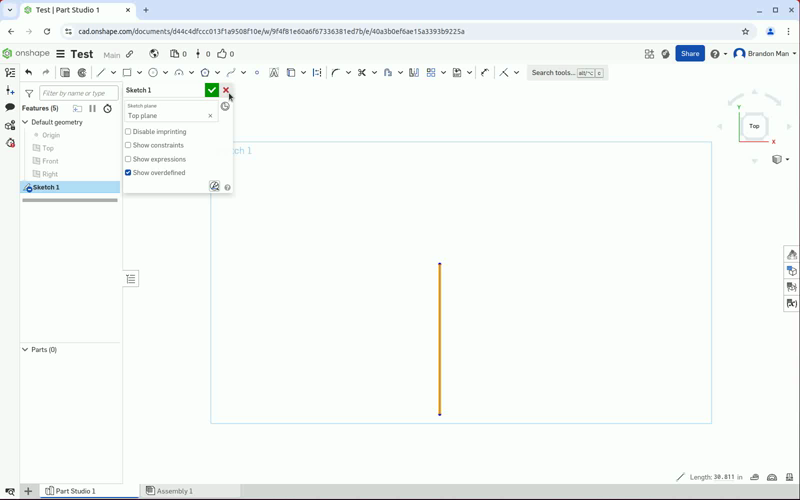
key(shift+h)
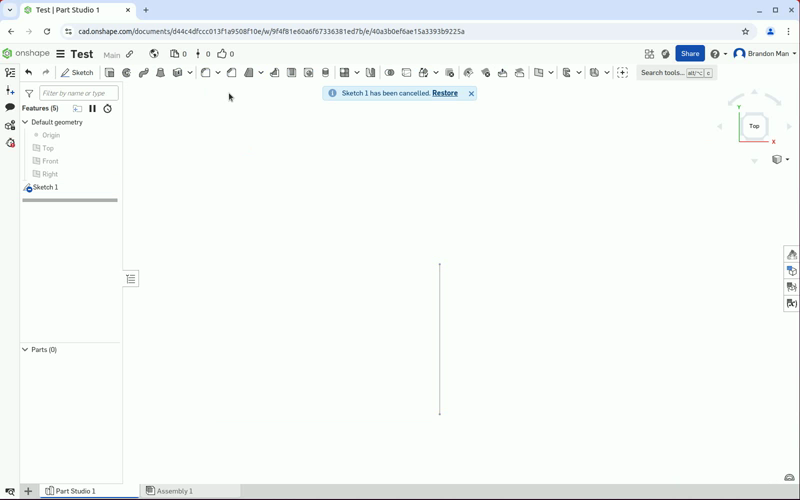
key(shift+s)
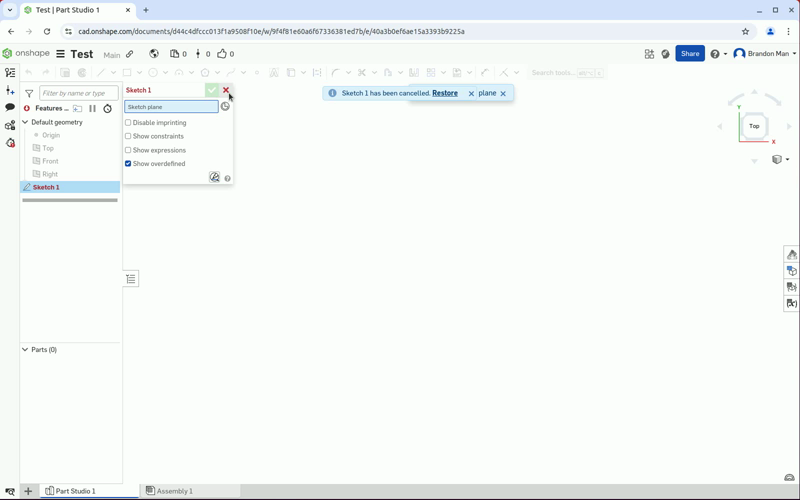
mouse_move(73, 150)
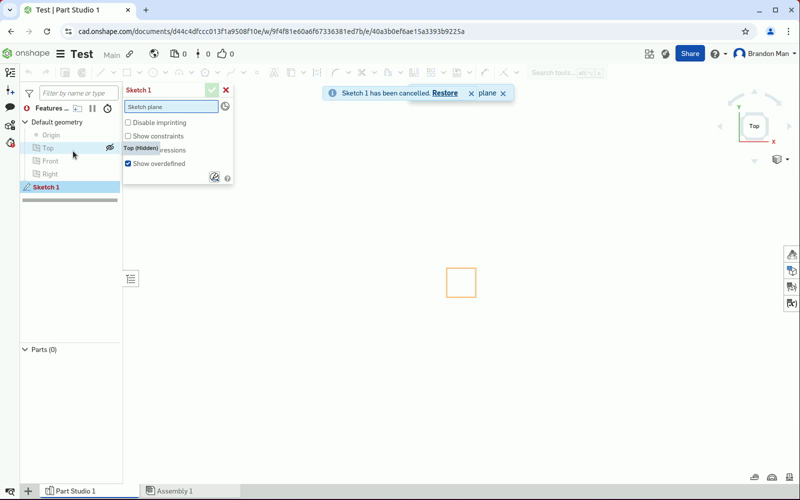
click(73, 150)
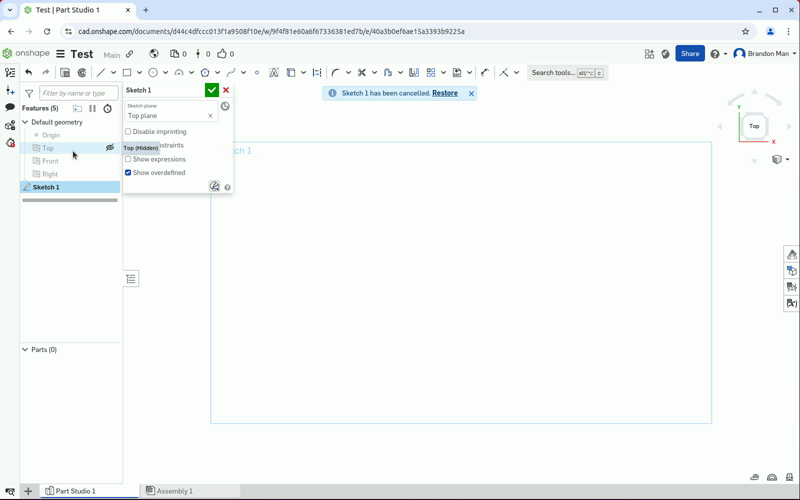
mouse_move(73, 352)
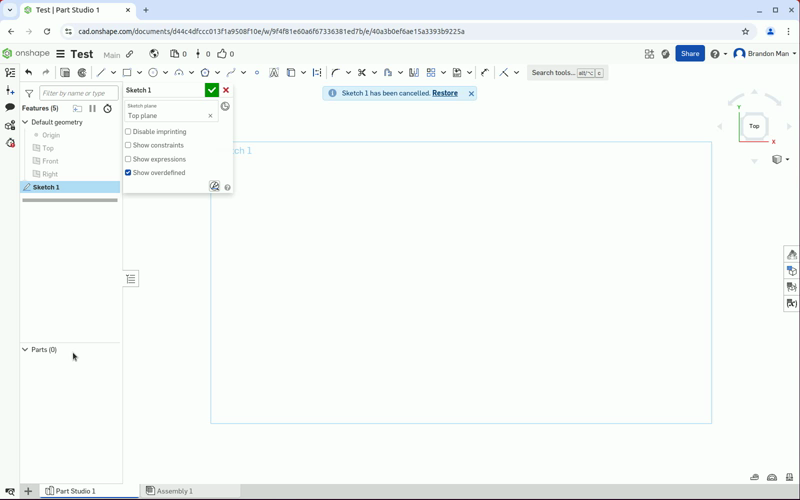
key(y)
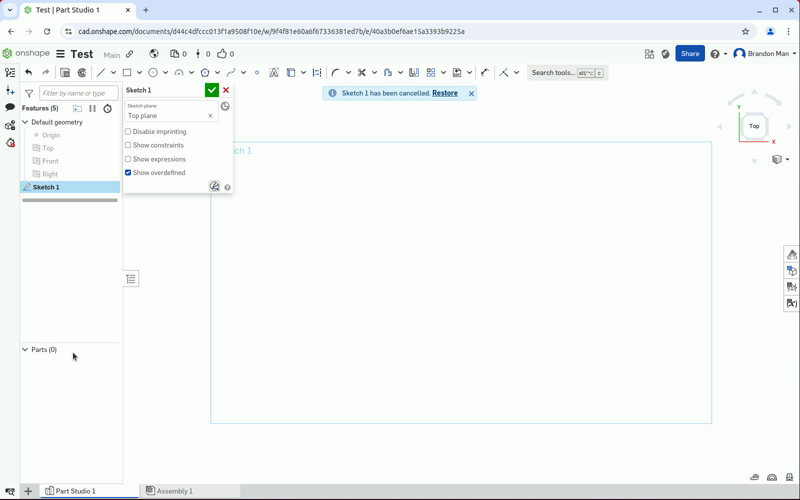
key(l)
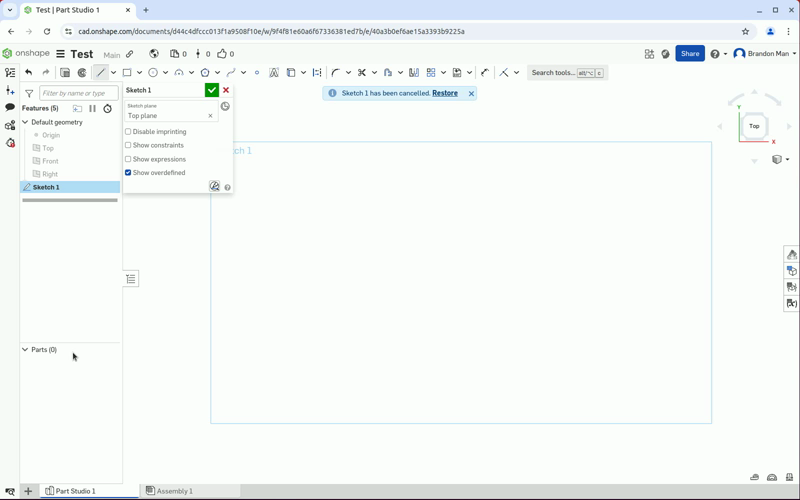
key_down(shift)
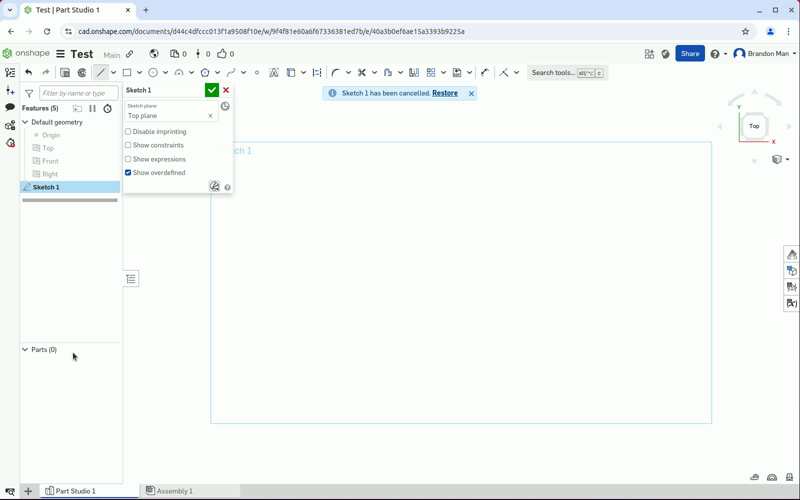
mouse_move(438, 351)
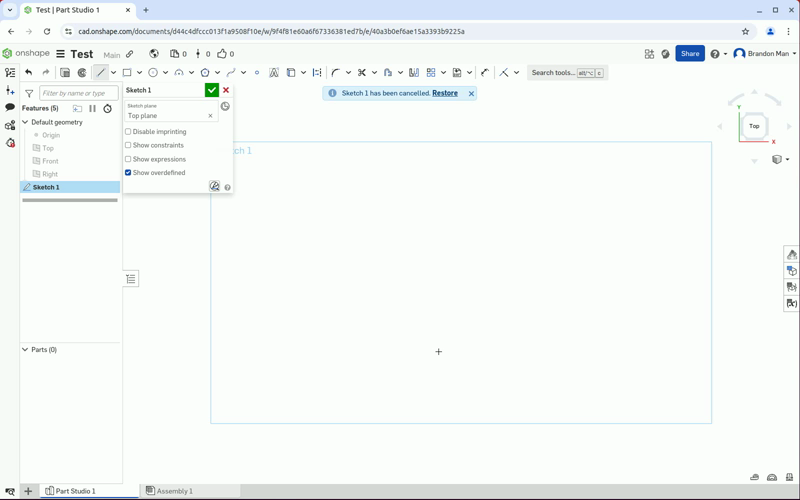
click(438, 351)
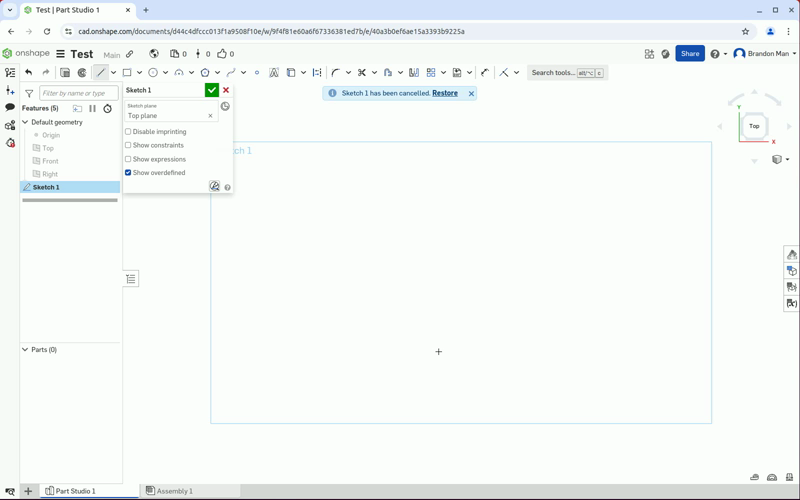
key_up(shift)
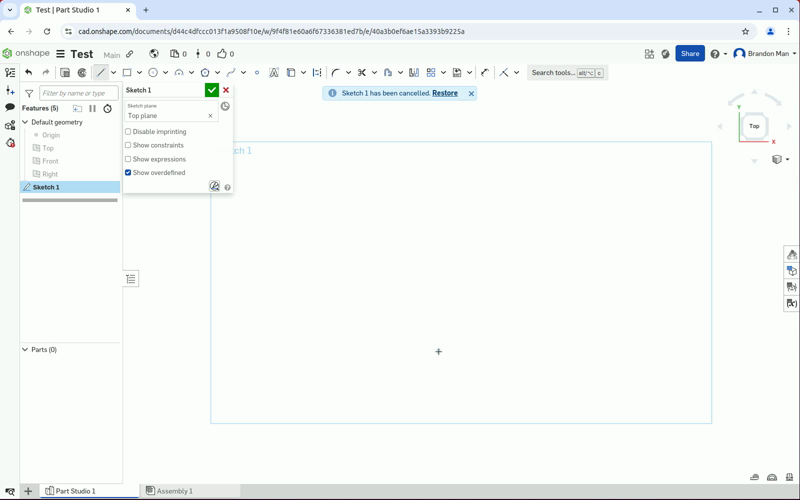
key_down(shift)
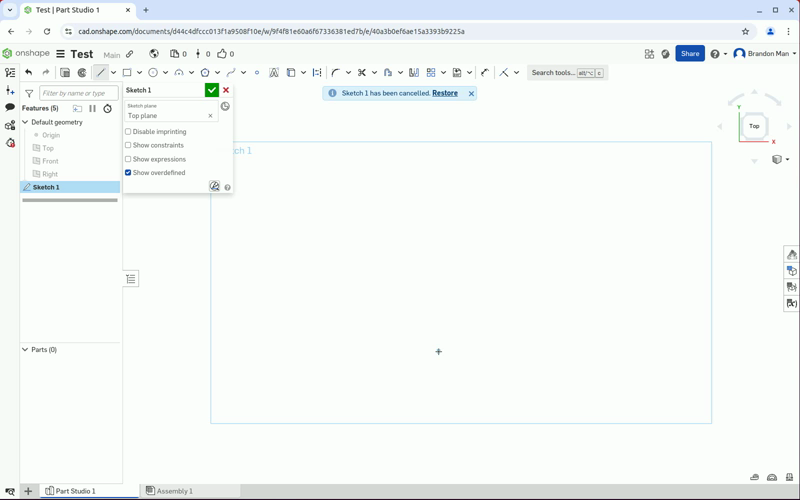
mouse_move(468, 351)
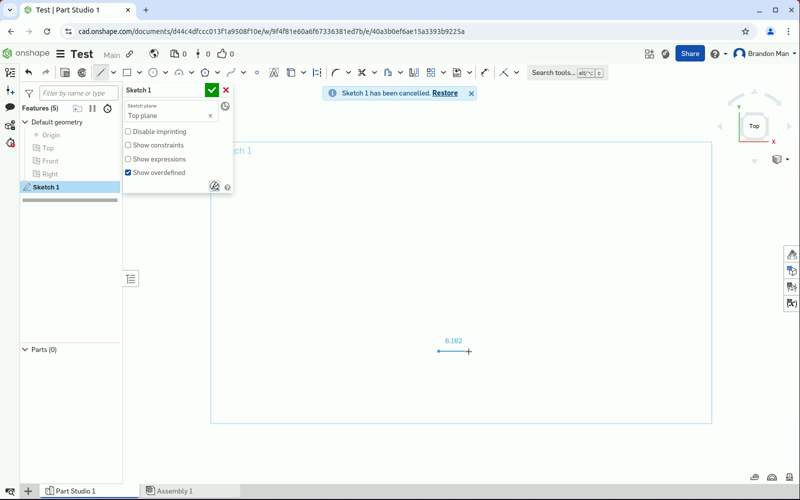
mouse_move(483, 351)
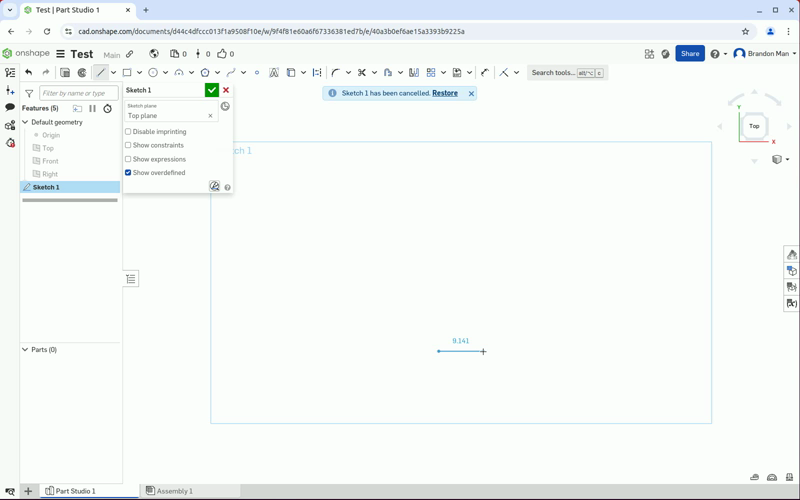
click(483, 351)
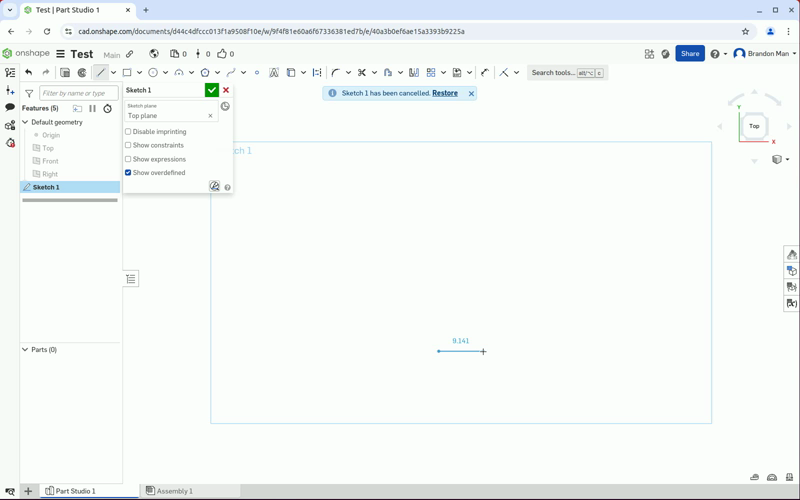
key_up(shift)
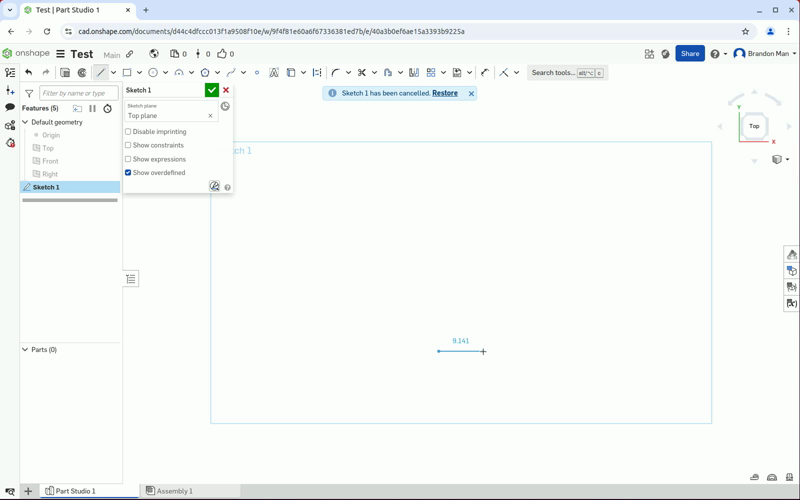
key_down(shift)
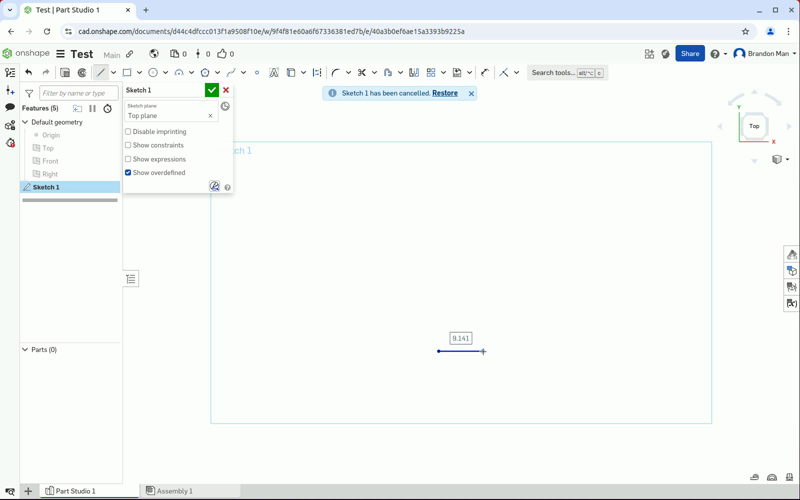
mouse_move(483, 213)
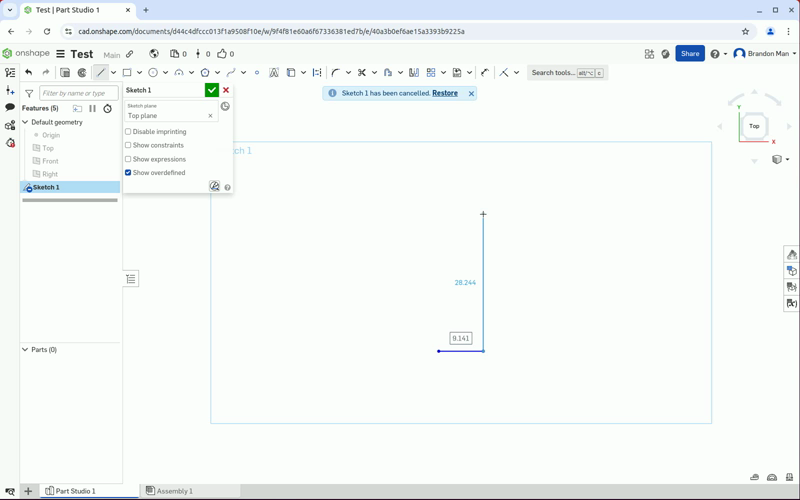
click(483, 213)
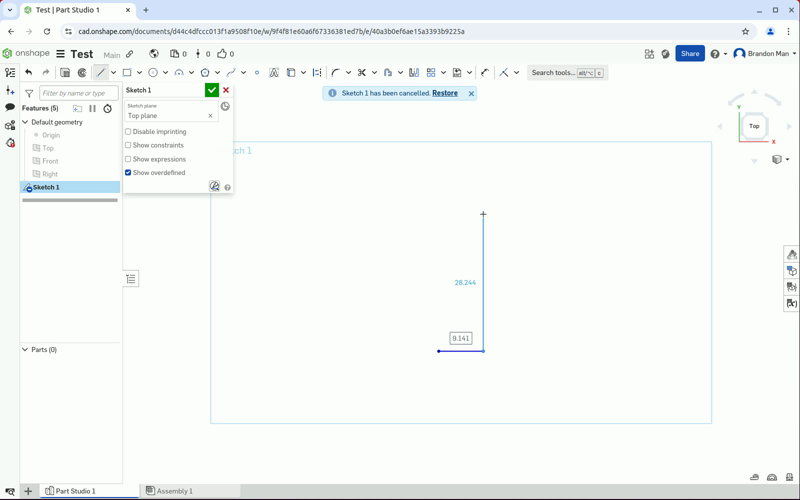
key_up(shift)
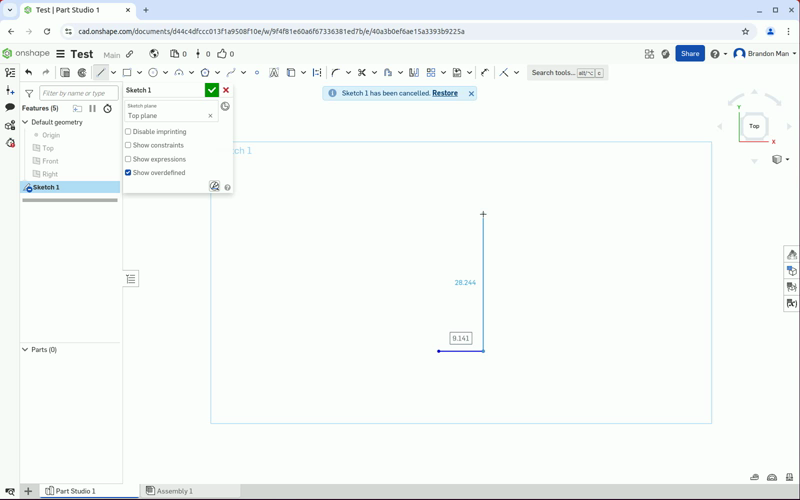
key_down(shift)
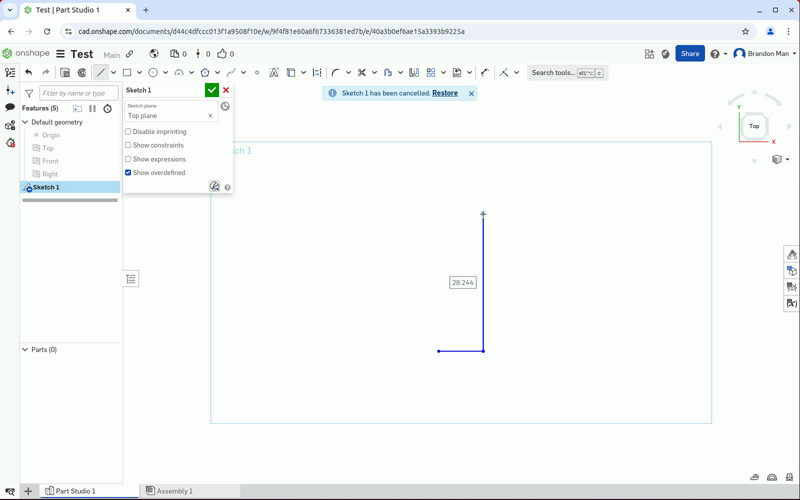
mouse_move(513, 213)
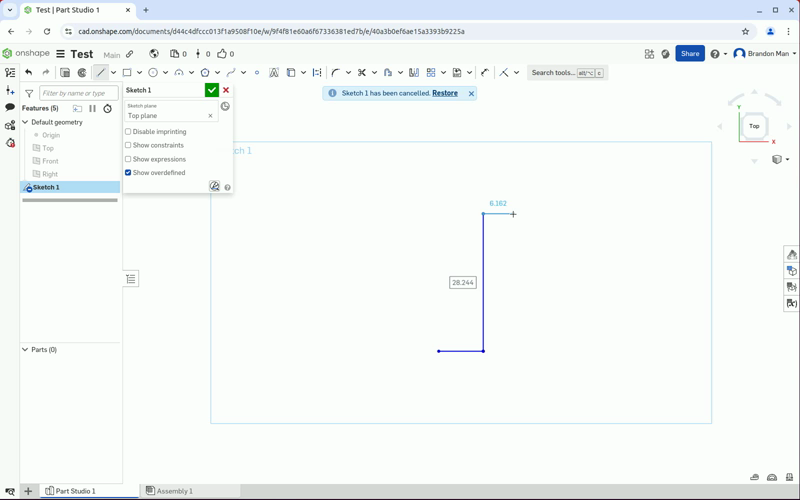
mouse_move(438, 213)
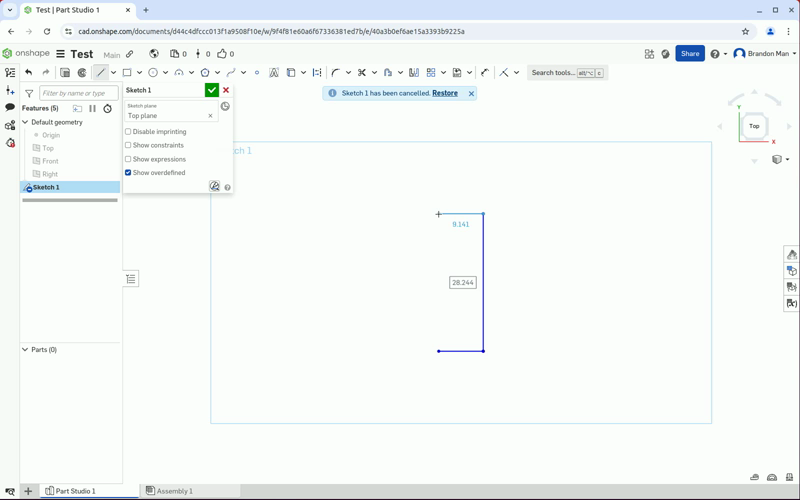
click(438, 213)
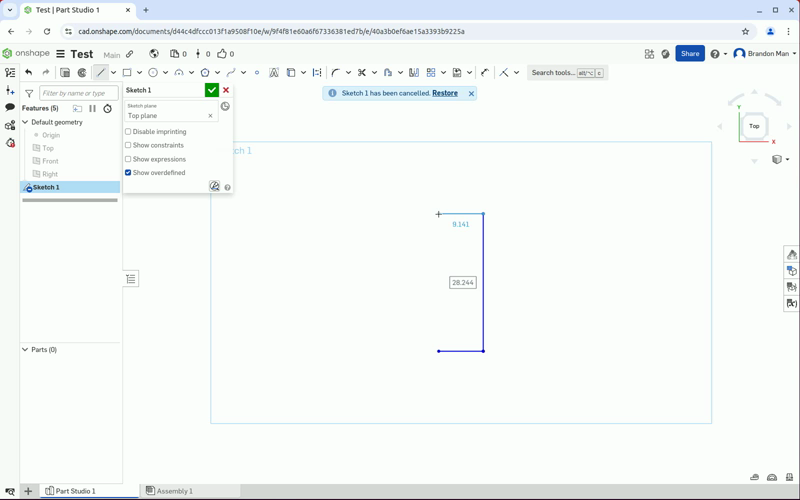
key_up(shift)
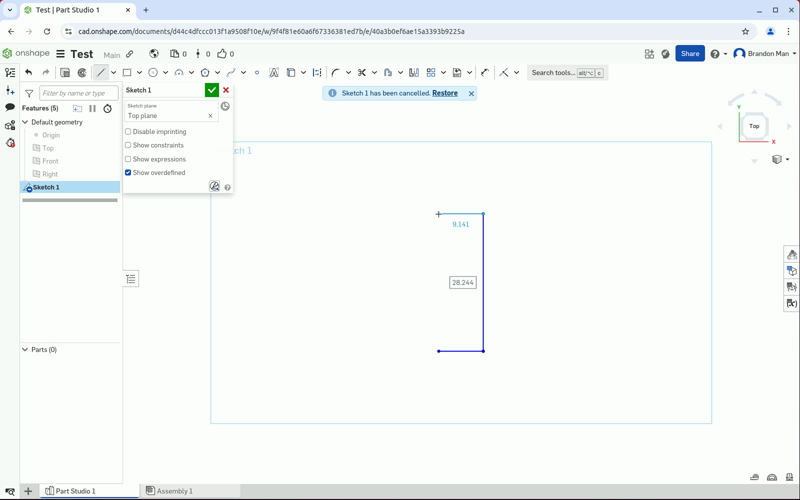
key_down(shift)
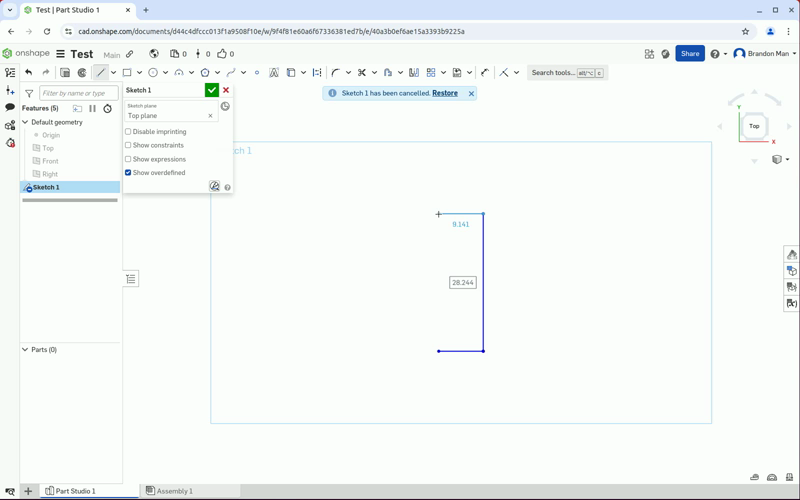
mouse_move(438, 351)
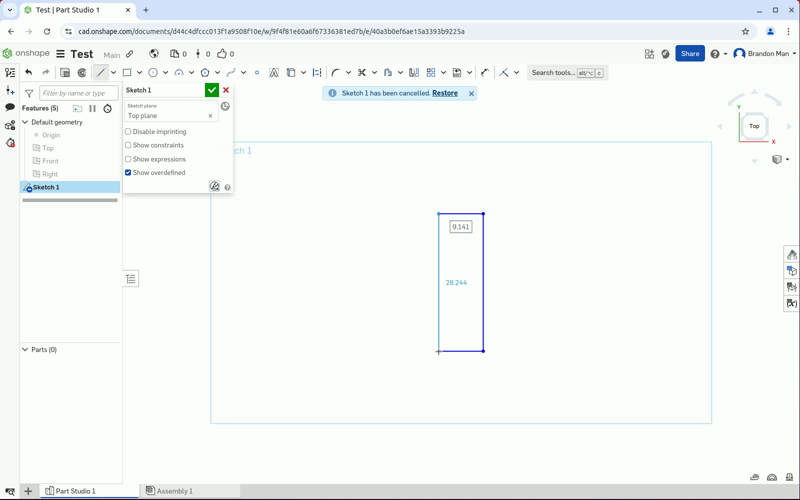
key_up(shift)
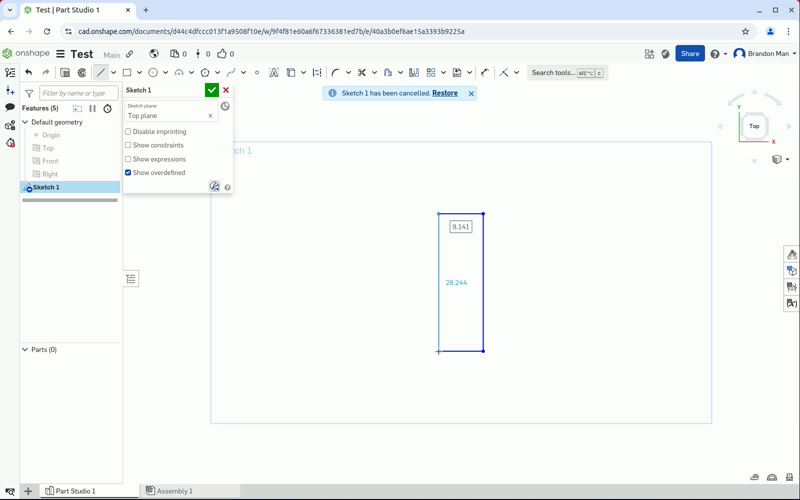
click(438, 351)
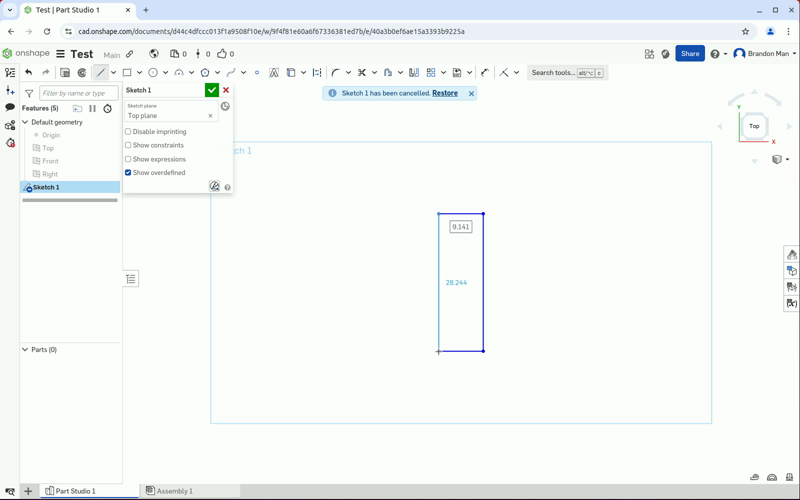
key(esc)
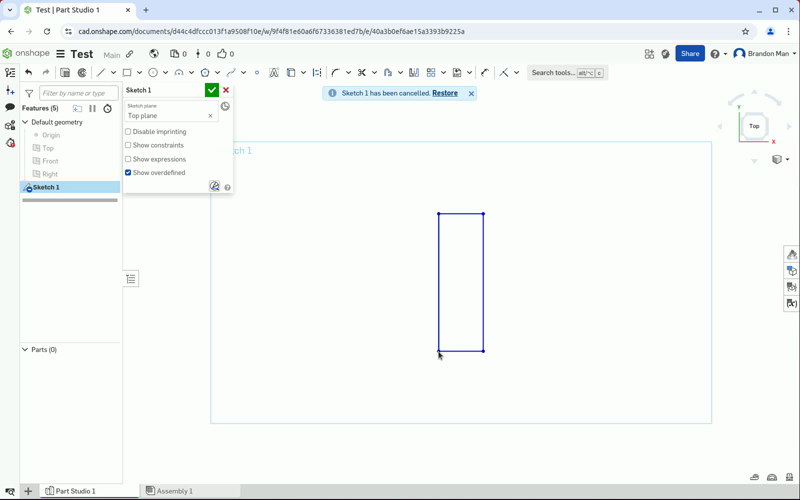
key(l)
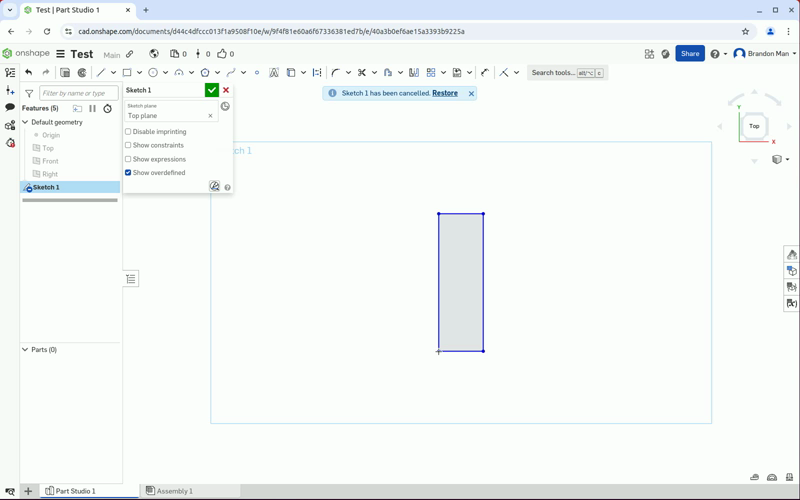
key_down(shift)
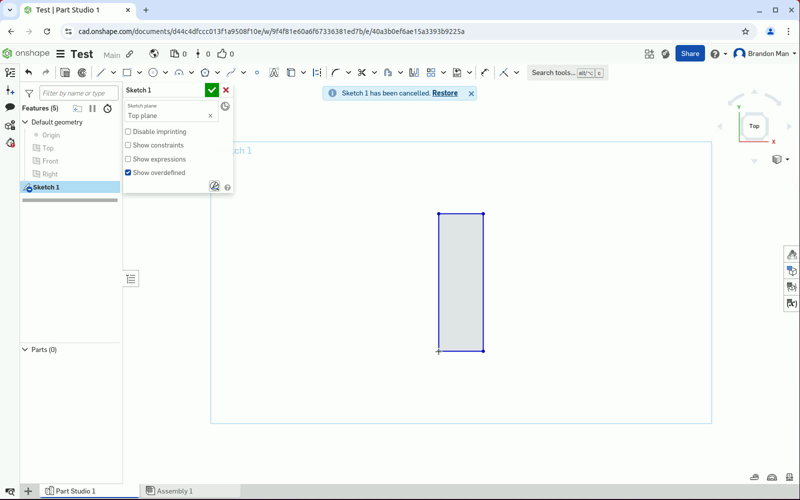
mouse_move(442, 346)
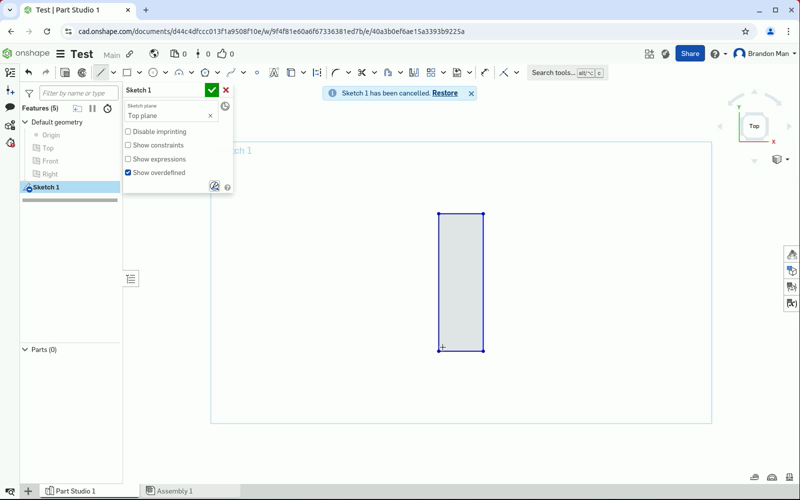
click(442, 346)
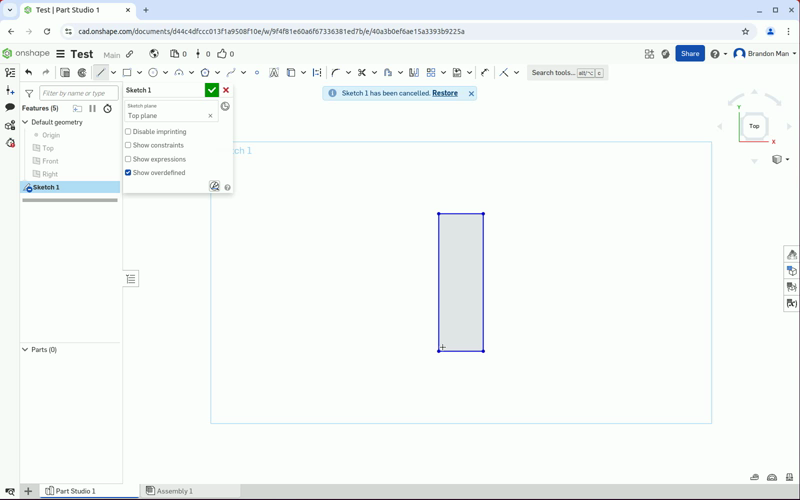
key_up(shift)
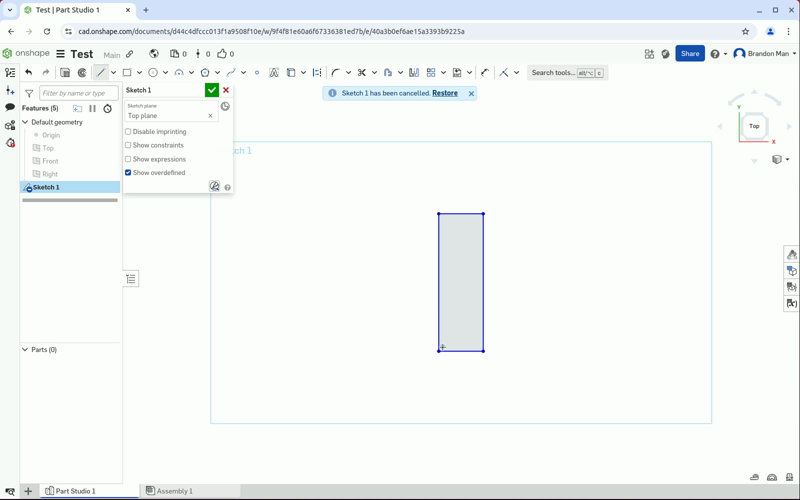
key_down(shift)
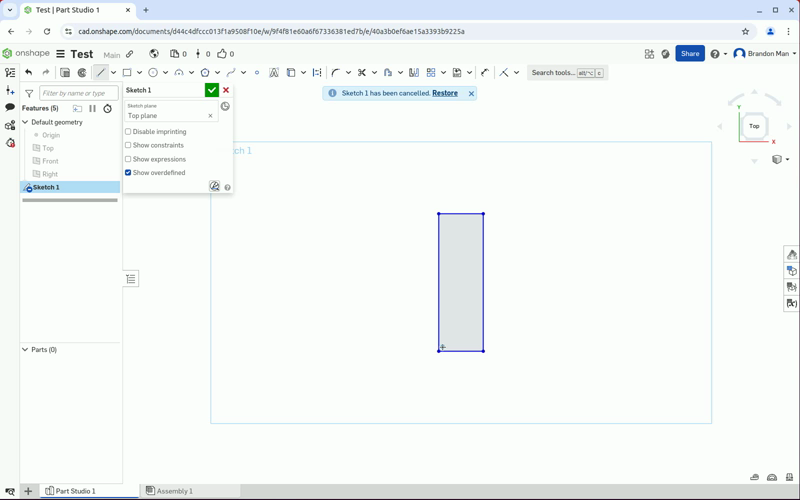
mouse_move(472, 346)
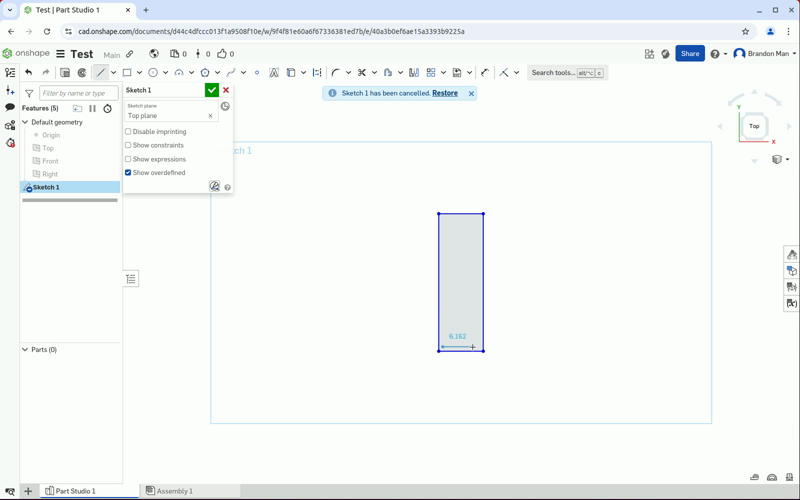
mouse_move(480, 346)
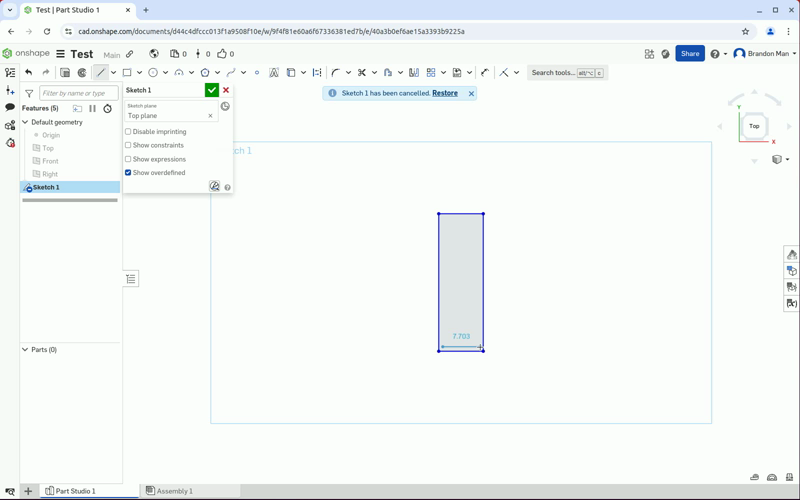
click(480, 346)
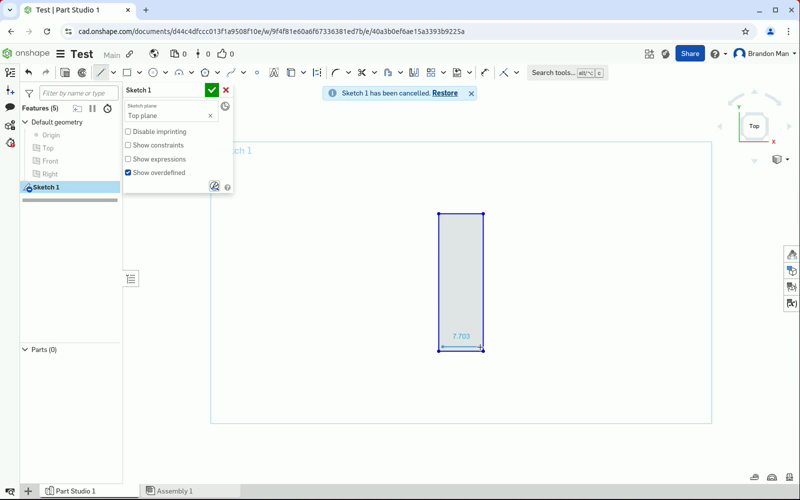
key_up(shift)
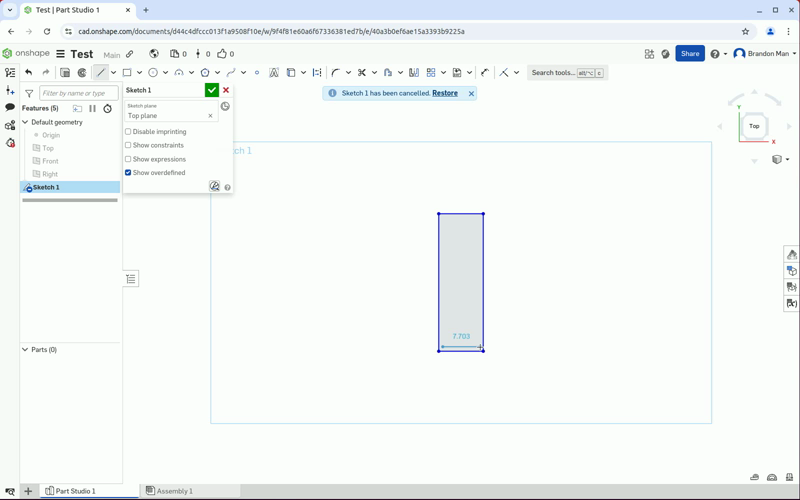
key_down(shift)
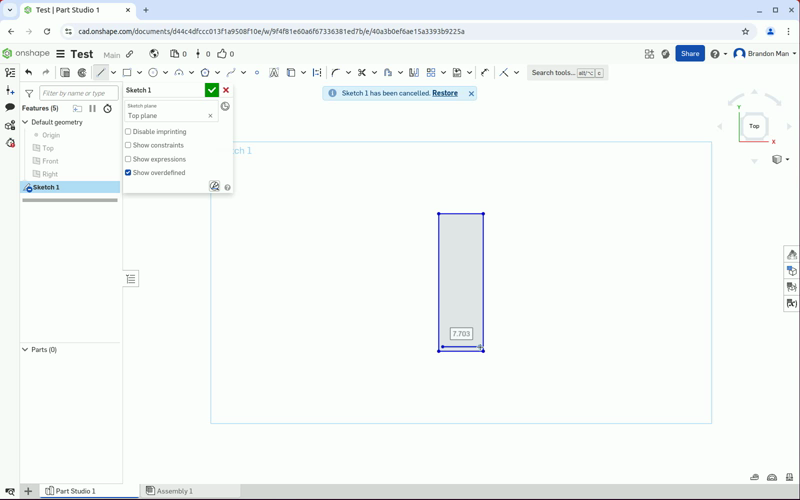
mouse_move(480, 218)
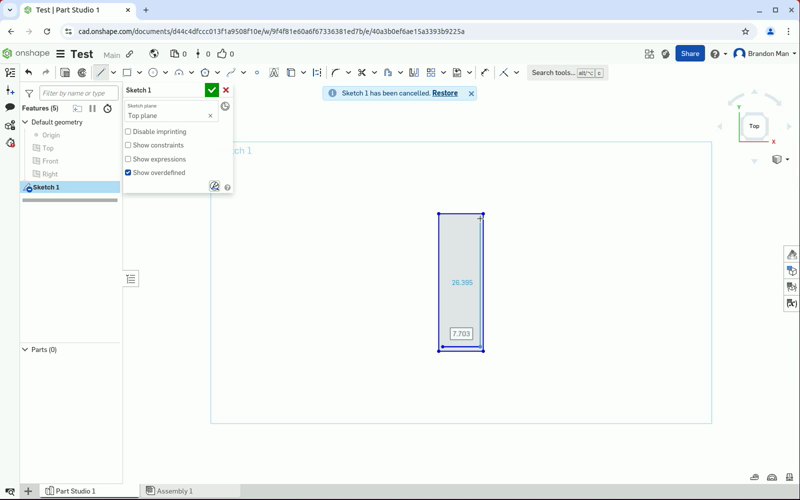
click(480, 218)
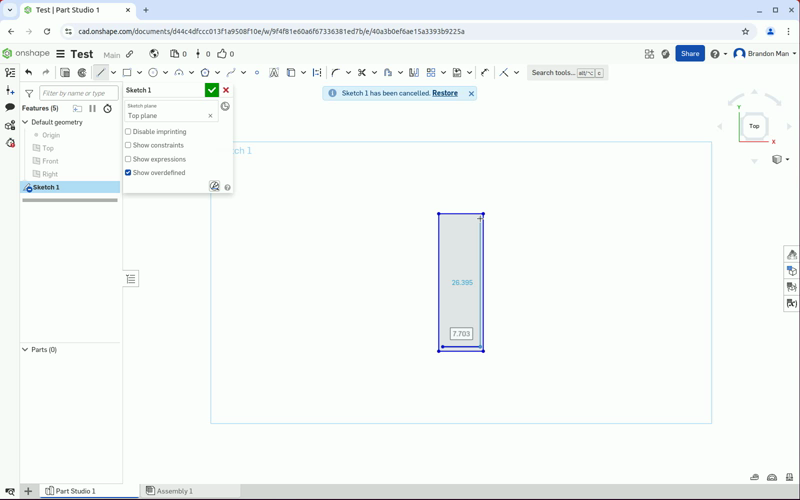
key_up(shift)
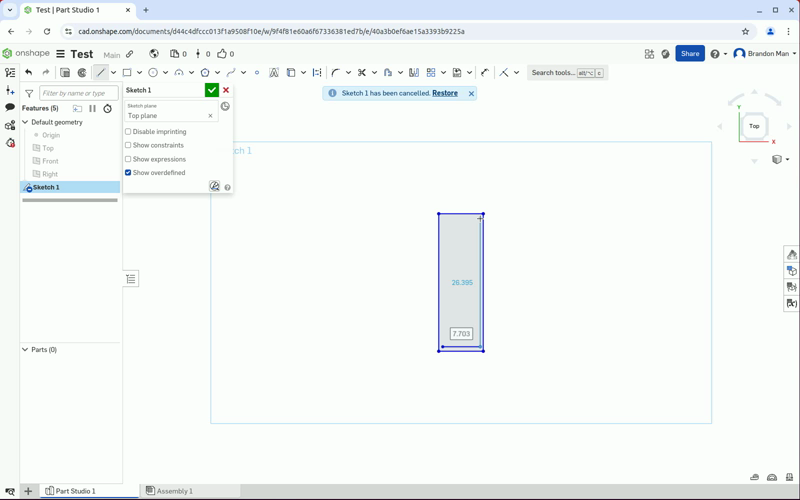
key_down(shift)
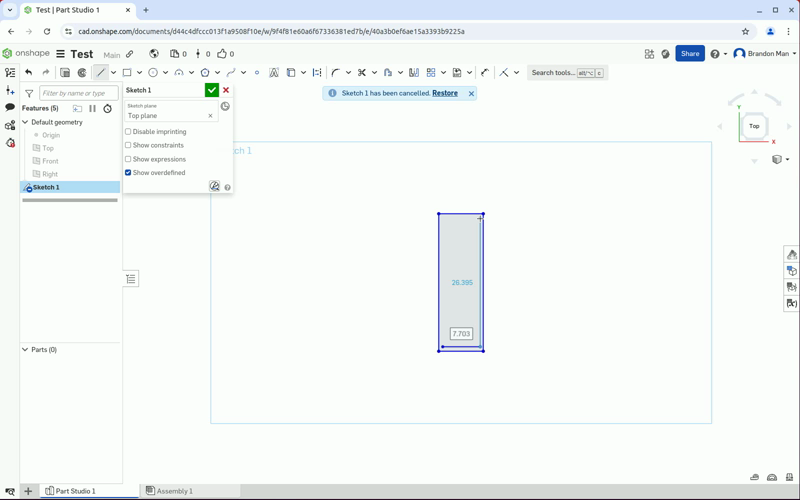
mouse_move(510, 218)
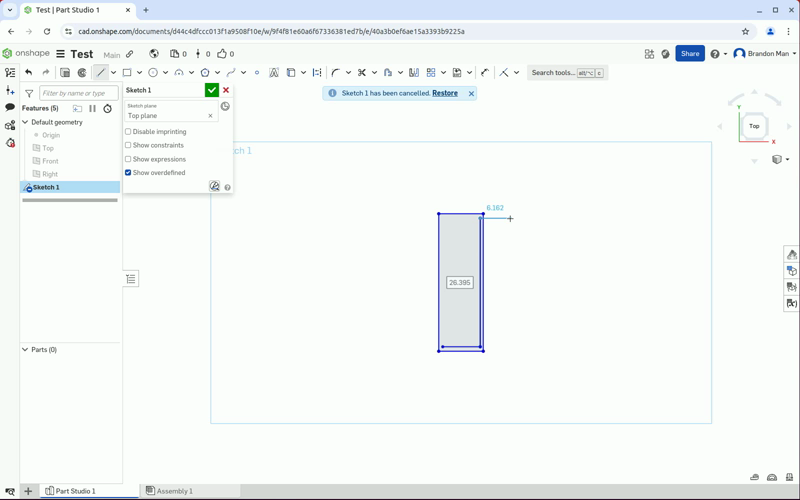
mouse_move(442, 218)
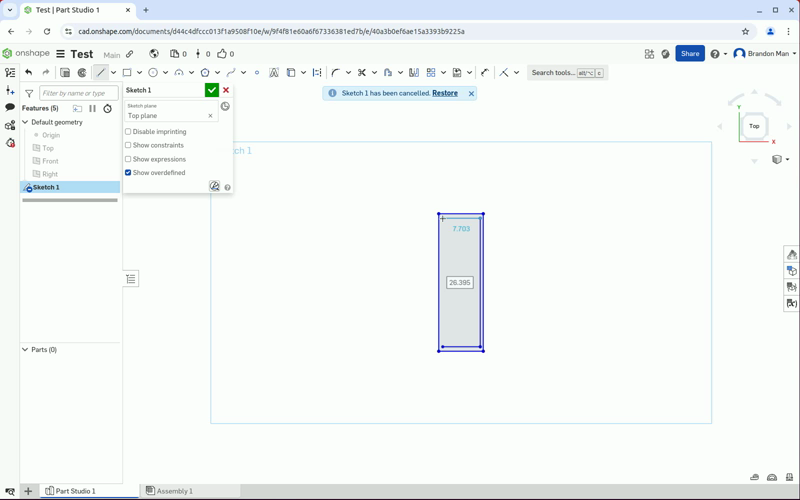
click(442, 218)
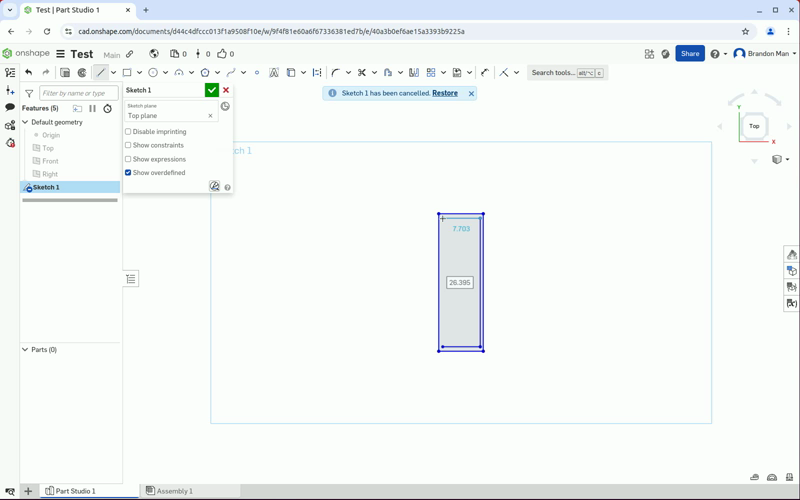
key_up(shift)
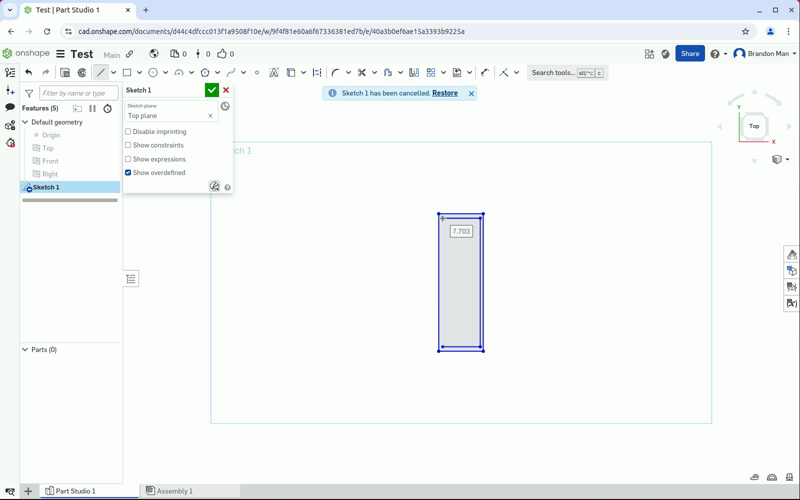
key_down(shift)
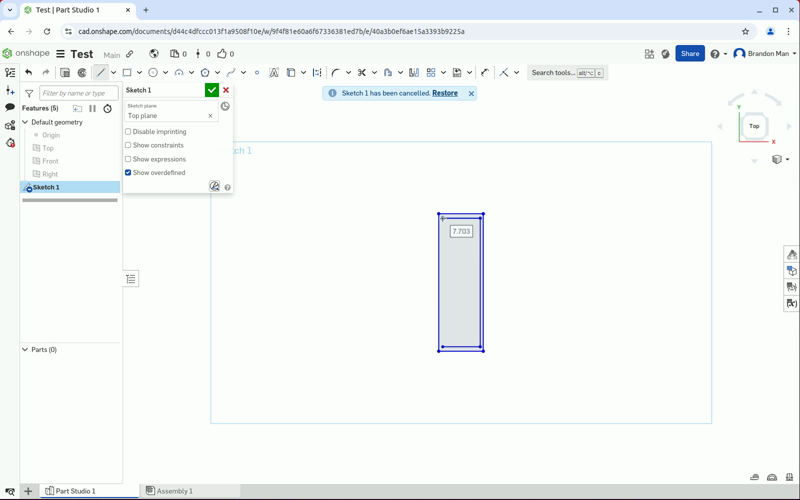
mouse_move(442, 346)
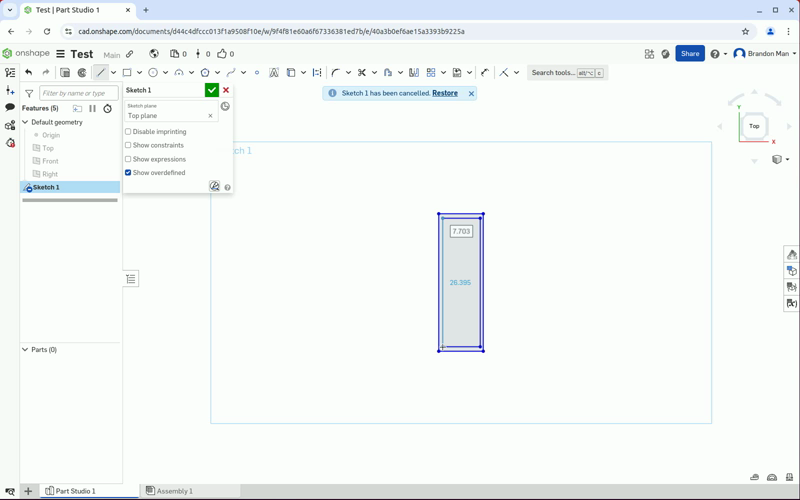
key_up(shift)
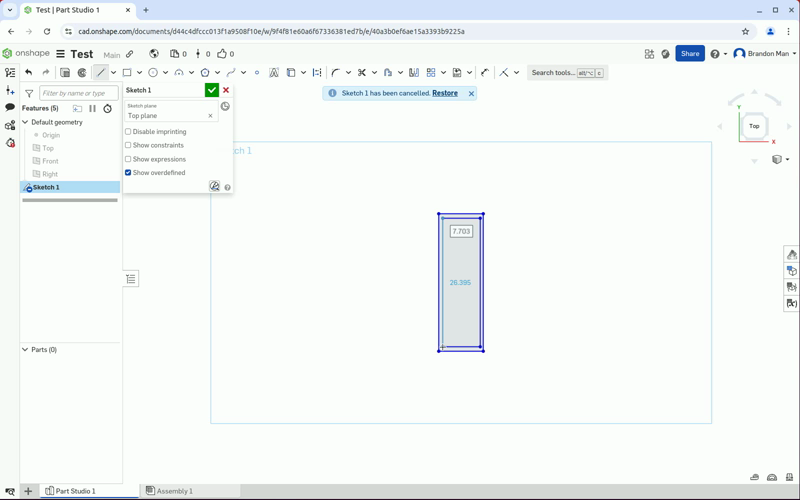
click(442, 346)
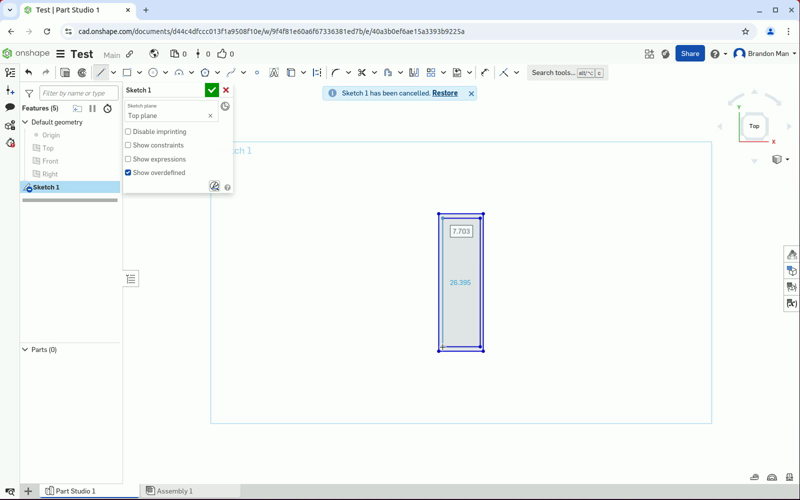
key(esc)
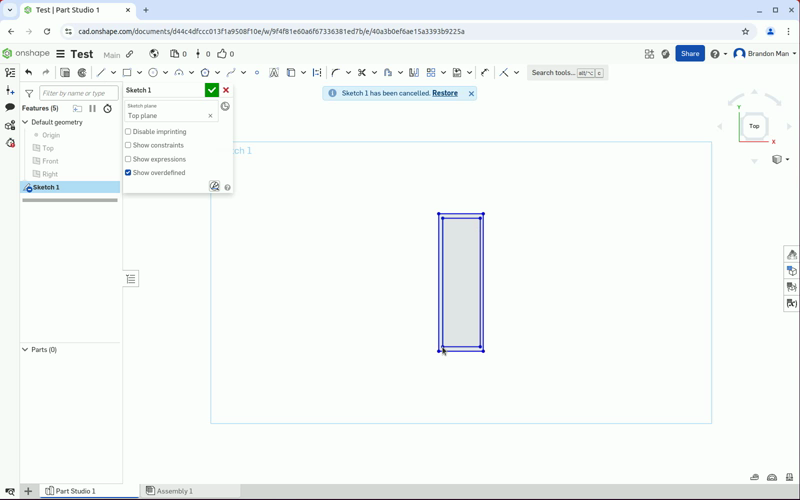
mouse_move(481, 280)
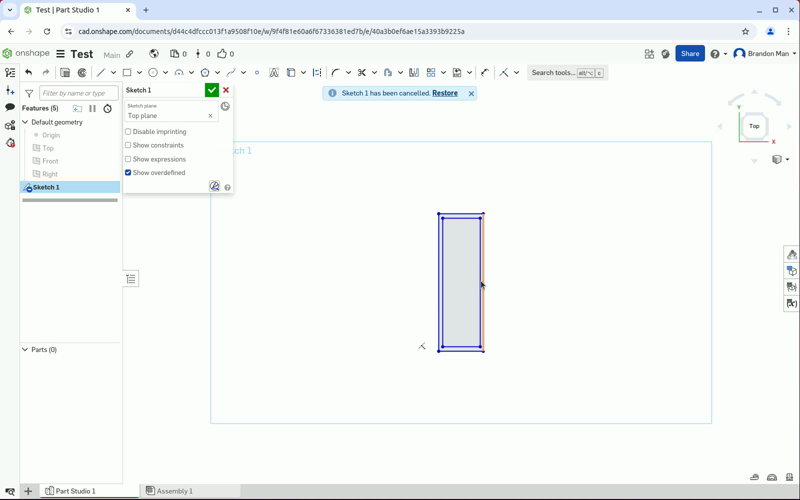
scroll(6)
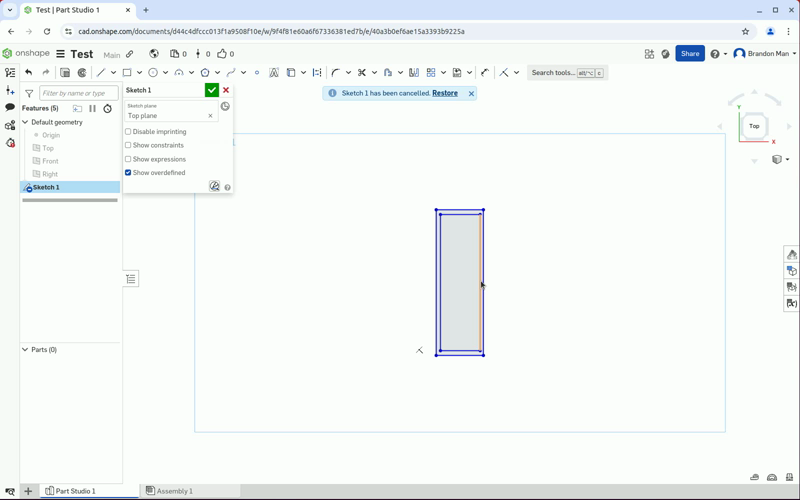
scroll(6)
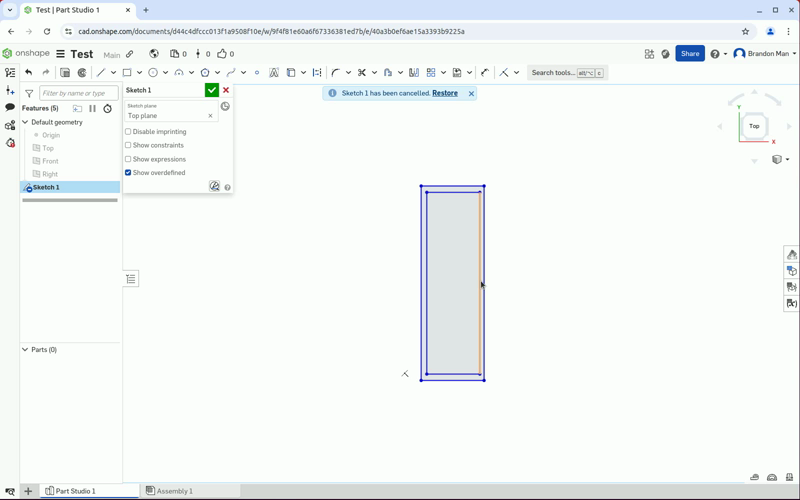
scroll(6)
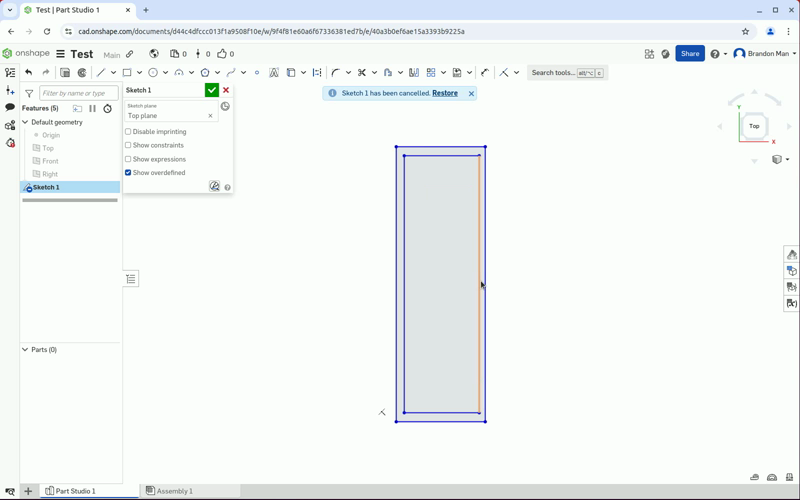
scroll(6)
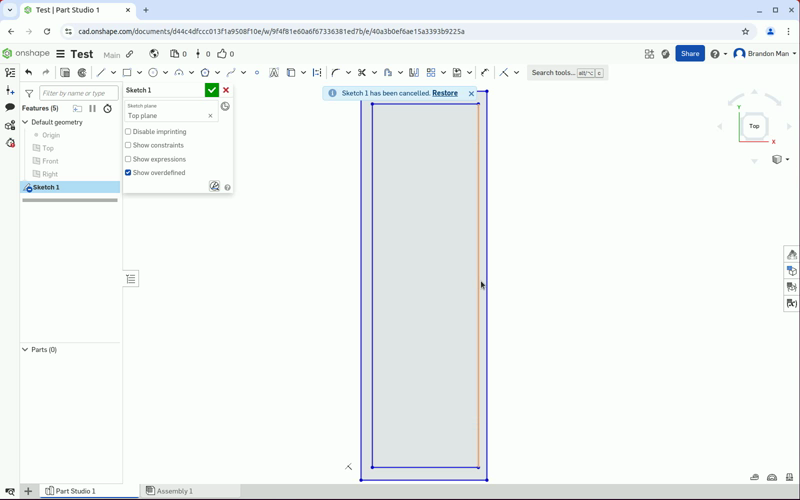
scroll(6)
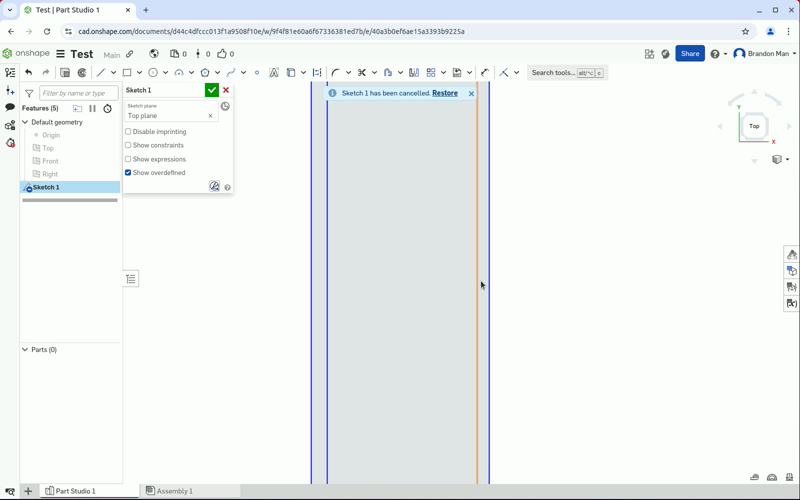
scroll(6)
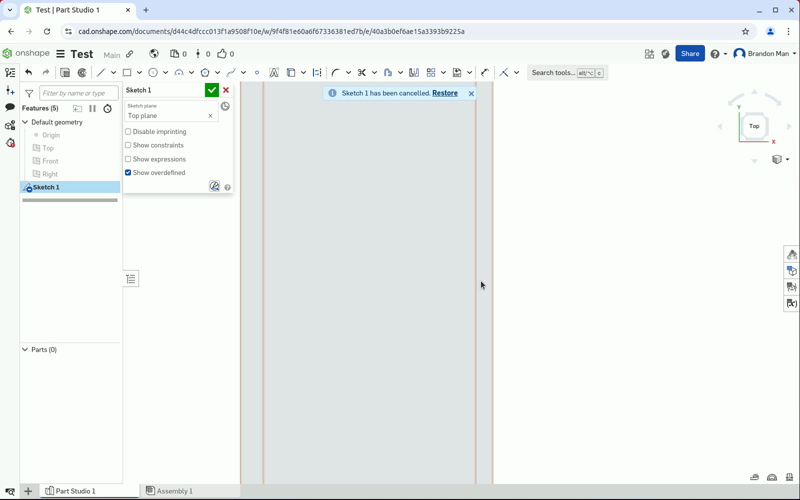
scroll(6)
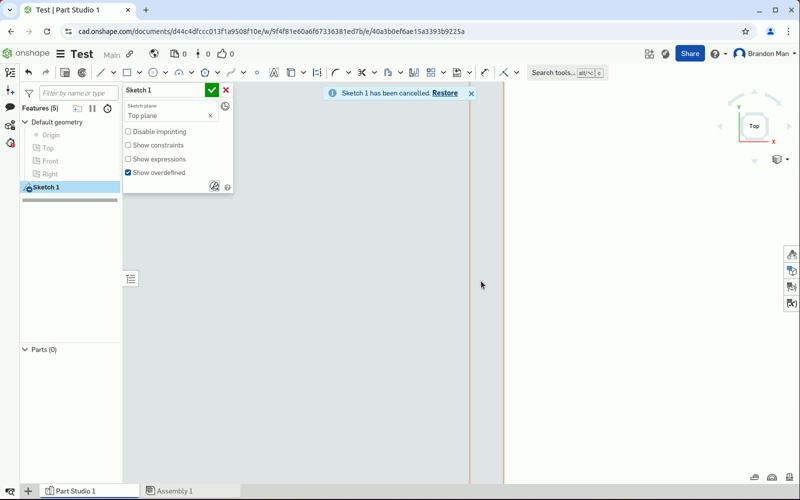
click(481, 280)
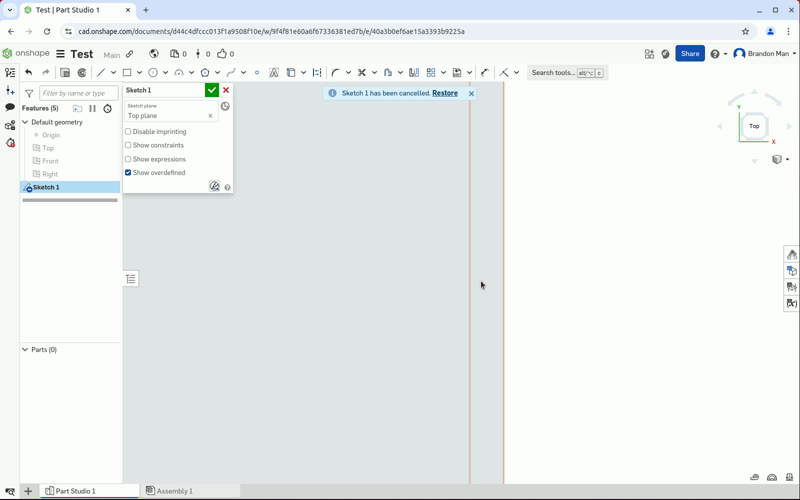
scroll(-6)
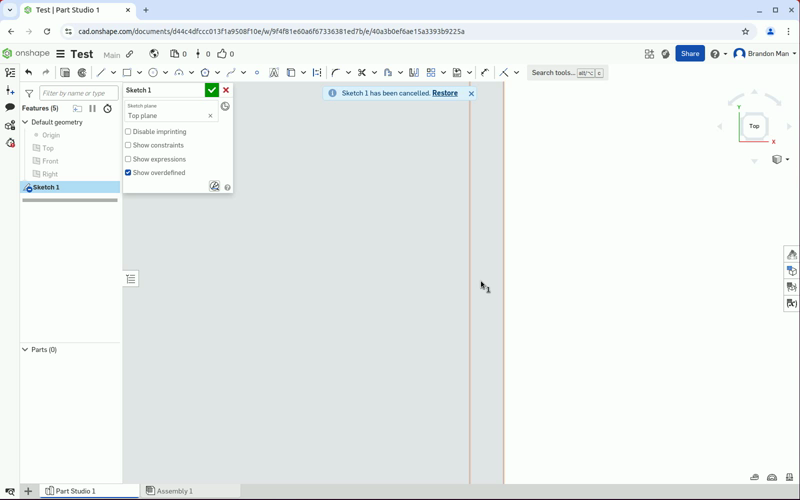
scroll(-6)
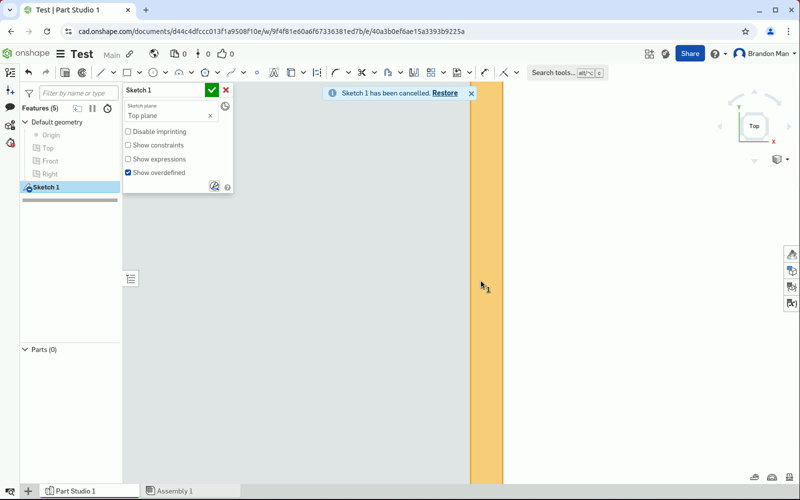
scroll(-6)
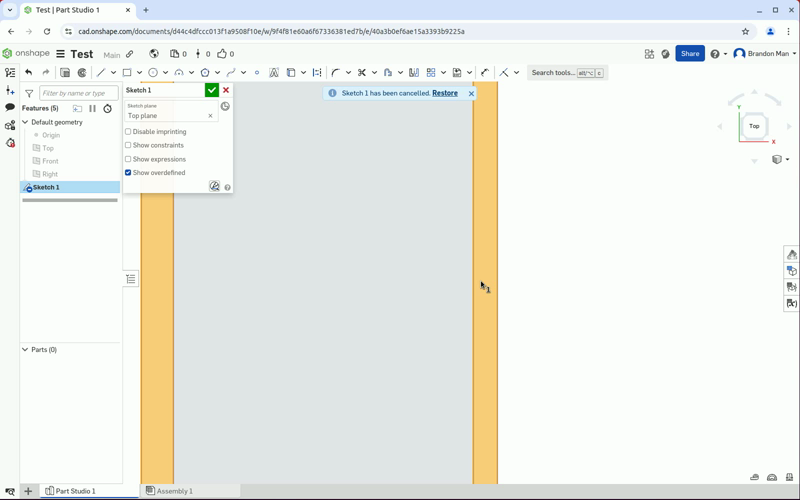
scroll(-6)
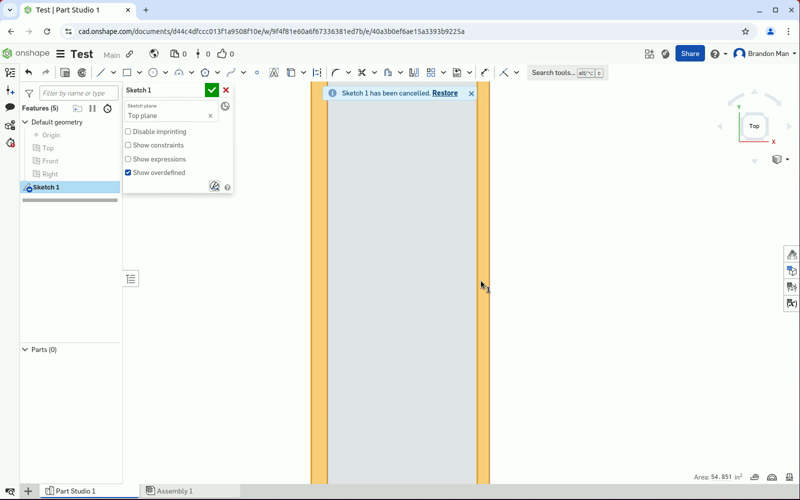
scroll(-6)
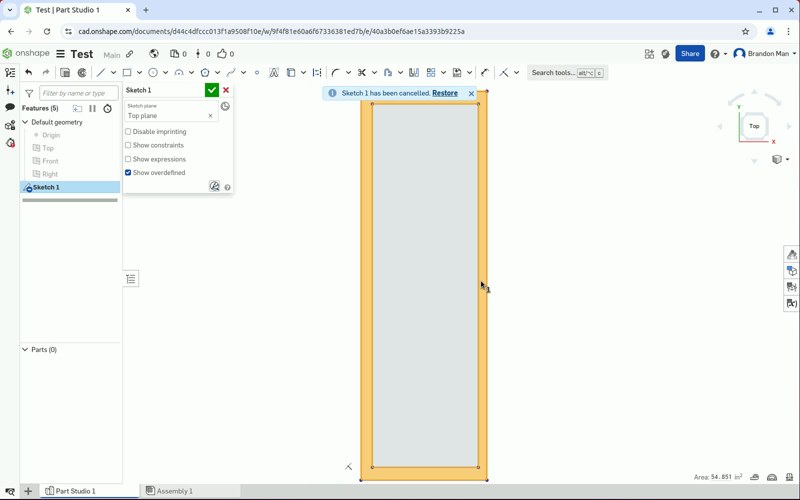
scroll(-6)
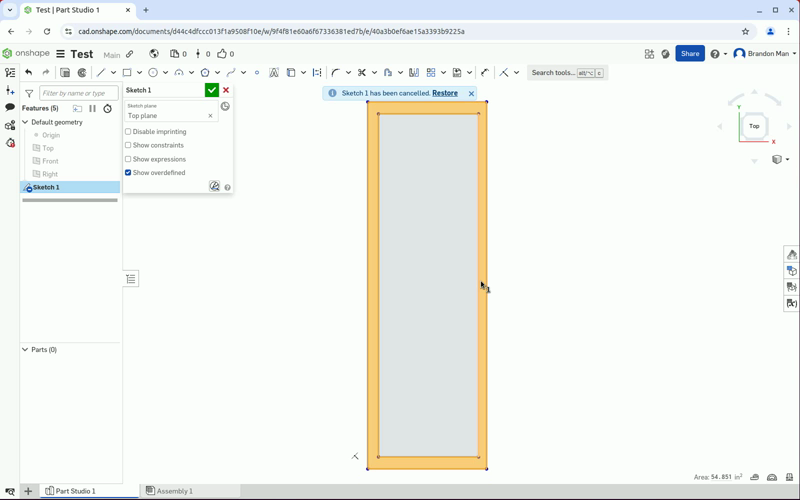
scroll(-6)
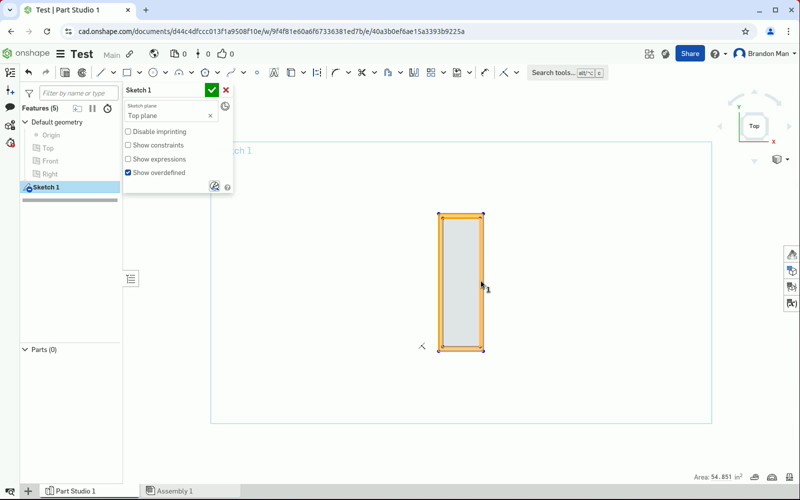
mouse_move(73, 352)
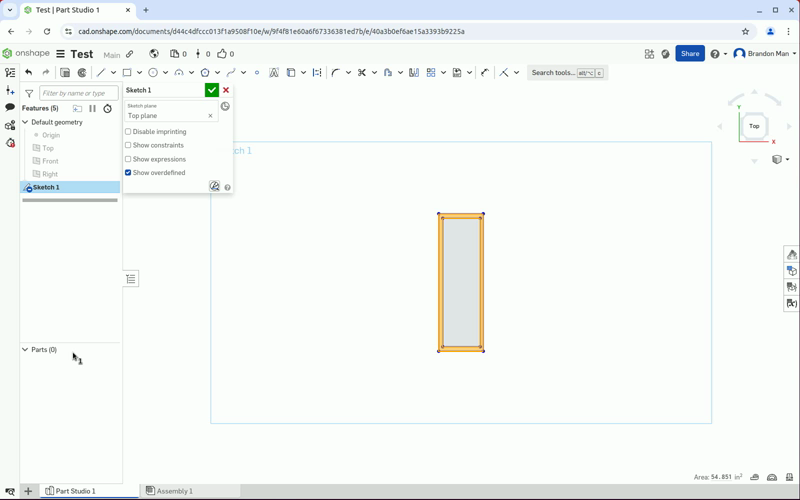
key(shift+y)
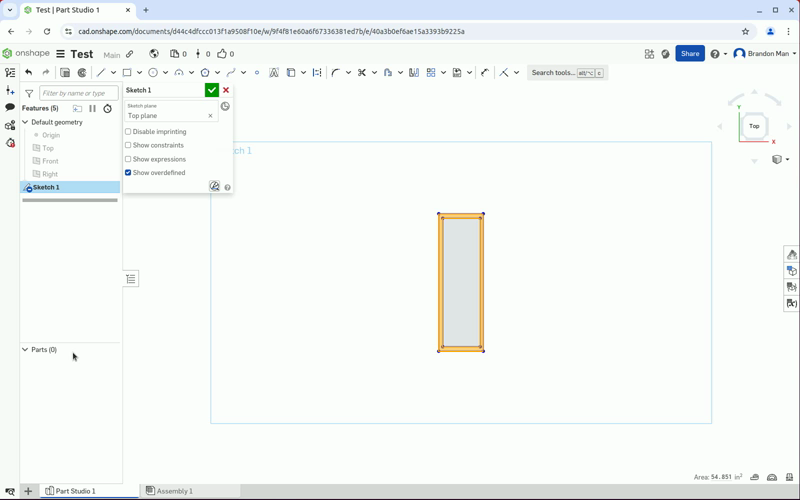
key(shift+e)
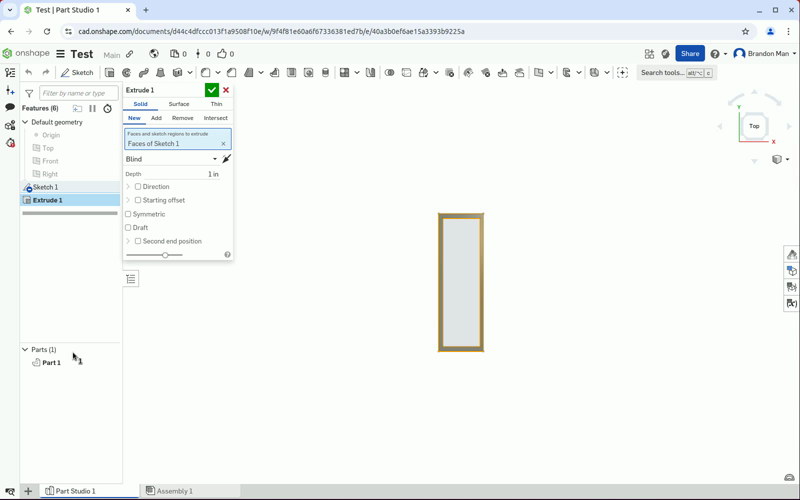
mouse_move(143, 106)
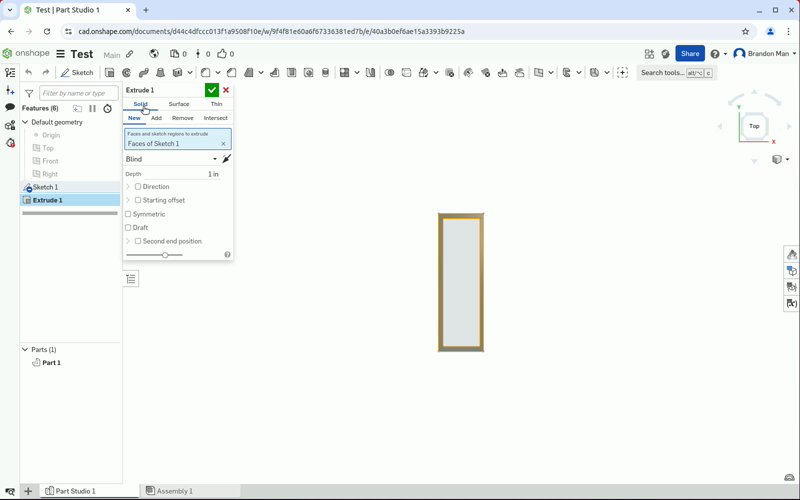
click(143, 106)
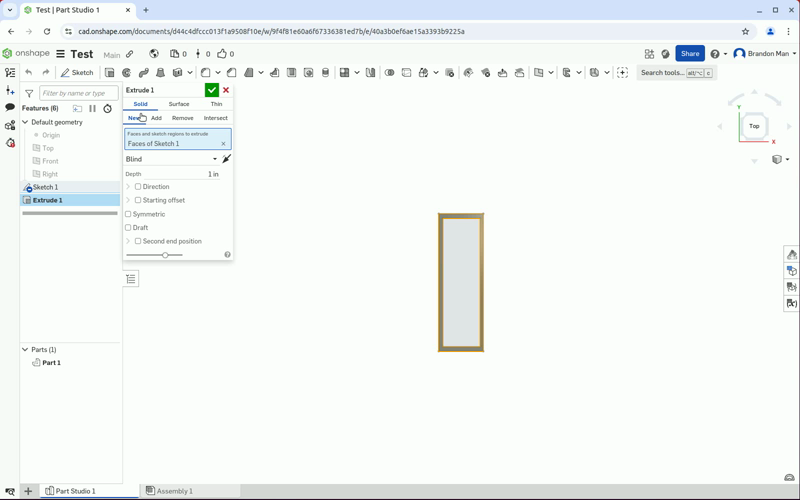
mouse_move(137, 120)
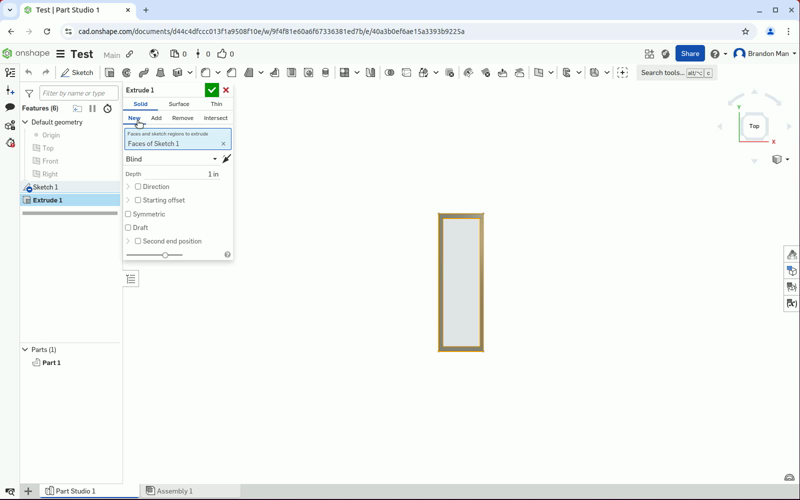
click(137, 120)
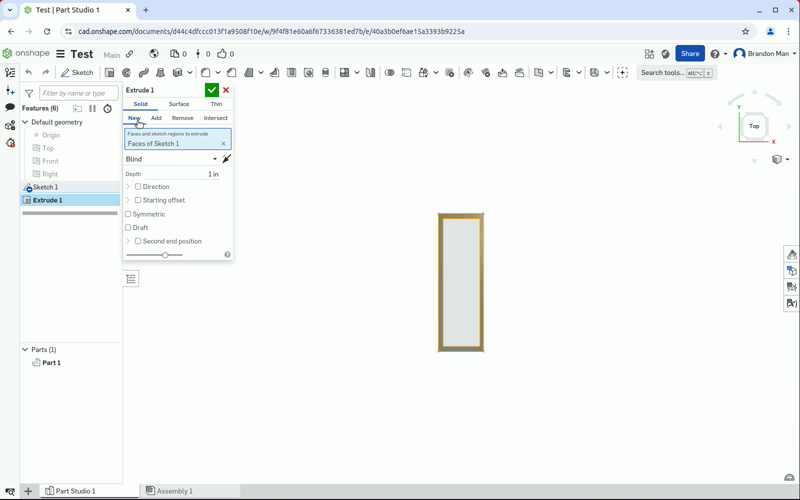
key(tab, 4)
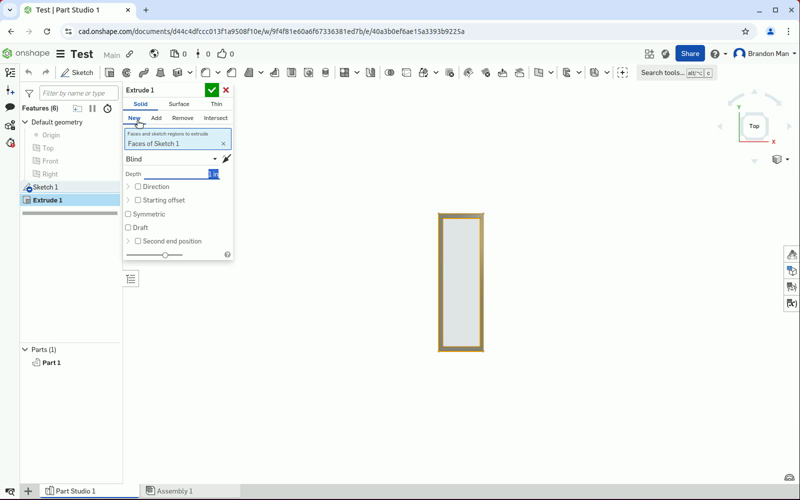
text(23.108)
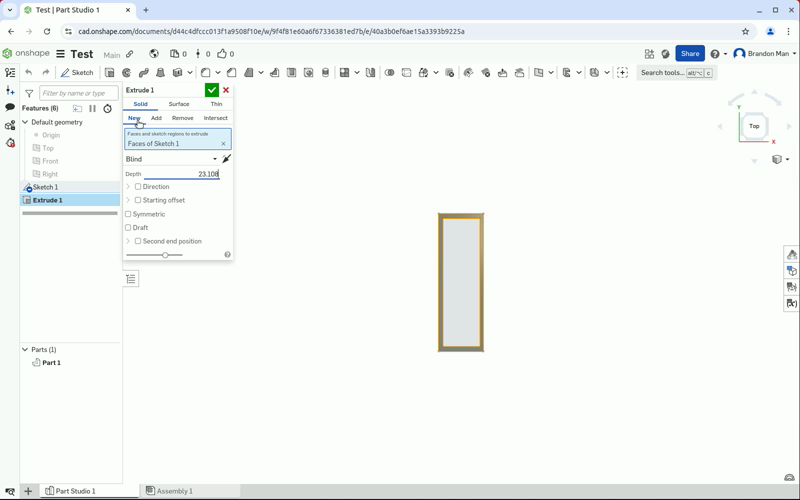
key(enter)
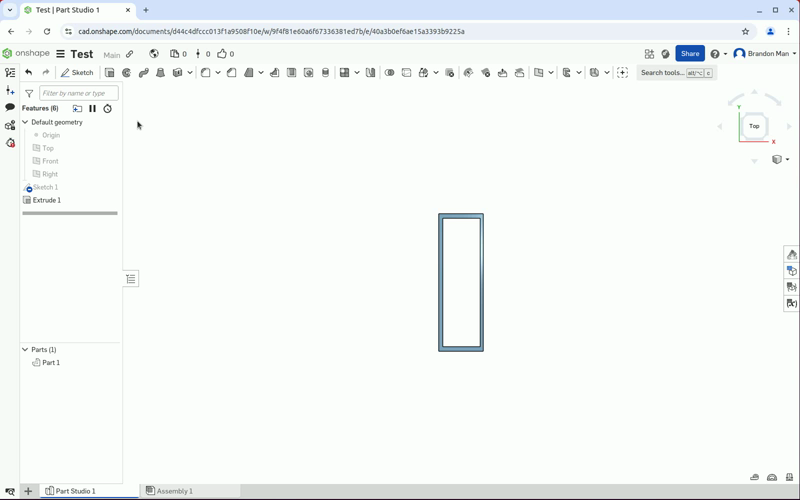
key(shift+h)
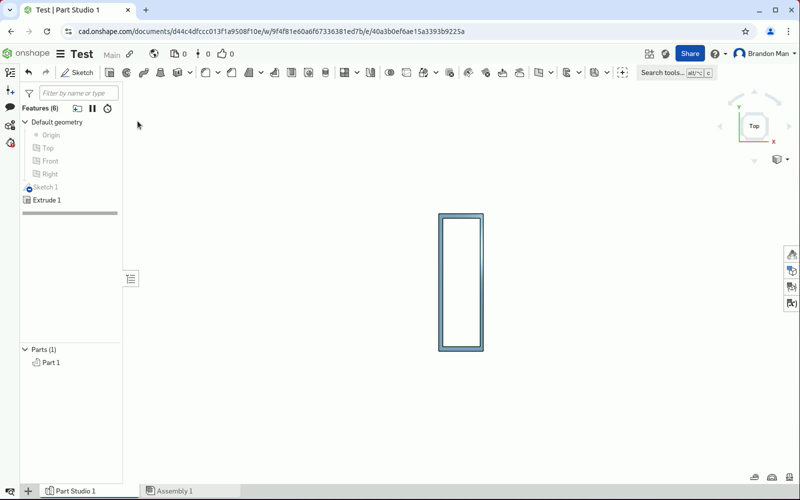
key(shift+h)
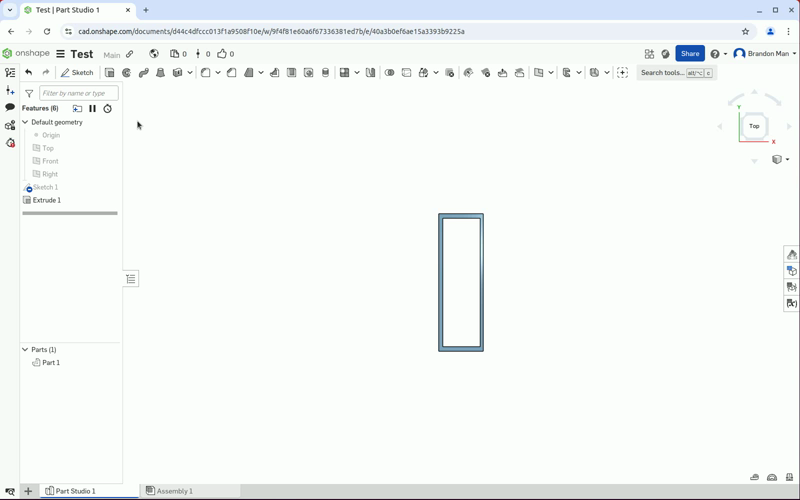
mouse_move(73, 189)
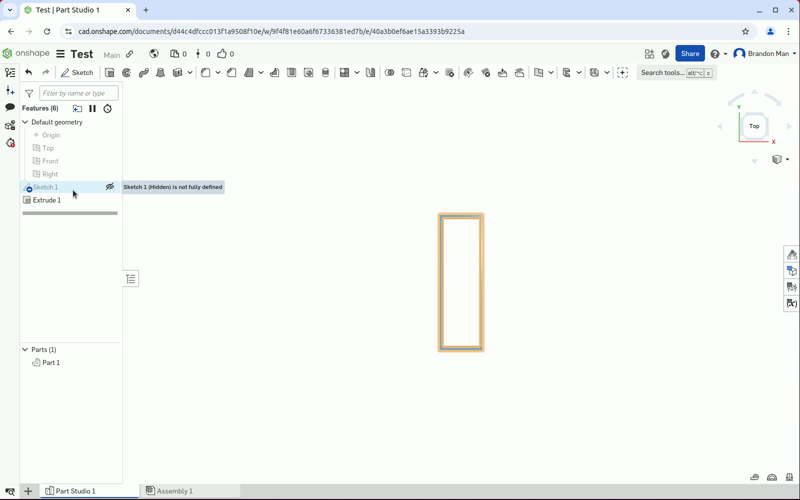
click(73, 189)
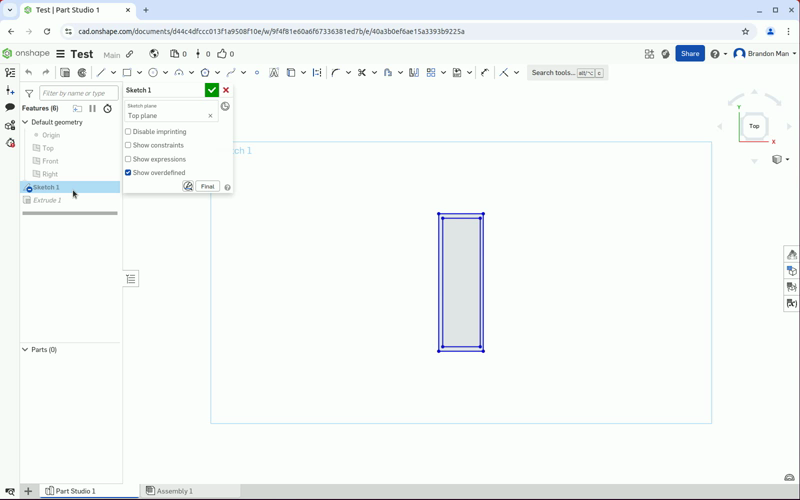
mouse_move(229, 92)
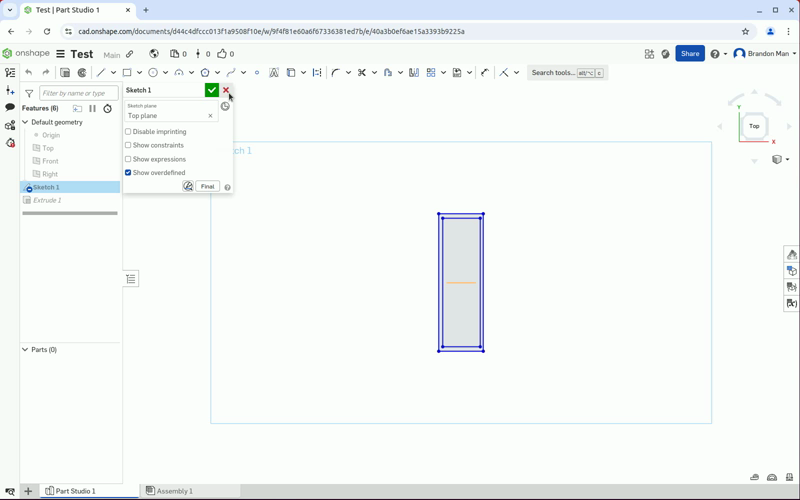
click(229, 92)
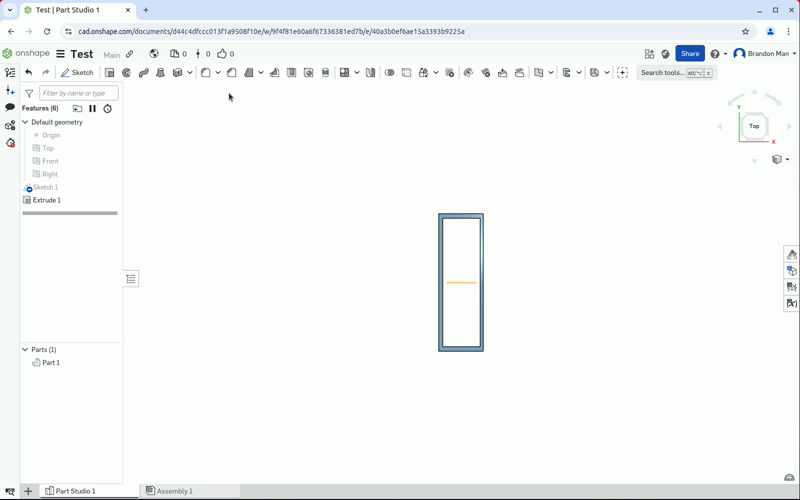
mouse_move(73, 352)
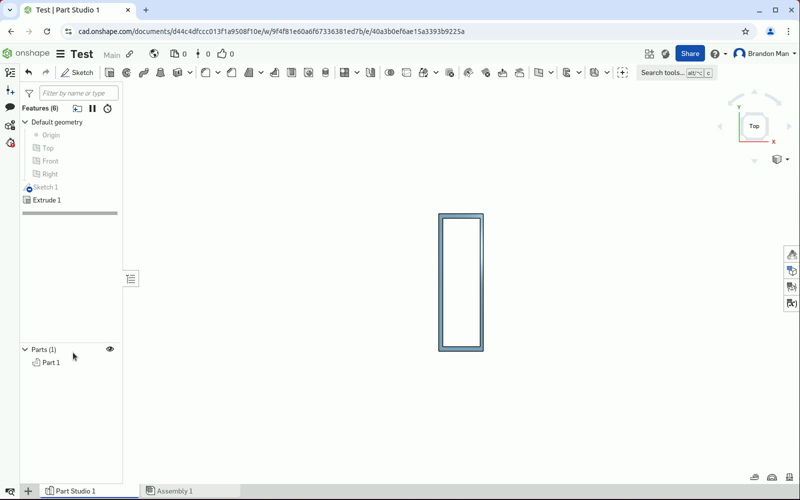
key(y)
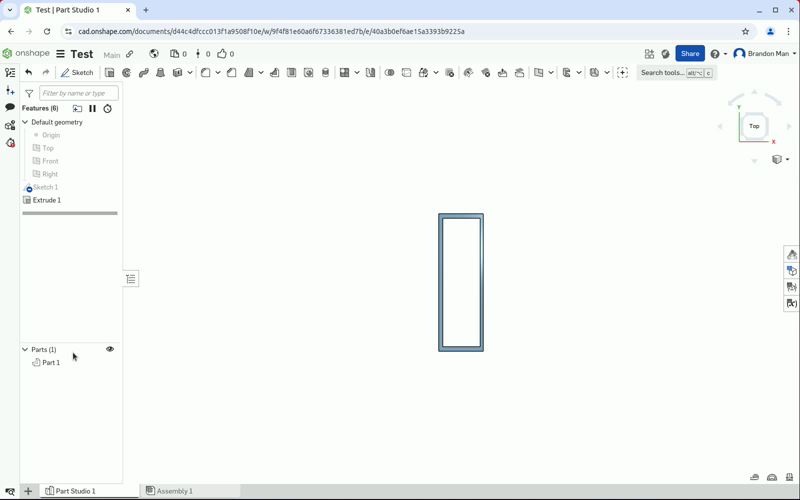
key(shift+p)
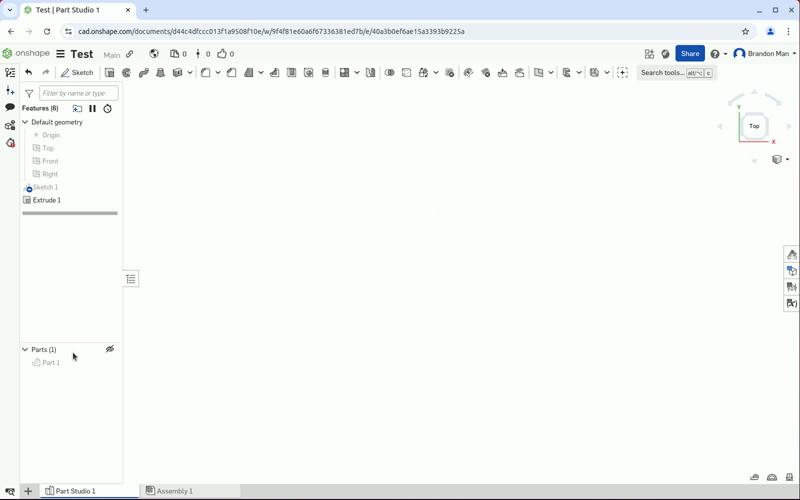
key(space)
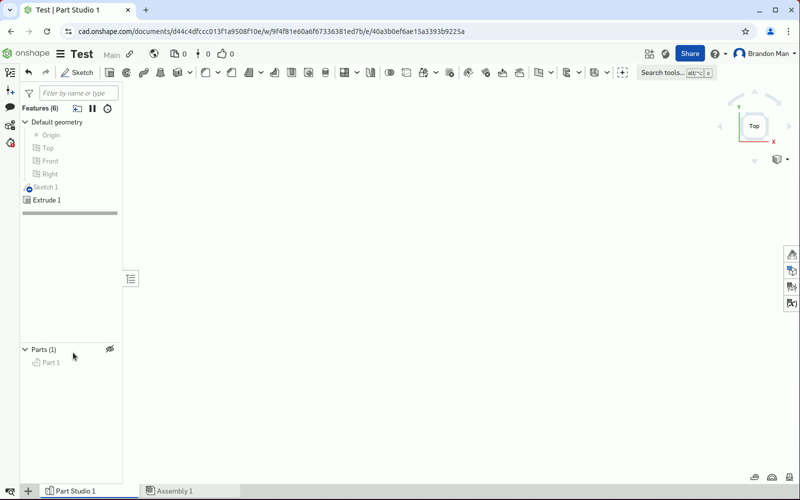
key_down(shift)
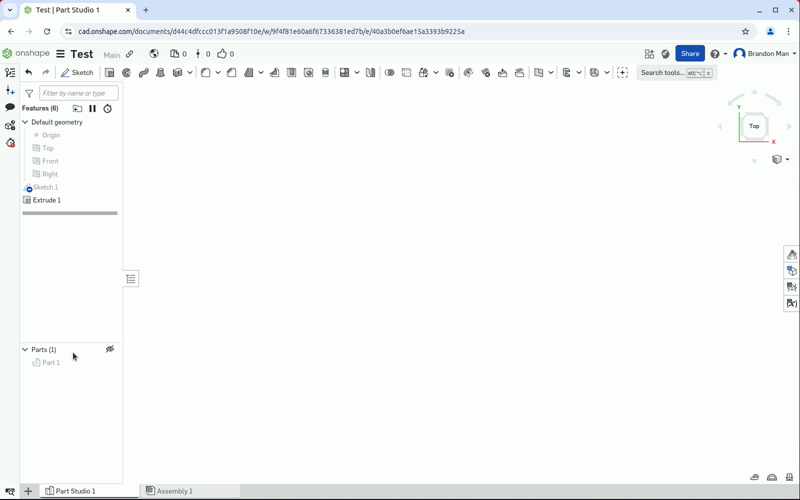
key(up)
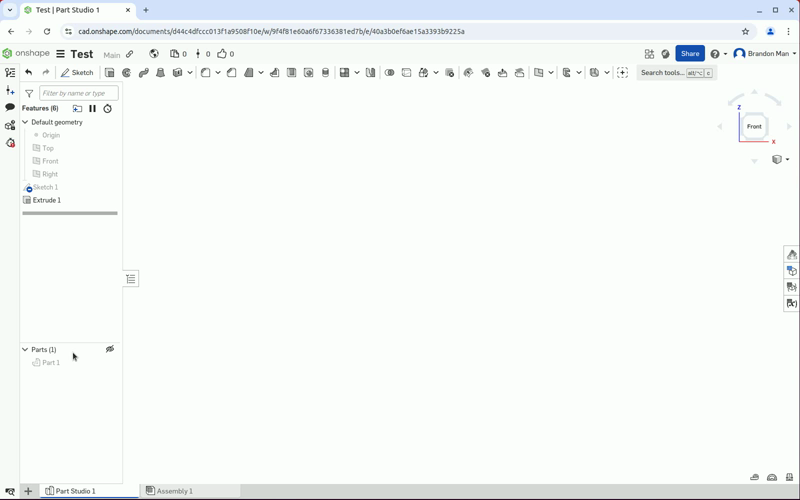
key_up(shift)
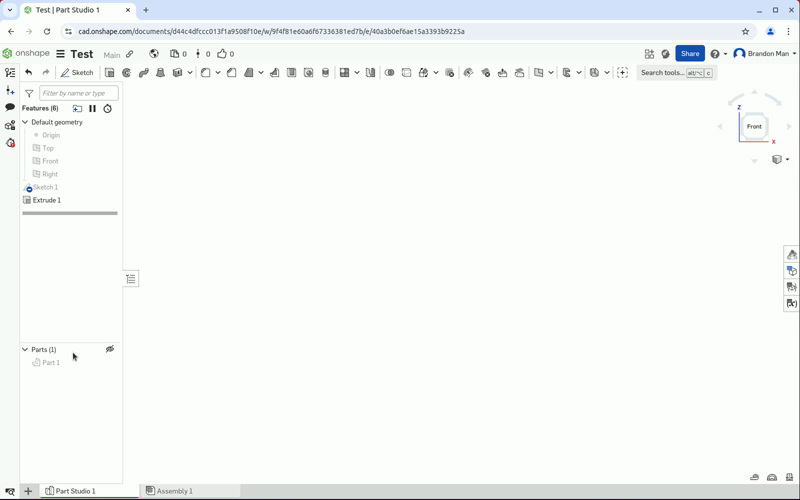
key(space)
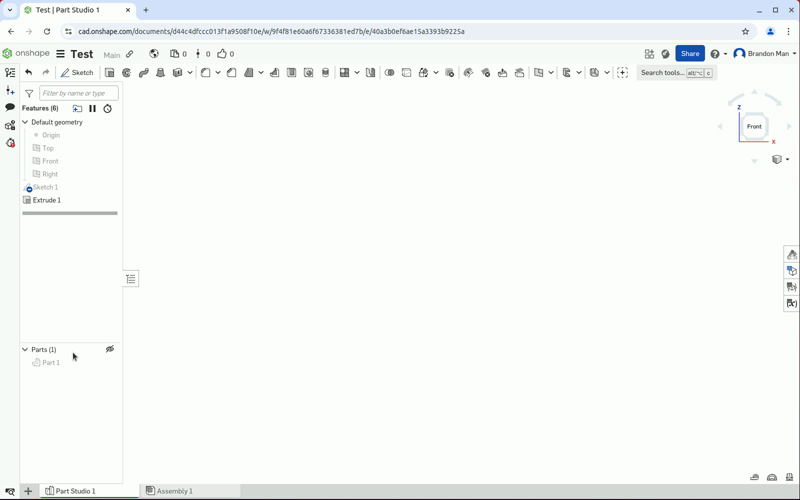
key_down(shift)
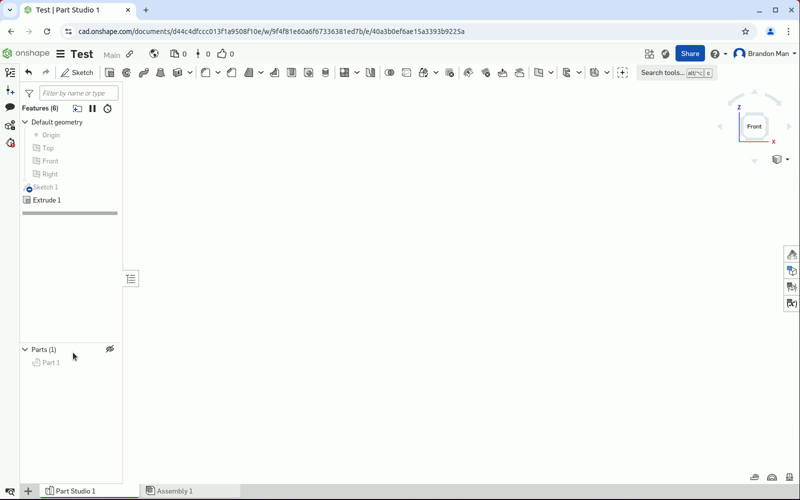
key(left)
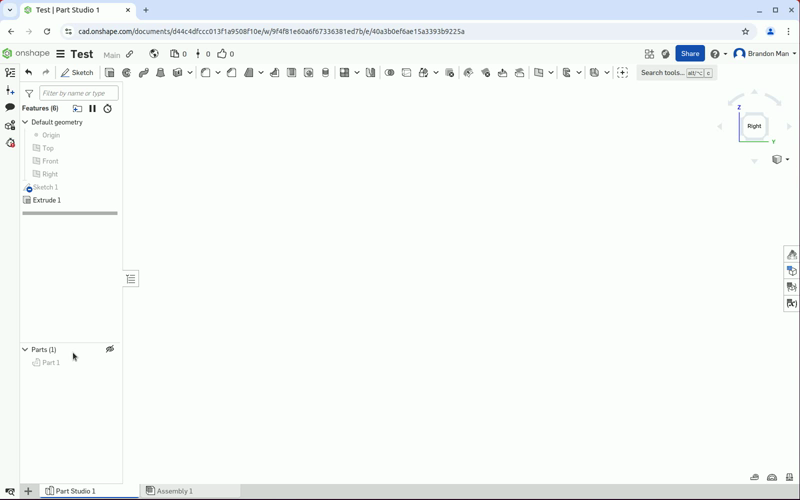
key_up(shift)
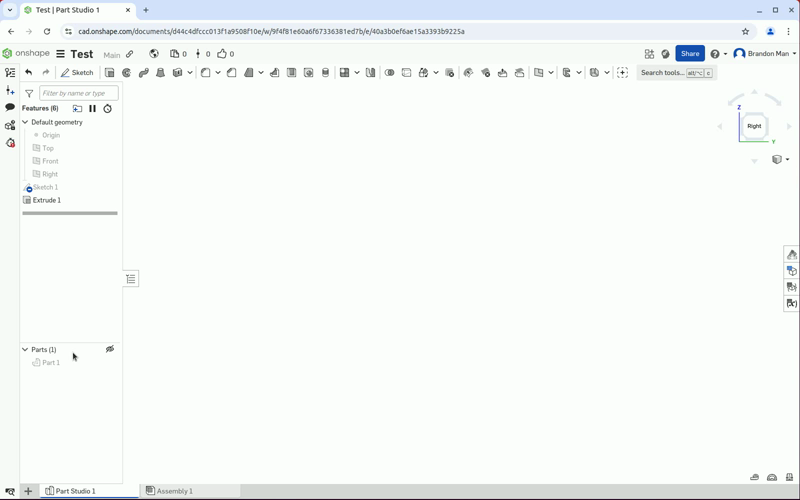
mouse_move(73, 352)
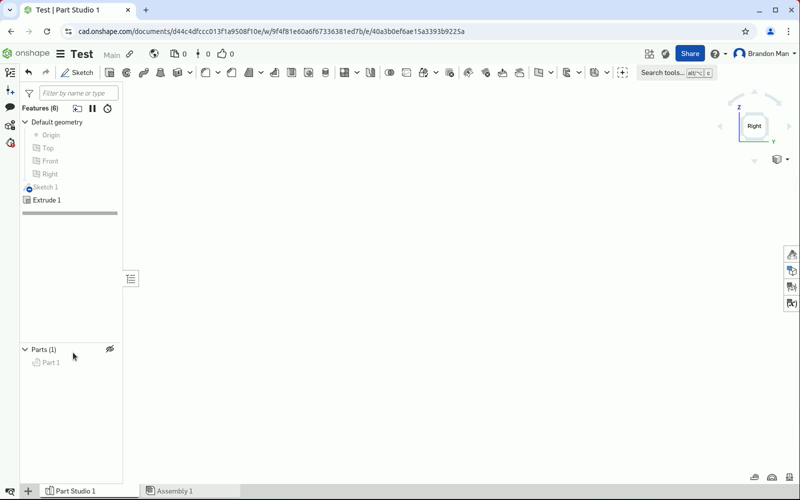
key(shift+y)
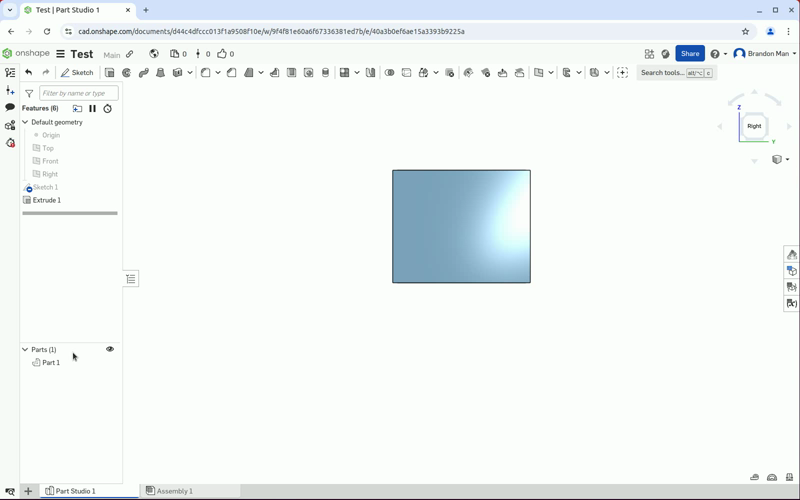
mouse_move(541, 75)
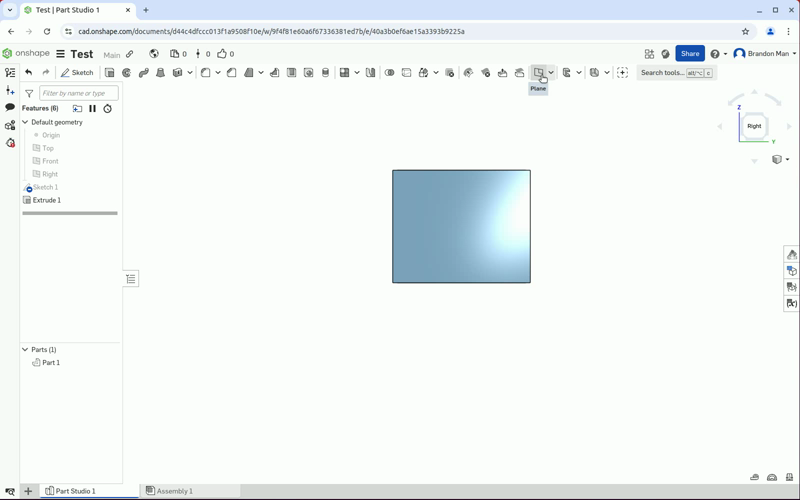
click(541, 75)
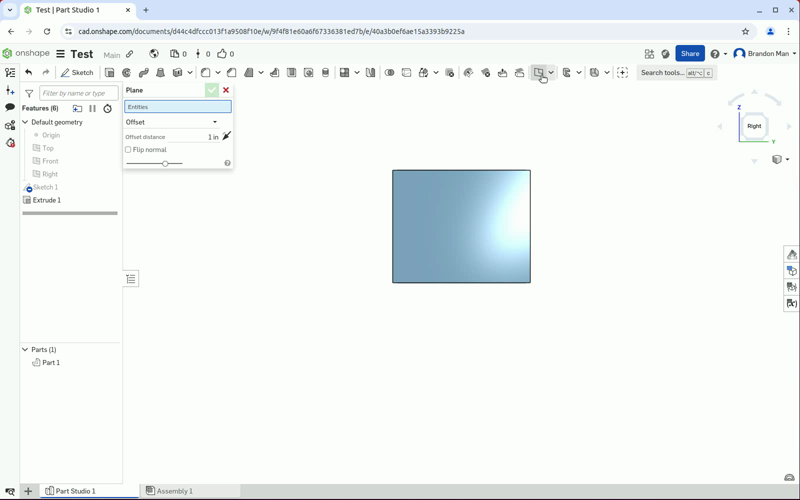
mouse_move(73, 176)
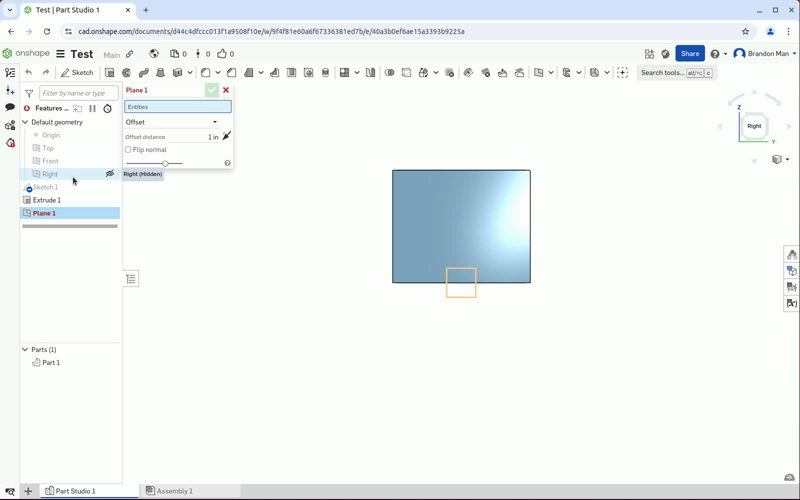
click(73, 176)
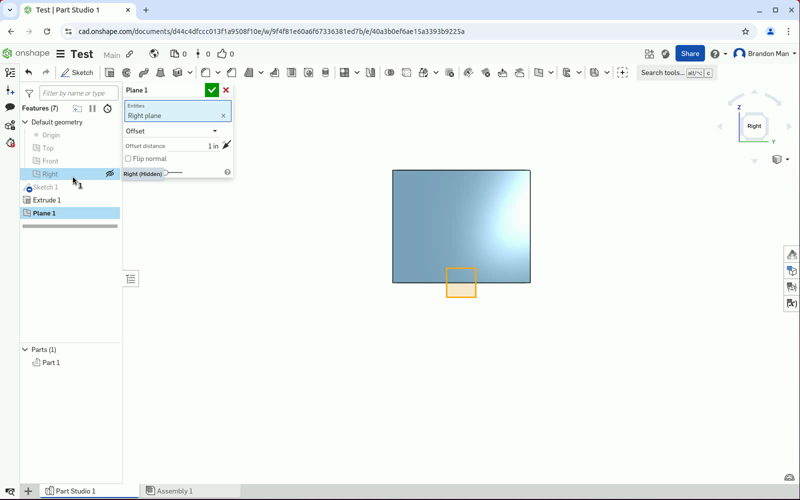
key(tab, 2)
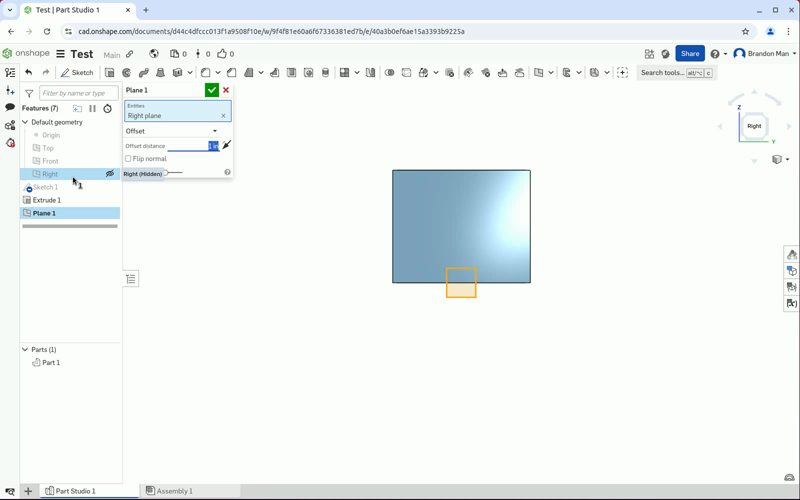
text(4.56)
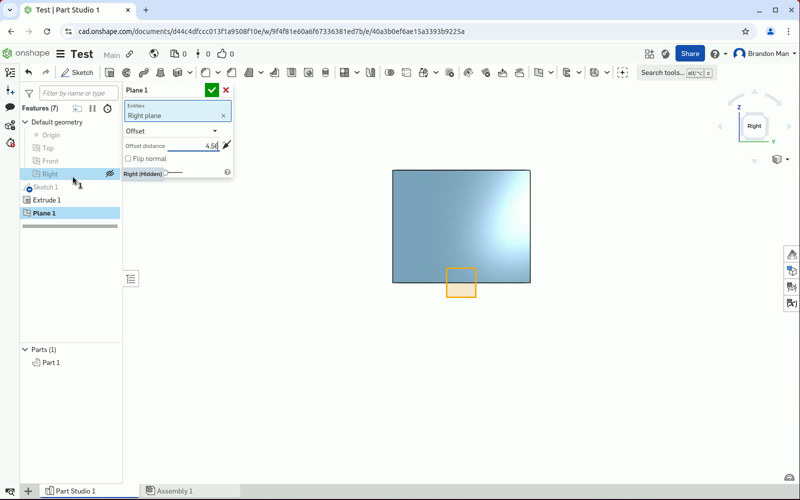
key(enter, 2)
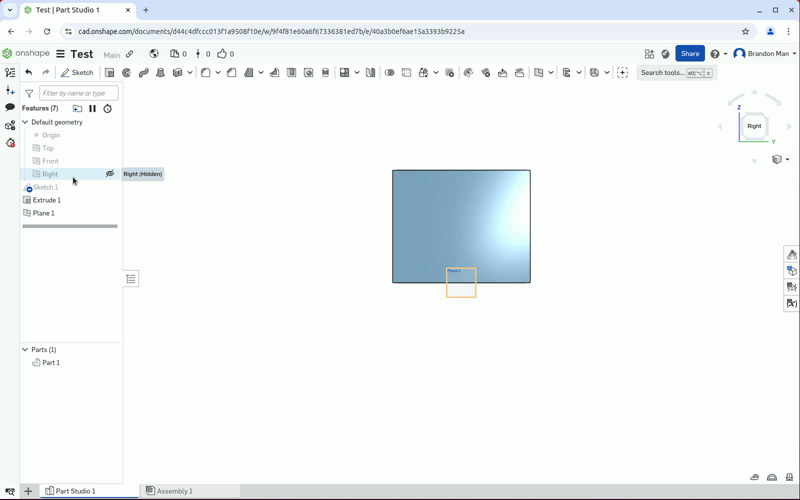
key(shift+s)
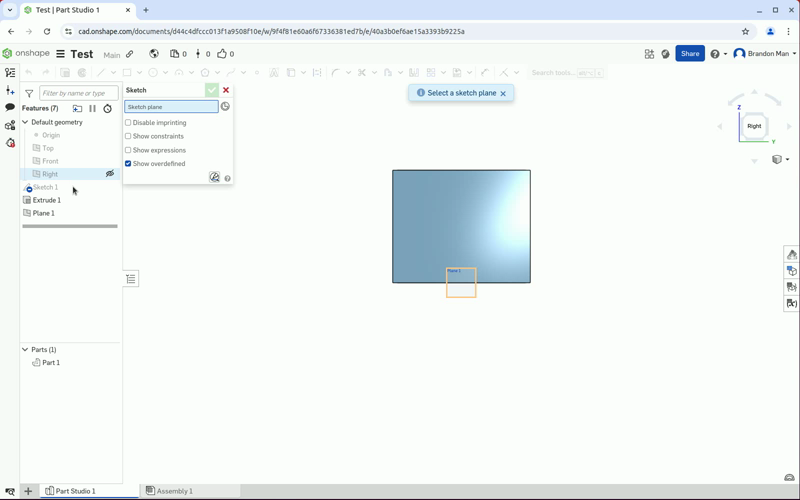
mouse_move(73, 215)
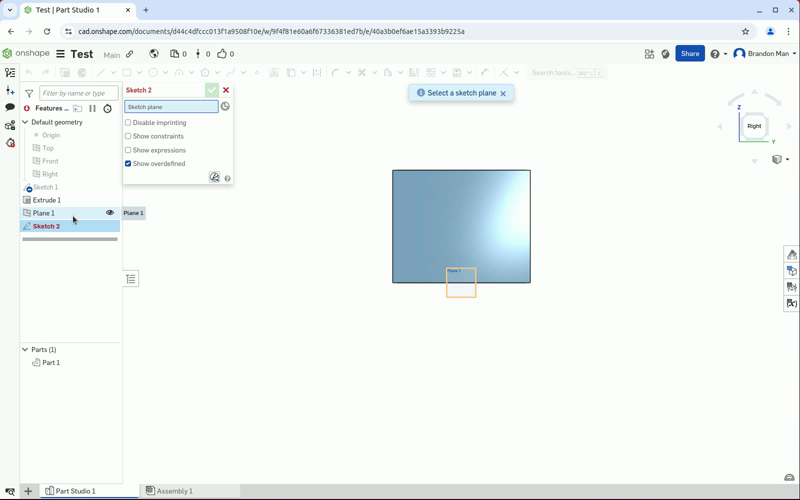
click(73, 215)
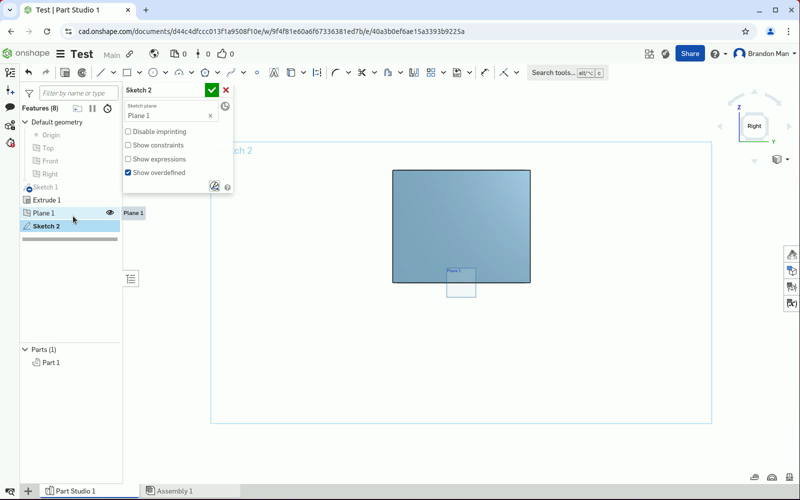
mouse_move(73, 352)
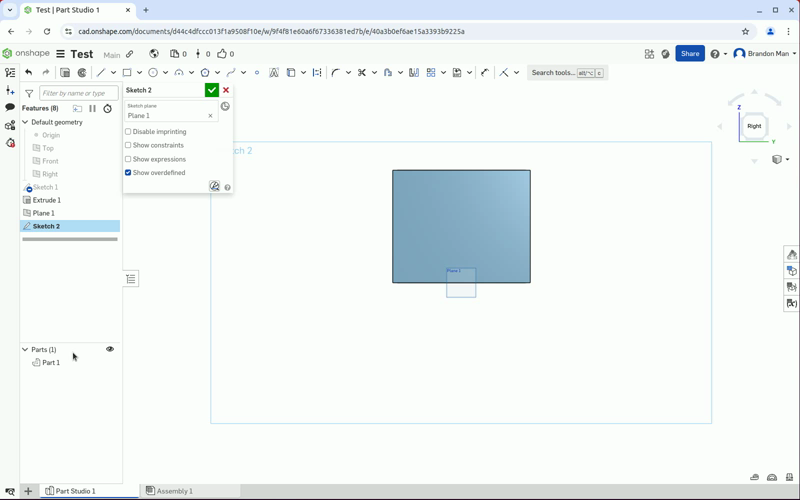
key(y)
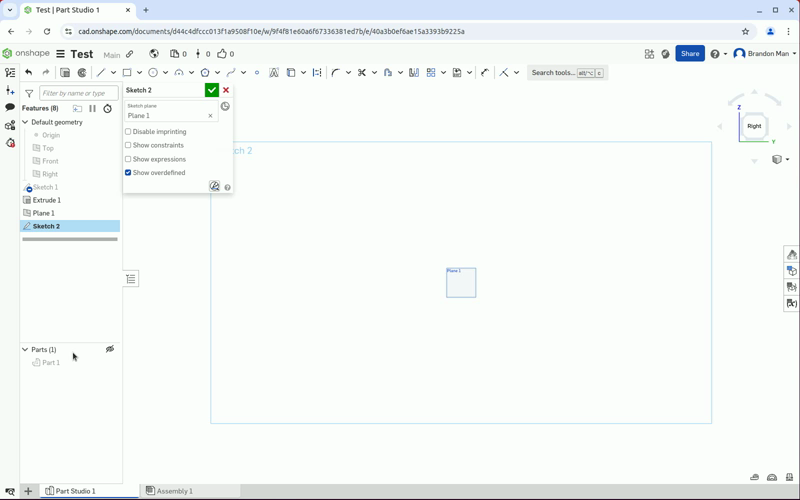
key(l)
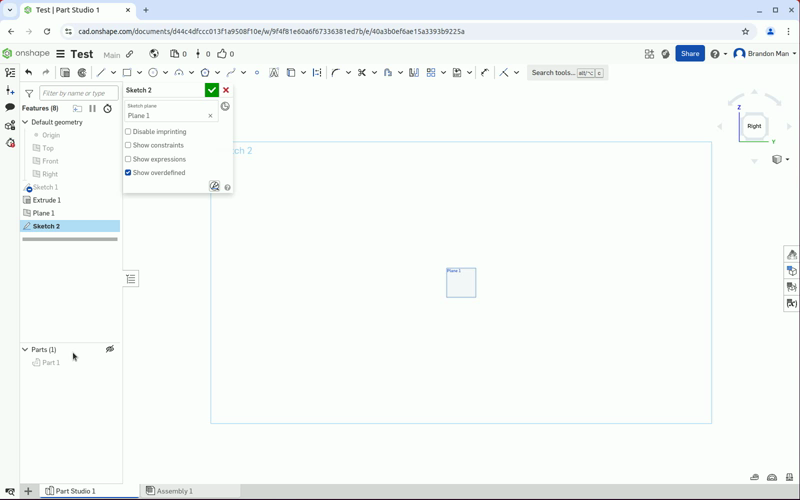
key_down(shift)
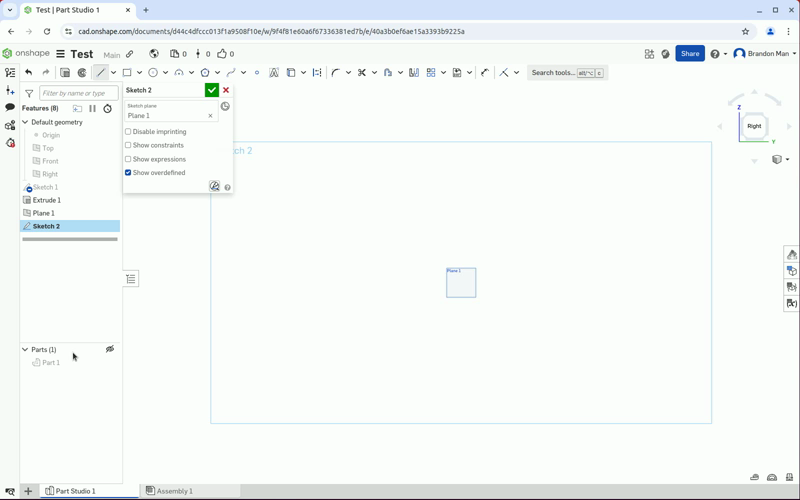
mouse_move(392, 282)
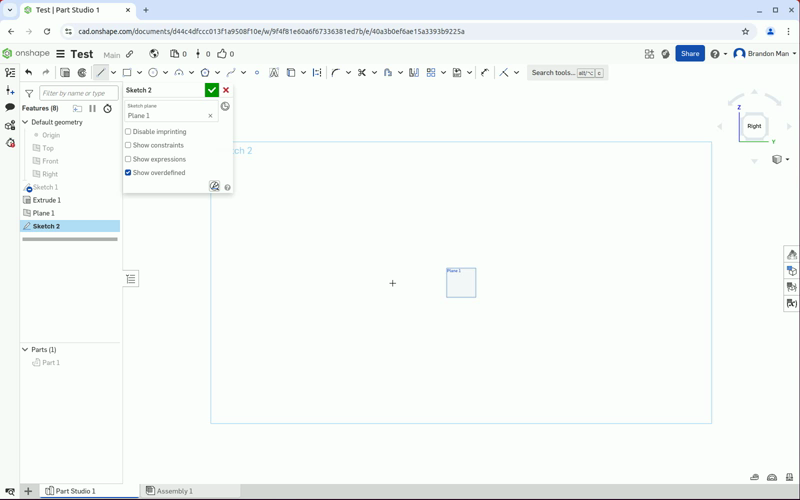
click(392, 282)
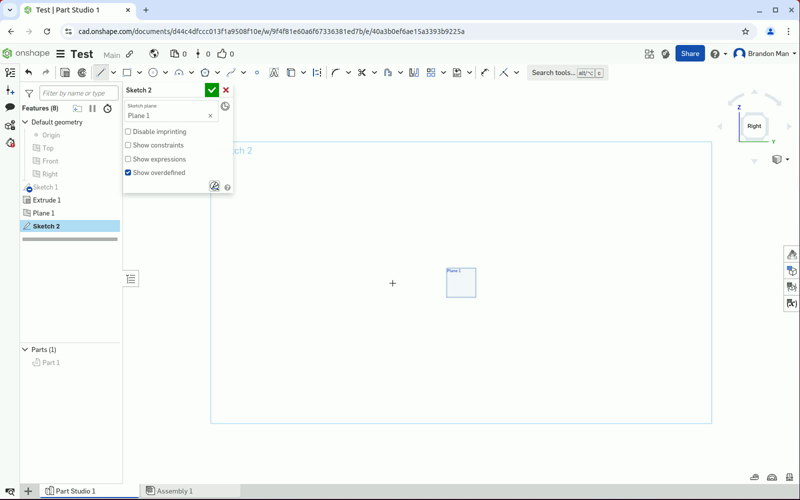
key_up(shift)
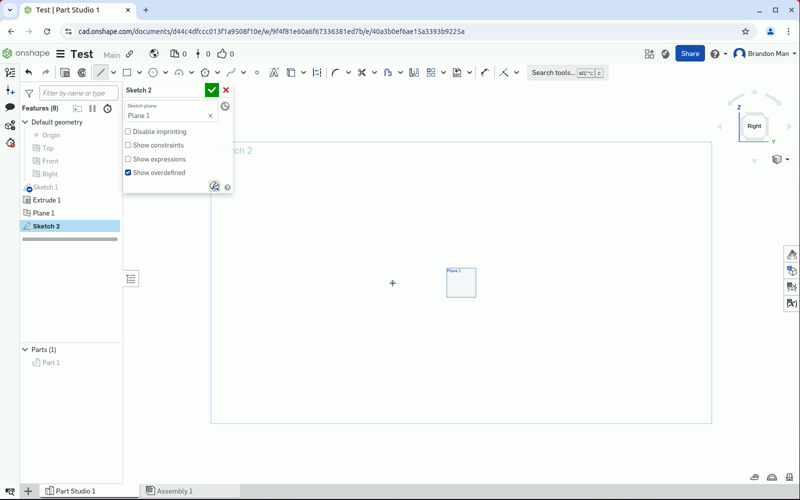
key_down(shift)
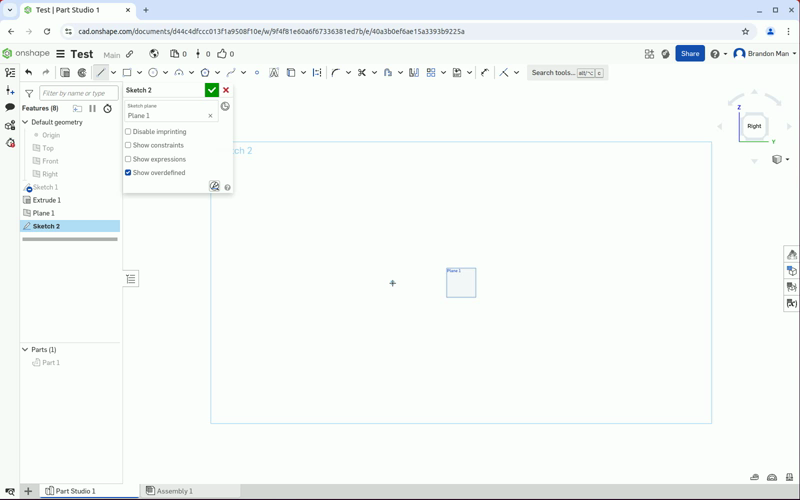
mouse_move(422, 282)
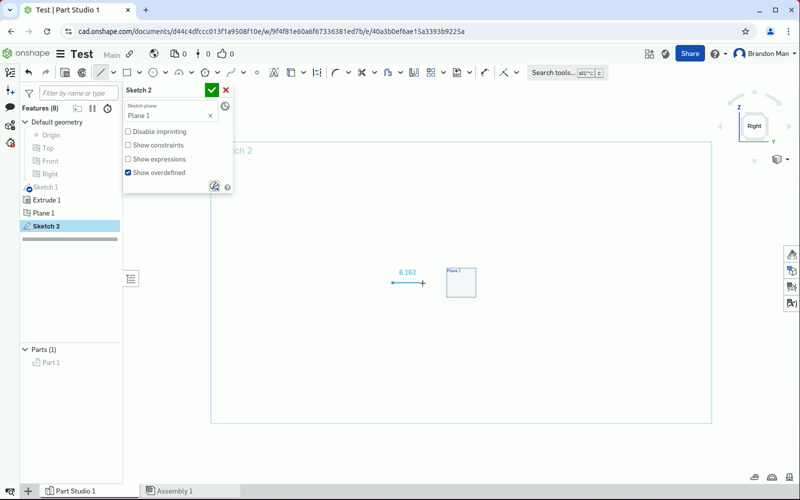
mouse_move(429, 282)
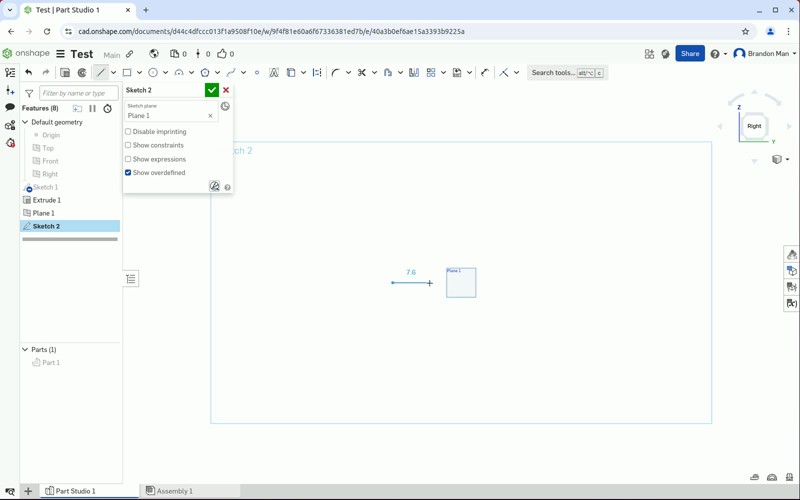
click(429, 282)
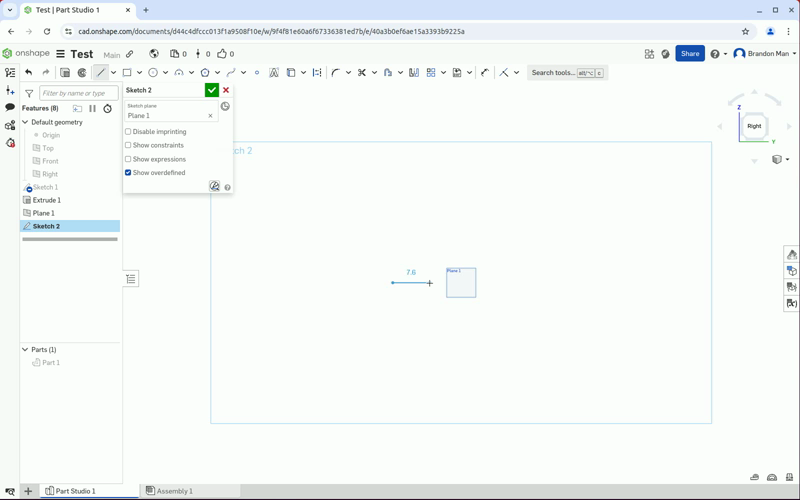
key_up(shift)
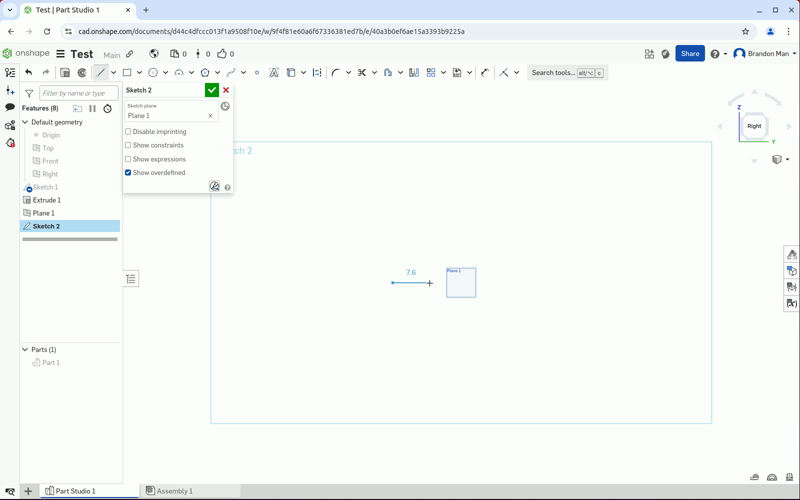
key_down(shift)
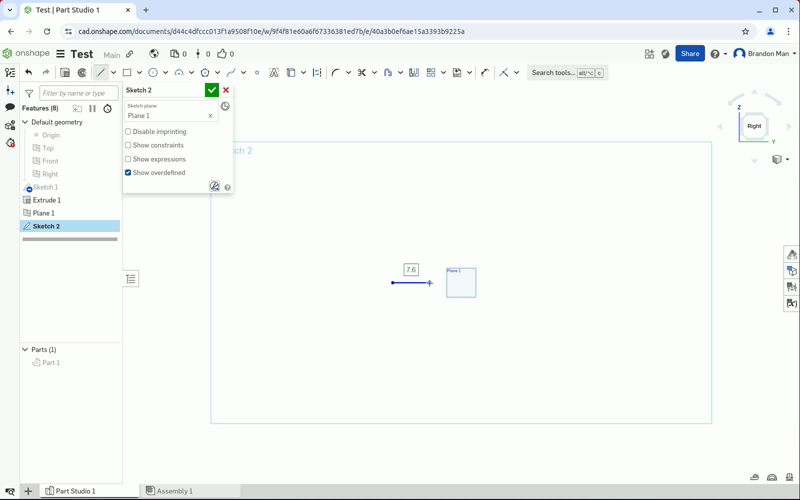
mouse_move(459, 282)
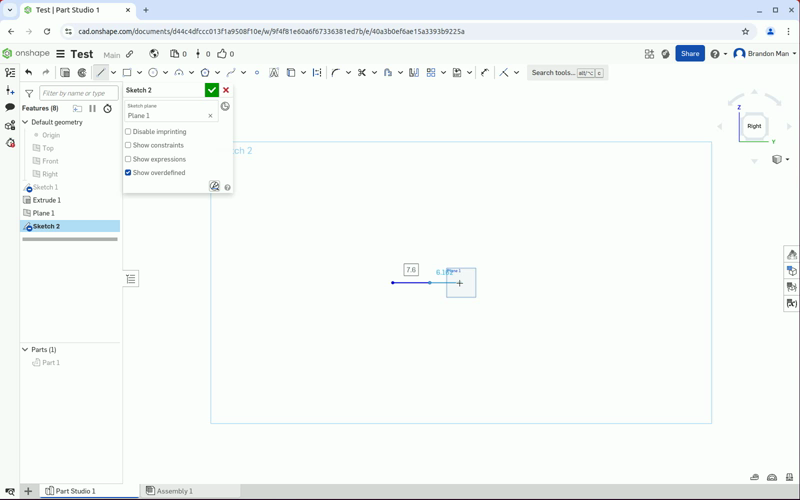
mouse_move(392, 250)
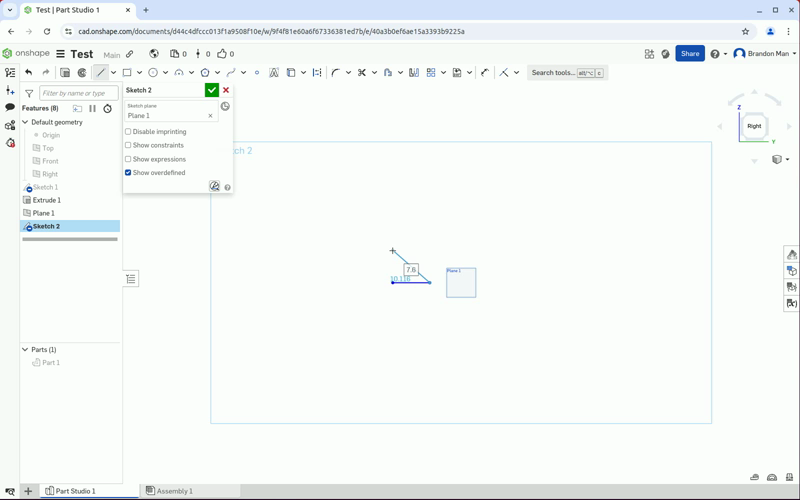
click(392, 250)
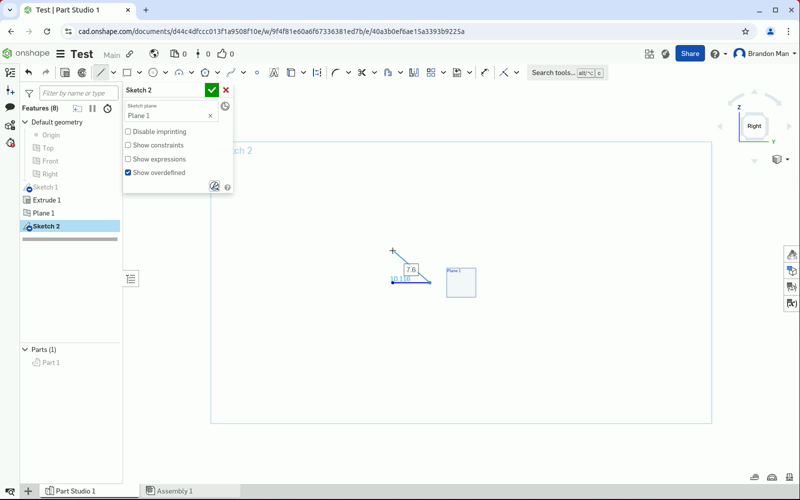
key_up(shift)
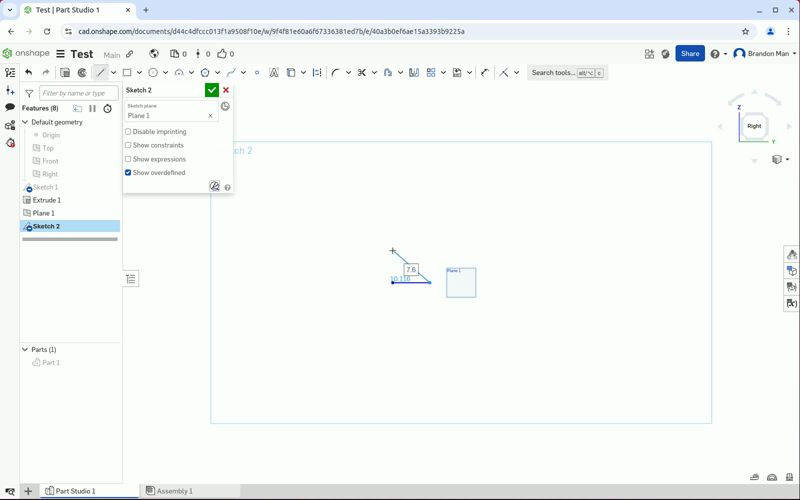
mouse_move(422, 250)
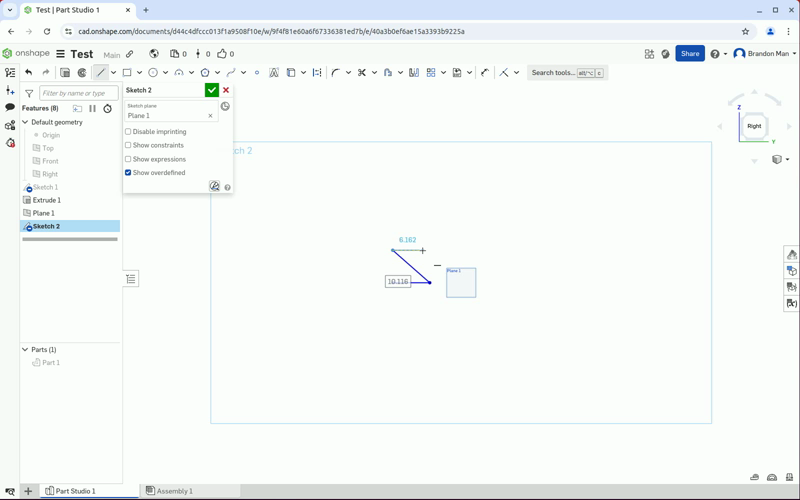
key_down(shift)
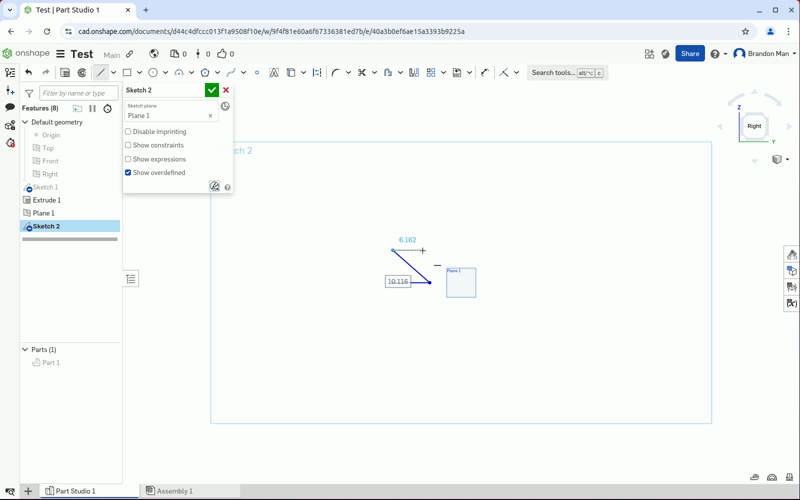
mouse_move(392, 282)
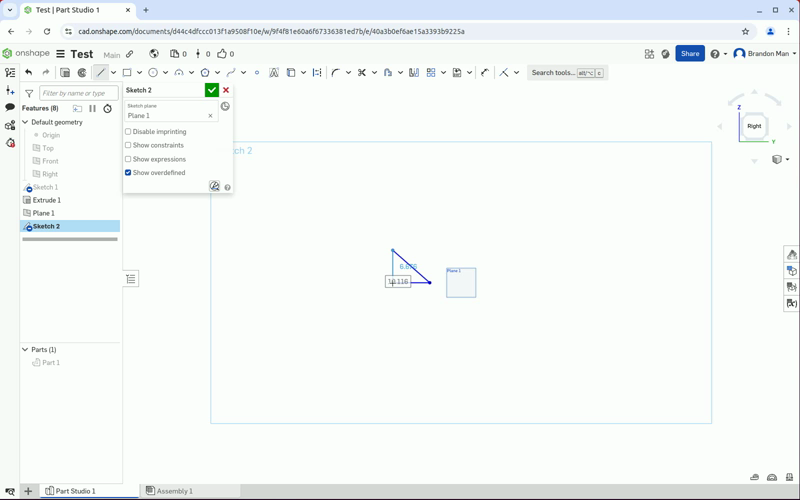
key_up(shift)
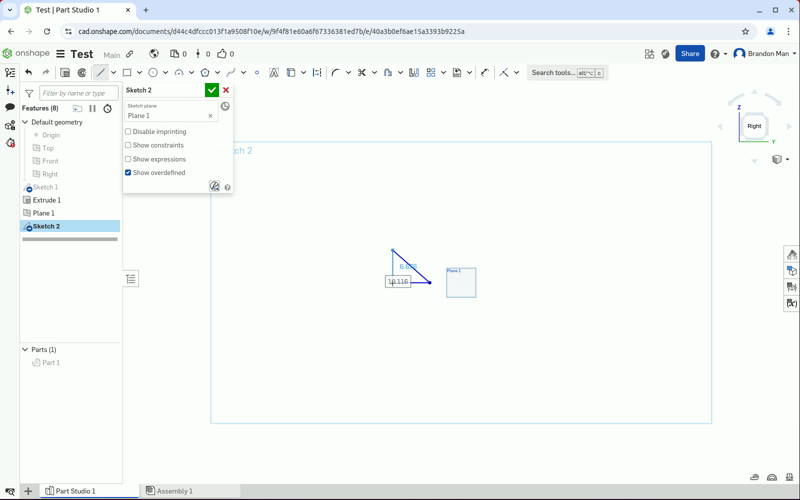
click(392, 282)
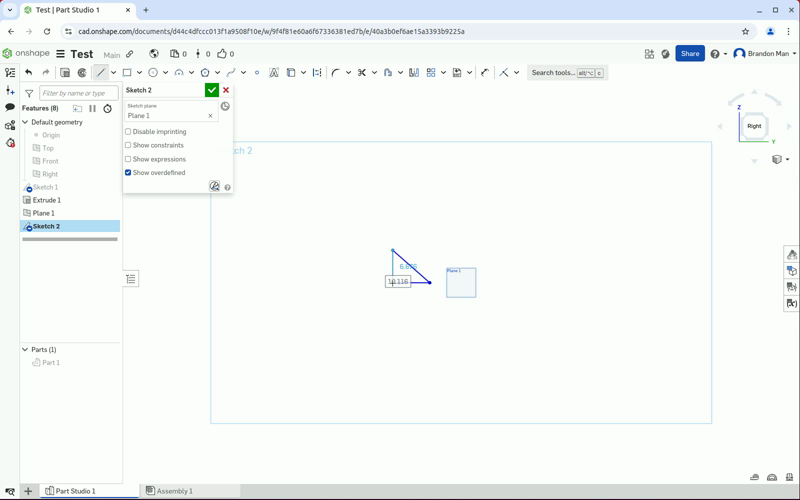
key(esc)
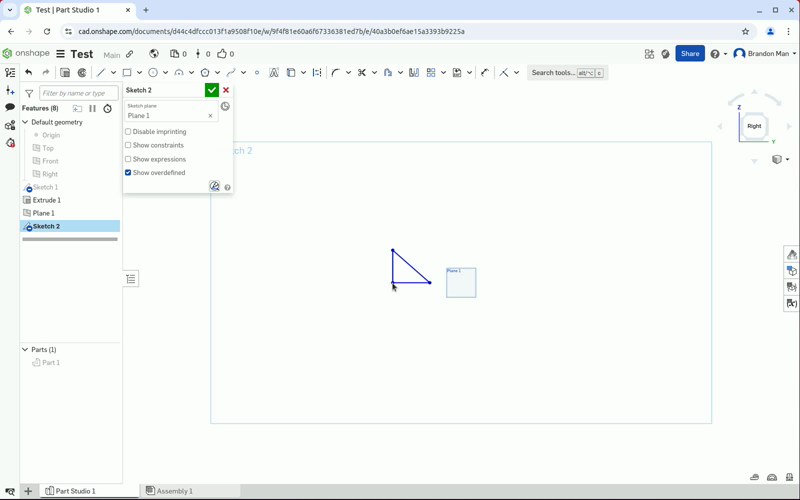
mouse_move(414, 281)
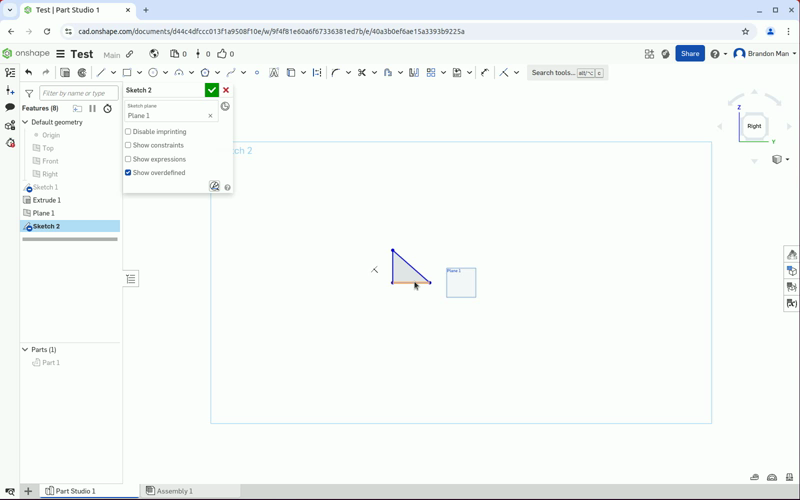
scroll(6)
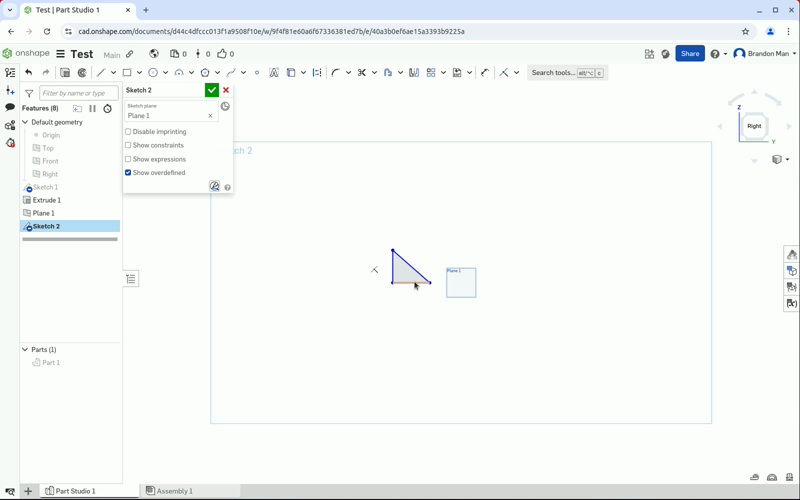
scroll(6)
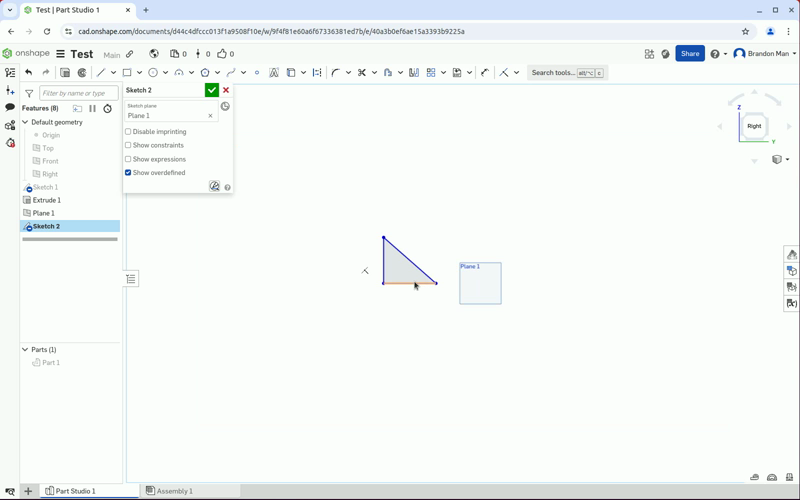
scroll(6)
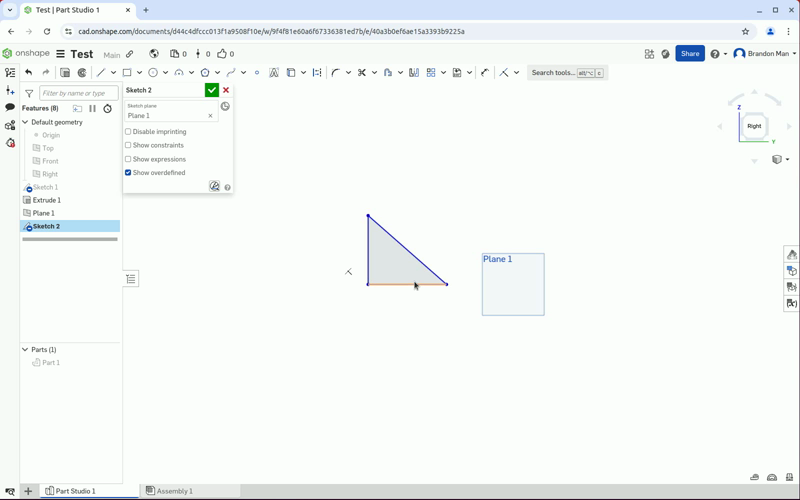
scroll(6)
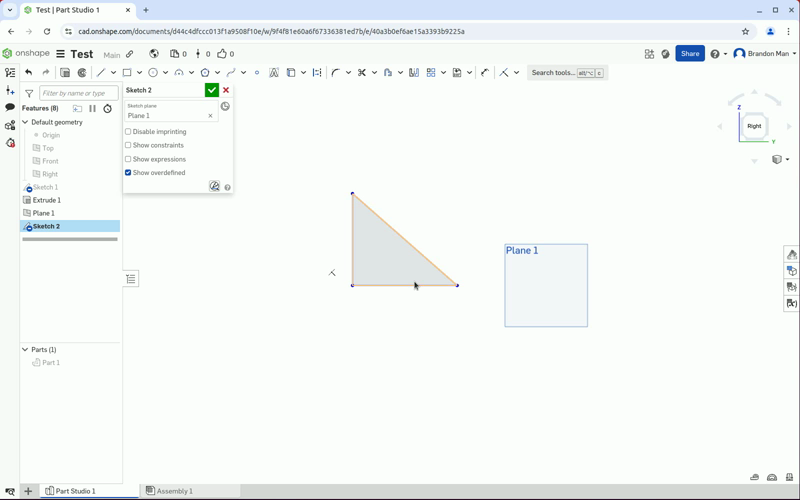
scroll(6)
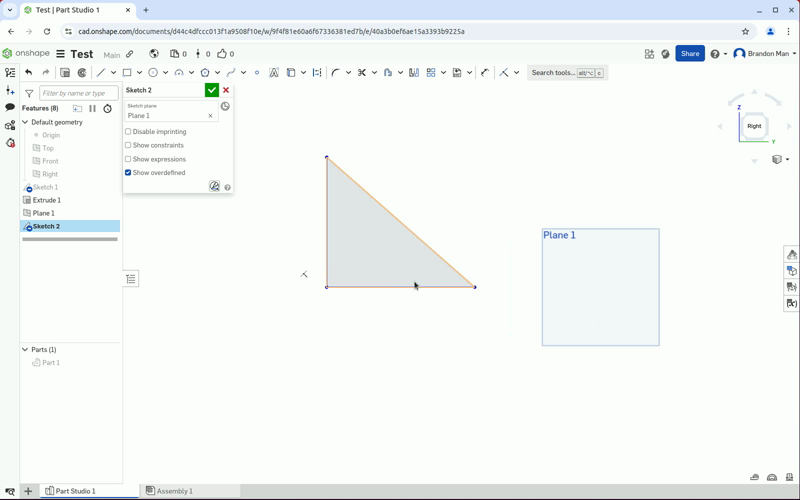
scroll(6)
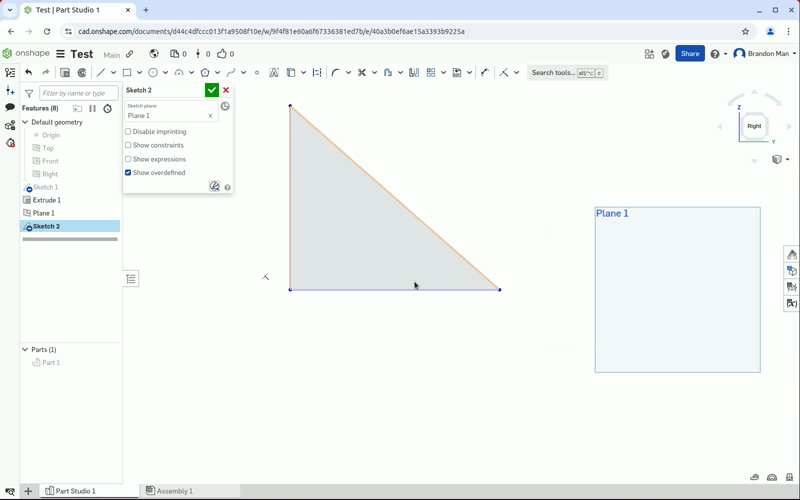
scroll(6)
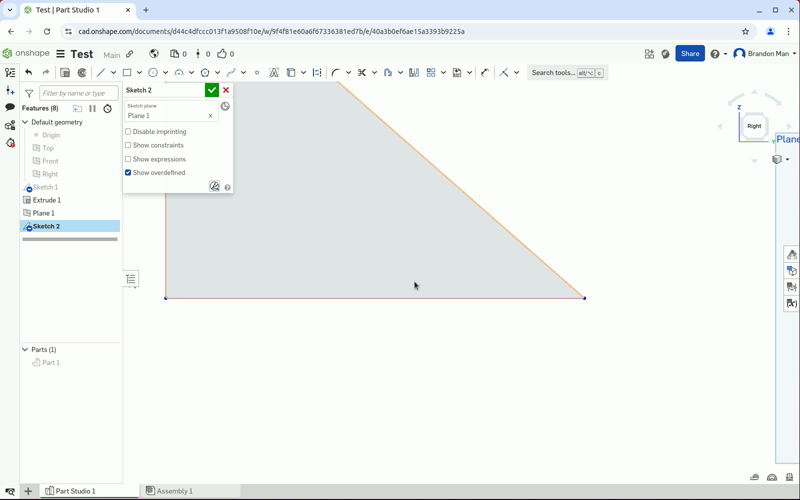
click(414, 281)
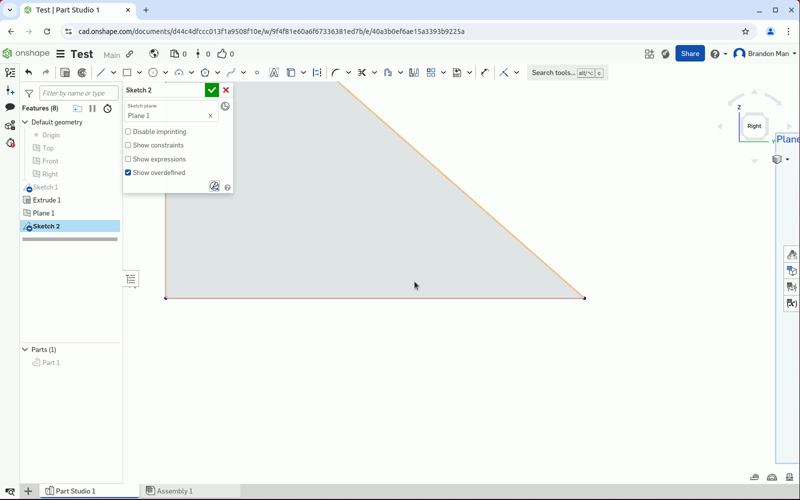
scroll(-6)
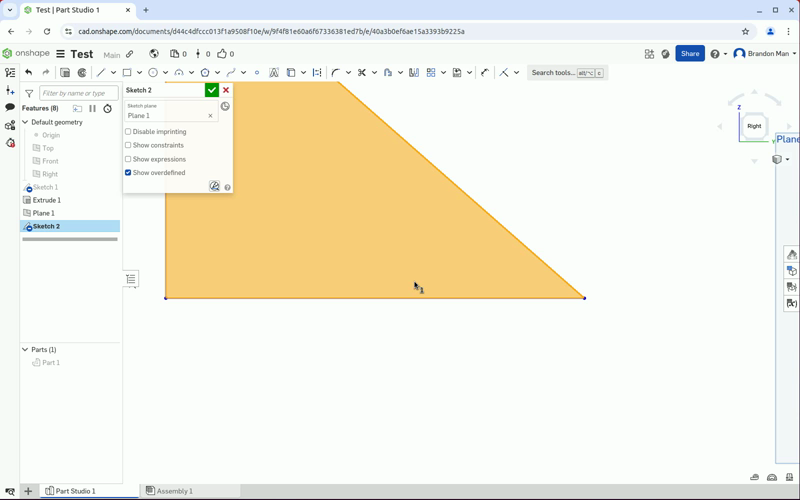
scroll(-6)
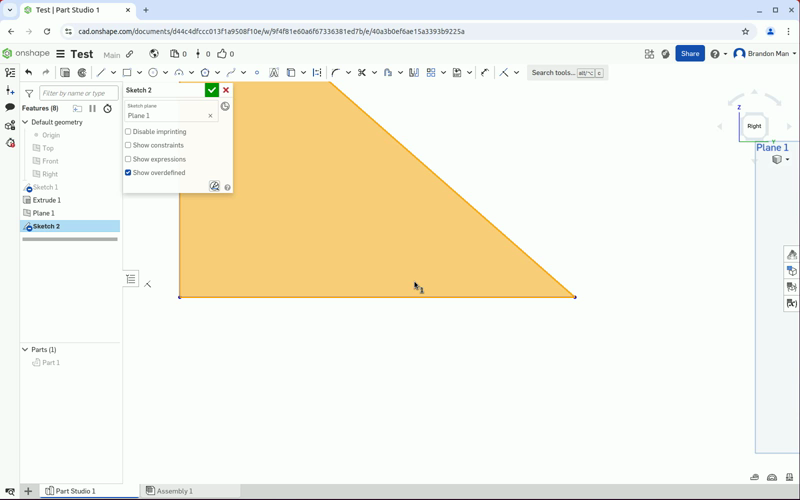
scroll(-6)
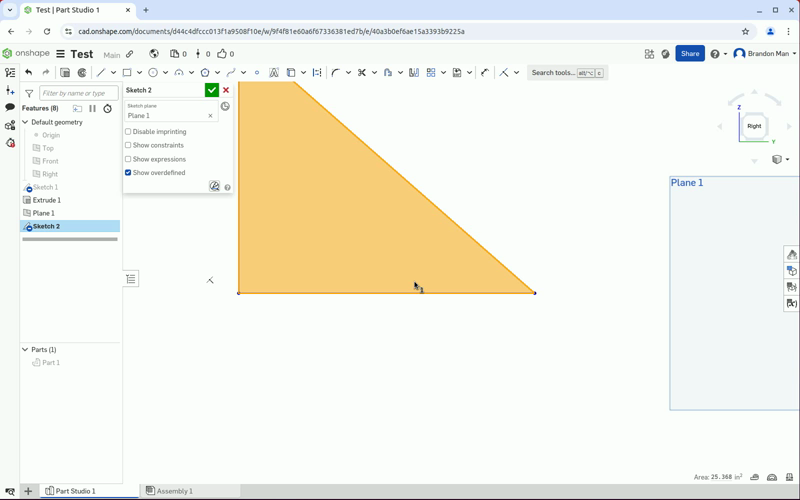
scroll(-6)
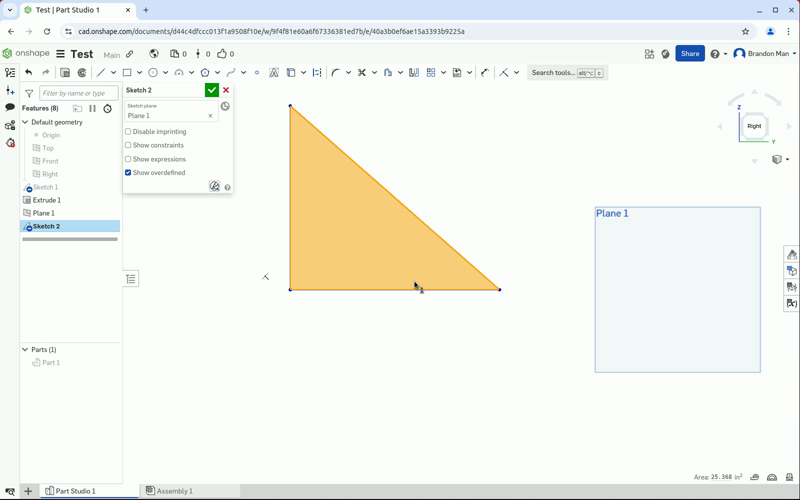
scroll(-6)
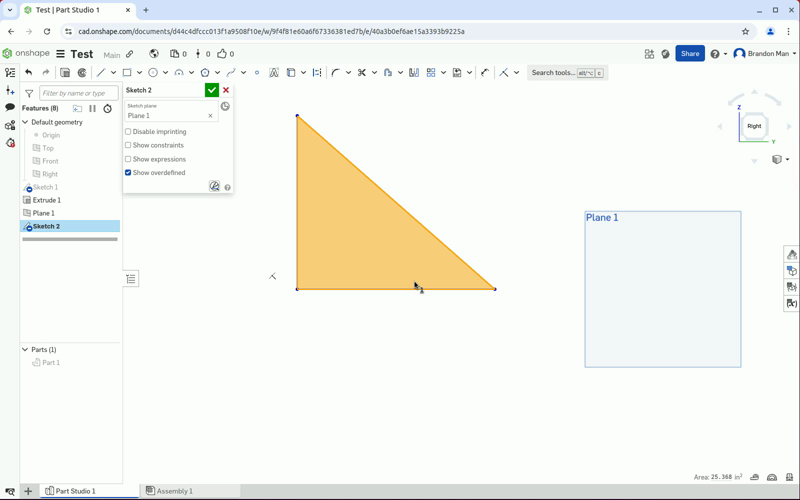
scroll(-6)
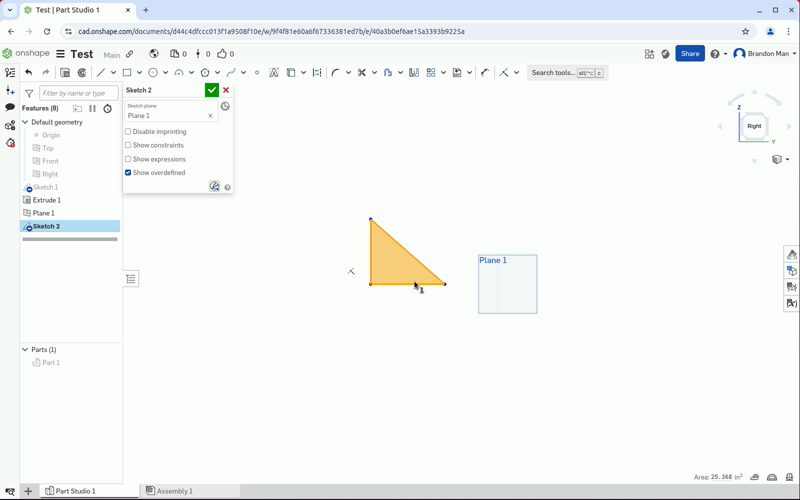
scroll(-6)
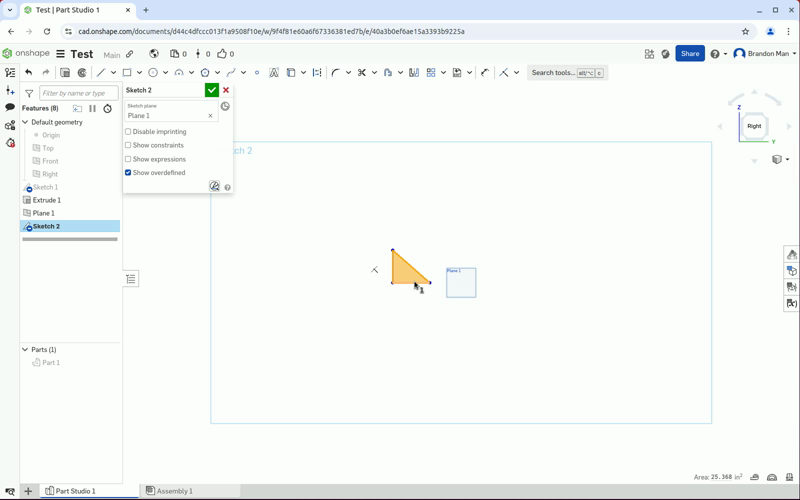
mouse_move(73, 352)
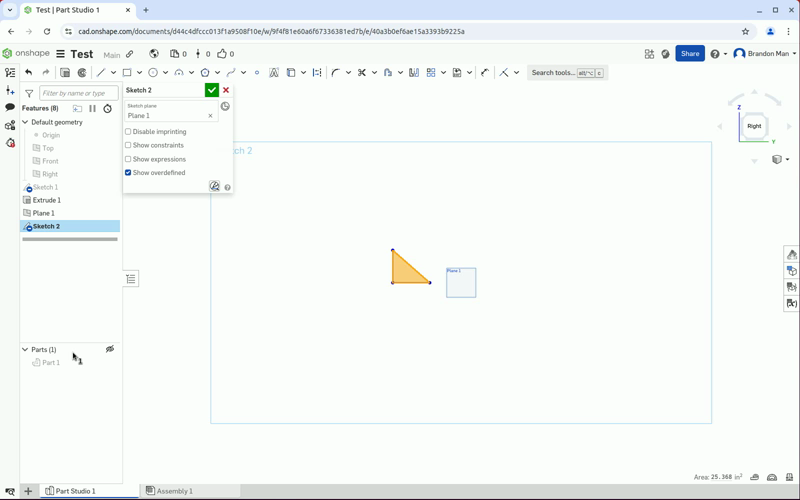
key(shift+y)
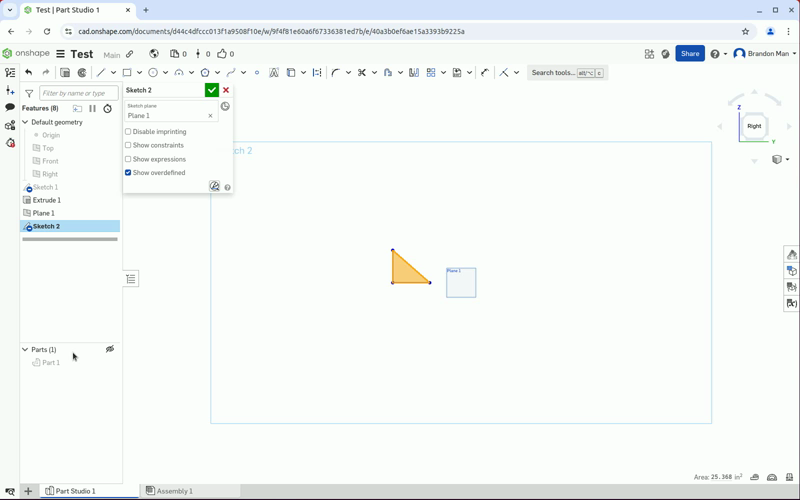
key(shift+e)
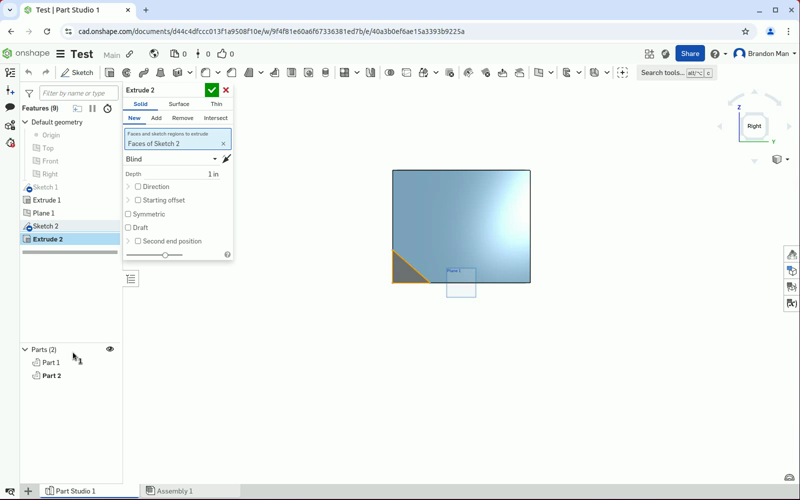
mouse_move(143, 106)
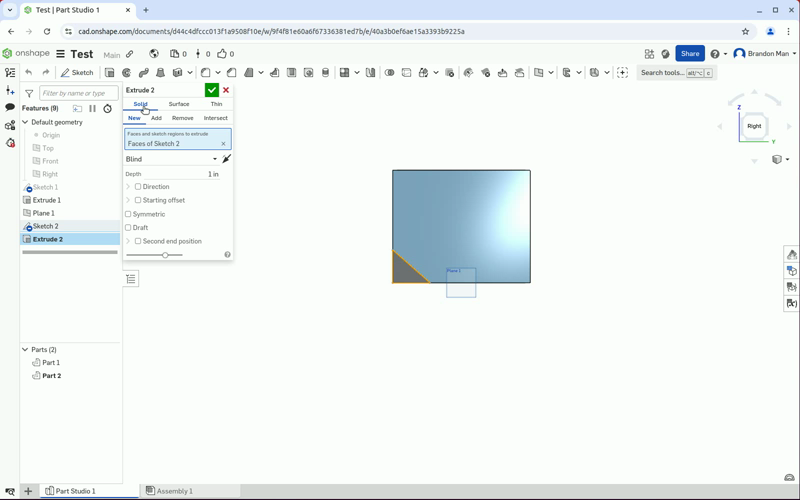
click(143, 106)
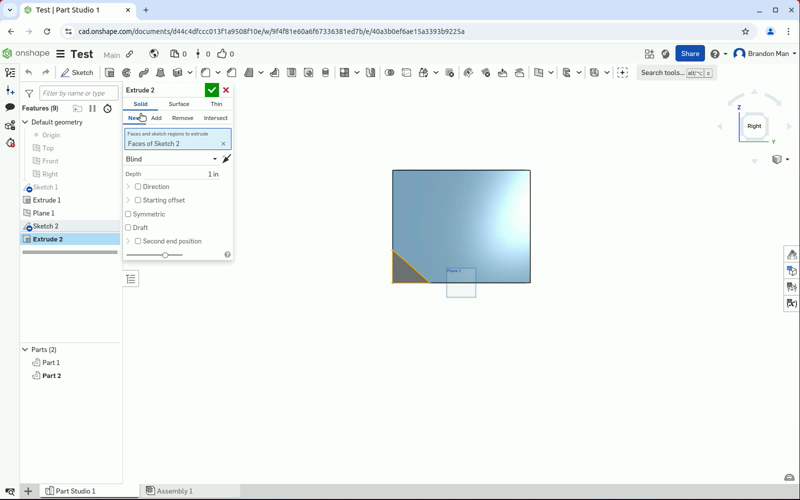
mouse_move(137, 120)
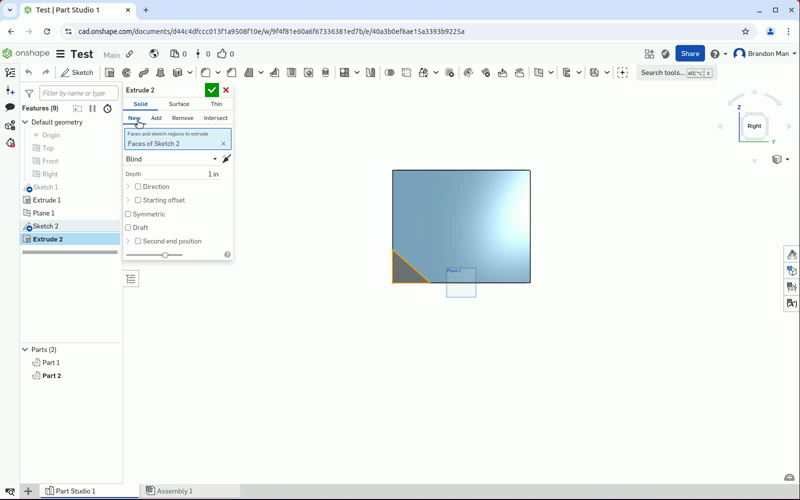
click(137, 120)
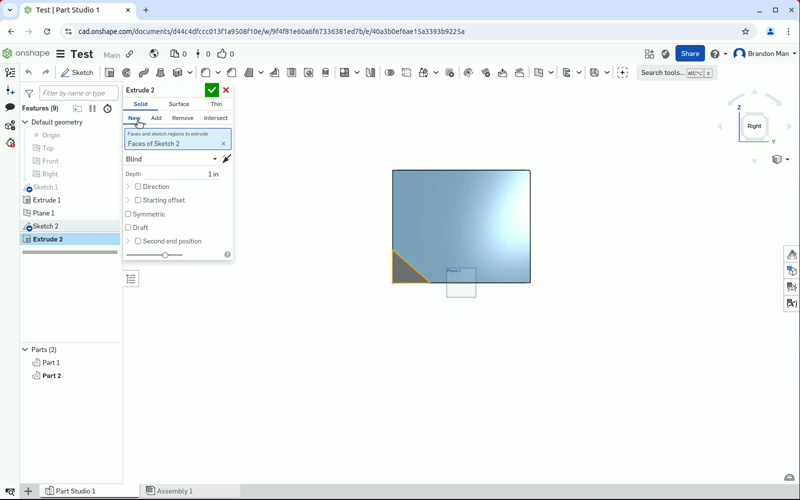
key(tab, 4)
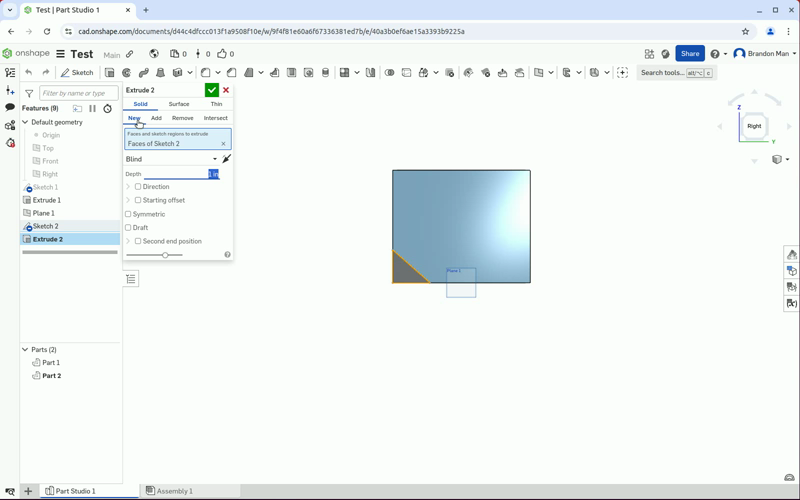
text(-9.147)
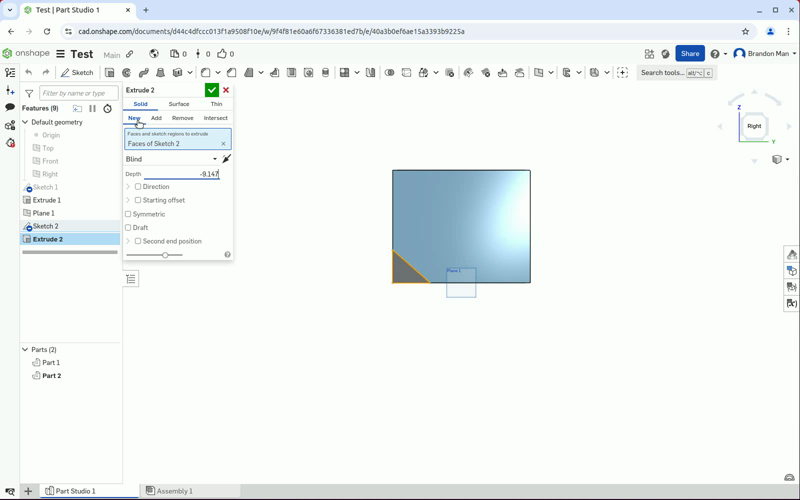
key(enter)
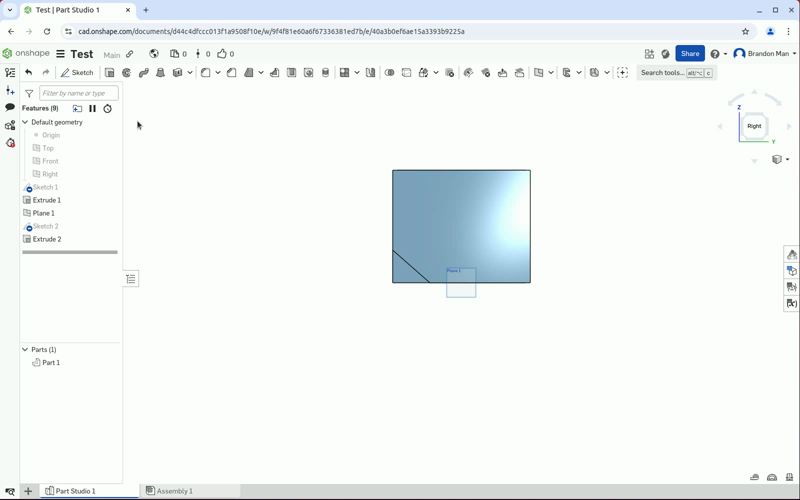
key(shift+h)
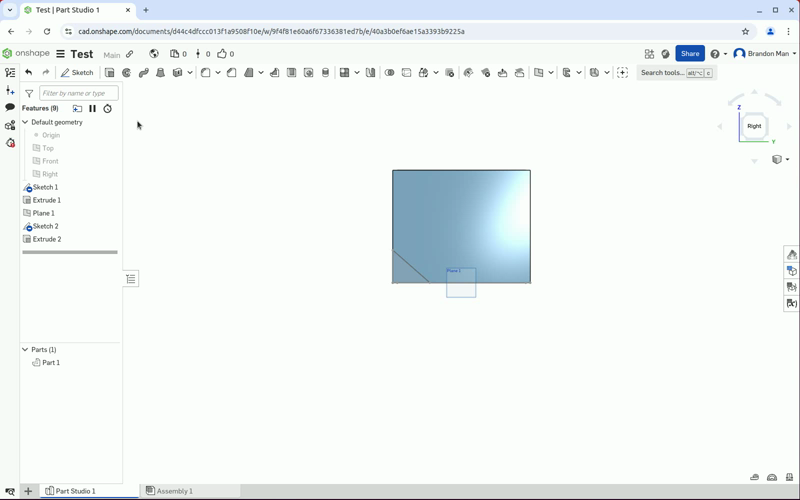
key(shift+h)
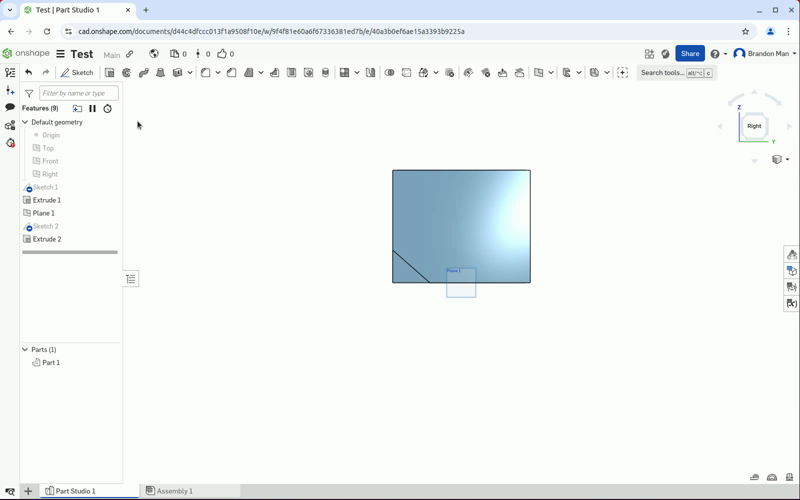
mouse_move(73, 189)
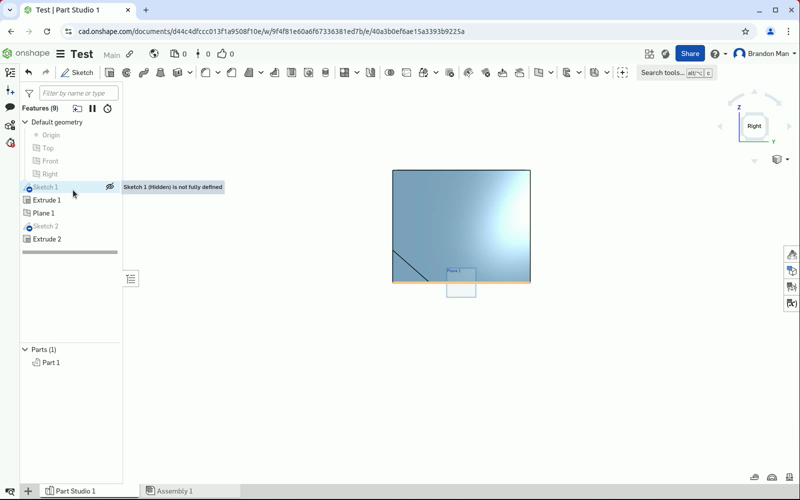
click(73, 189)
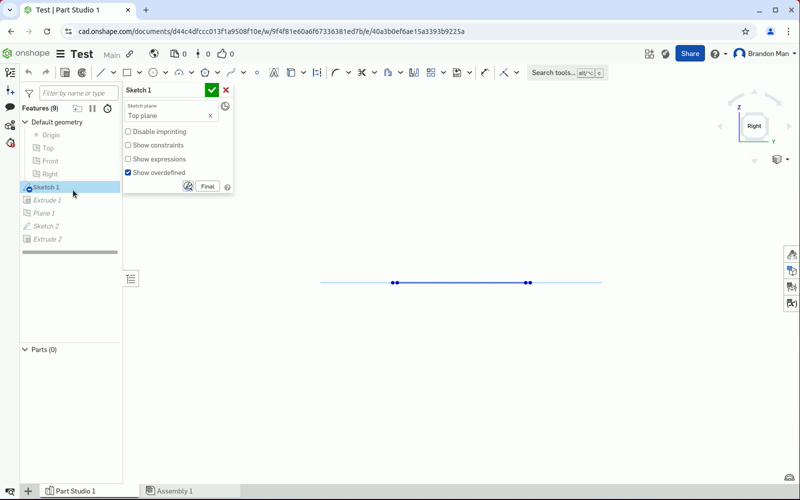
mouse_move(229, 92)
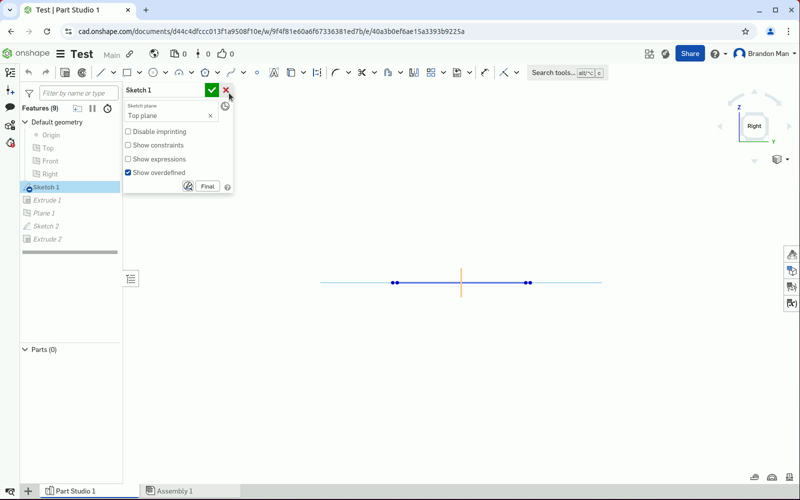
click(229, 92)
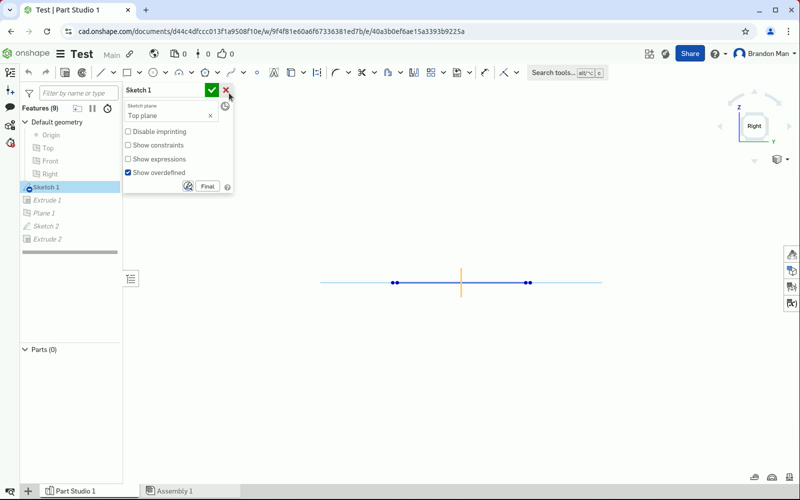
key(shift+s)
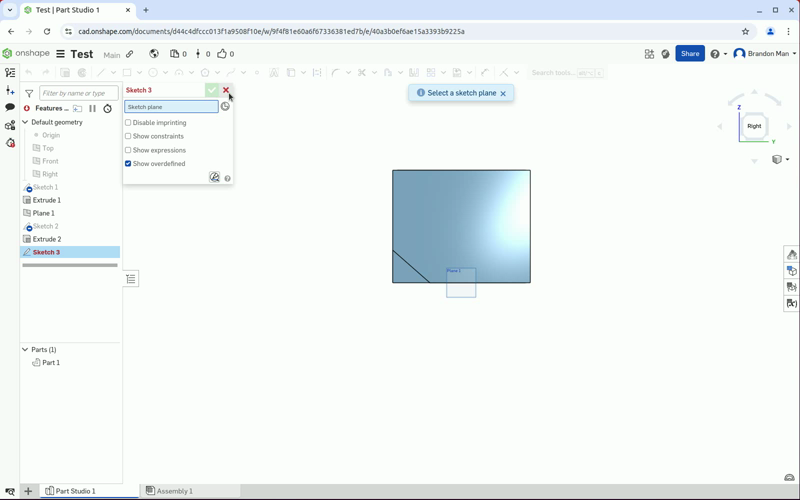
mouse_move(73, 215)
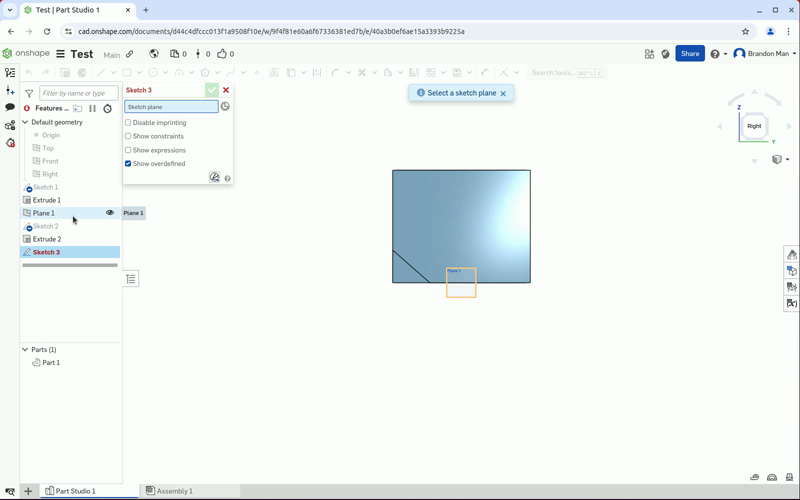
click(73, 215)
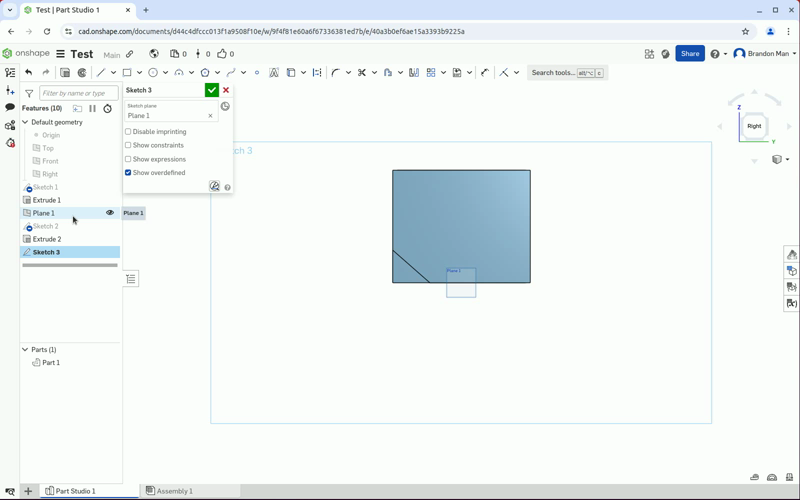
mouse_move(73, 352)
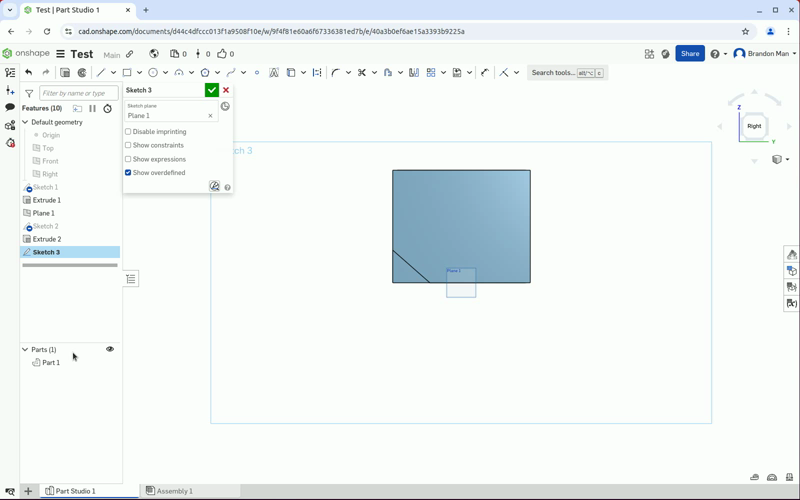
key(y)
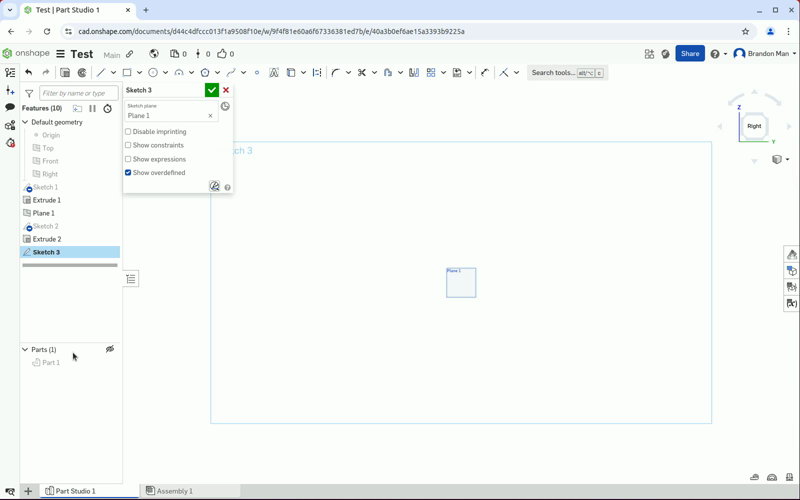
key(l)
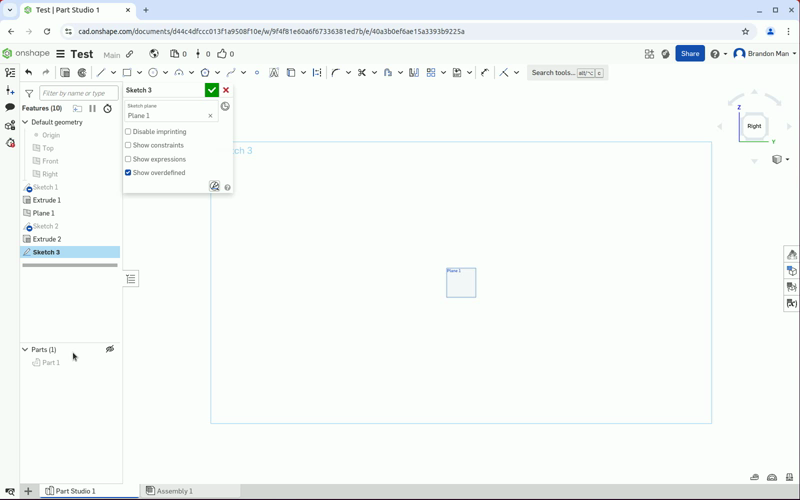
key_down(shift)
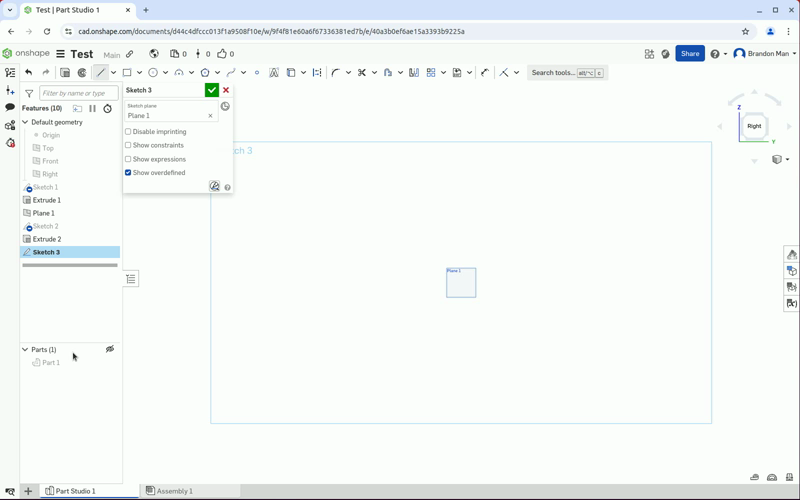
mouse_move(492, 282)
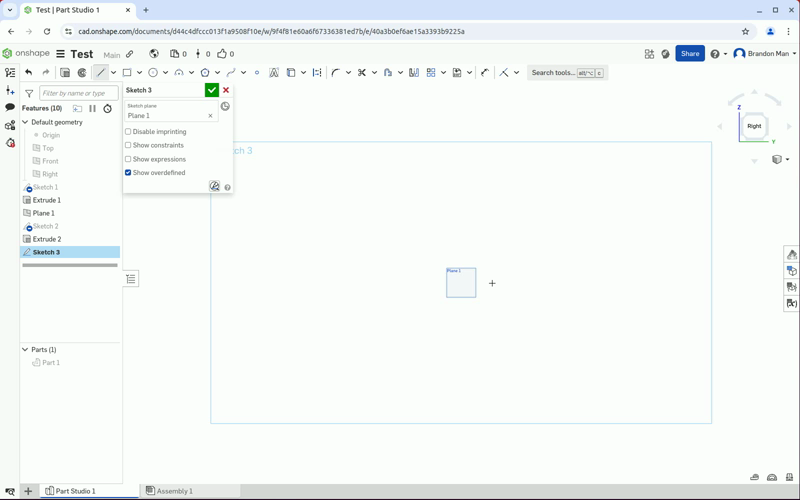
click(492, 282)
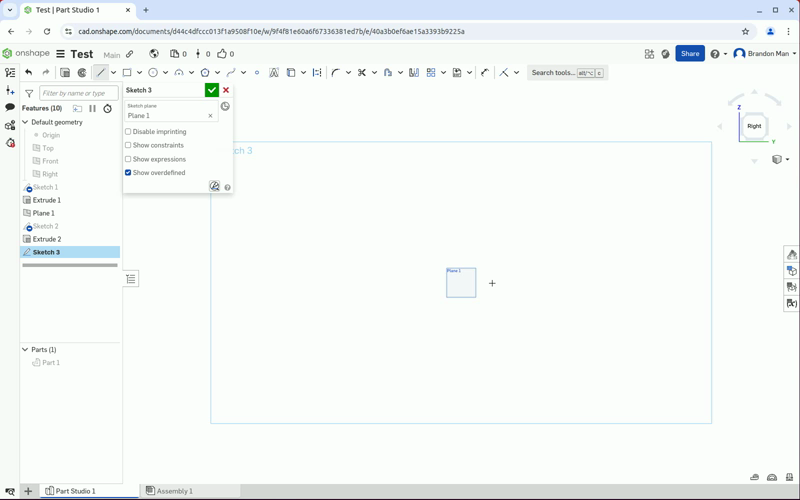
key_up(shift)
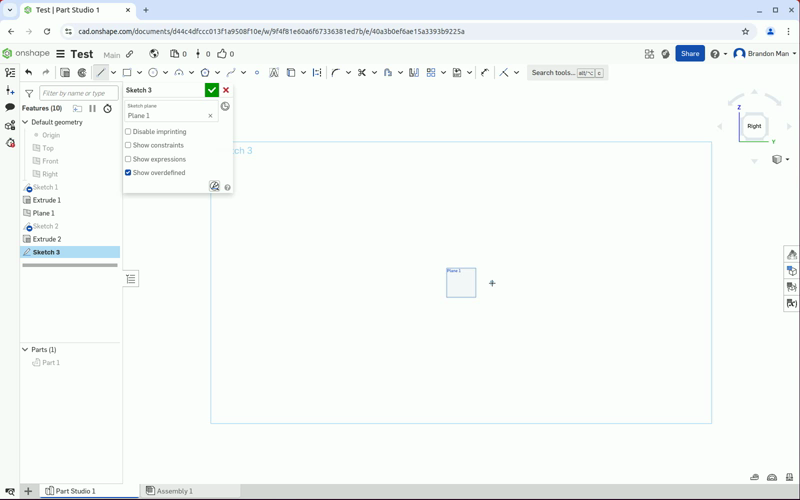
key_down(shift)
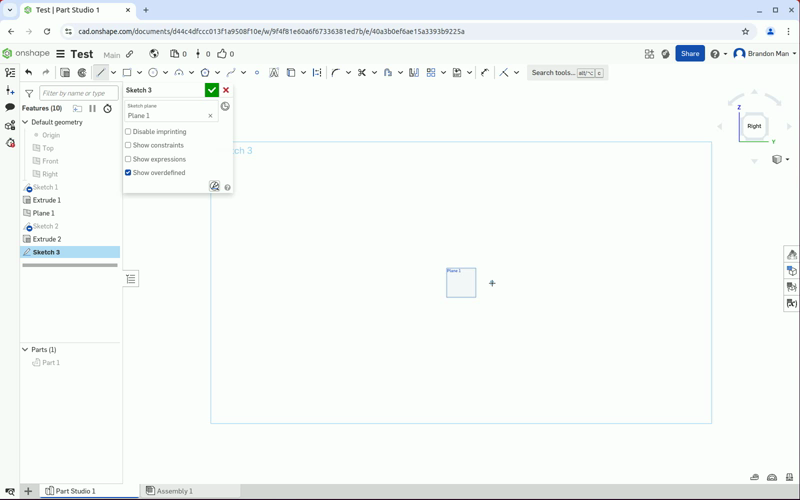
mouse_move(522, 282)
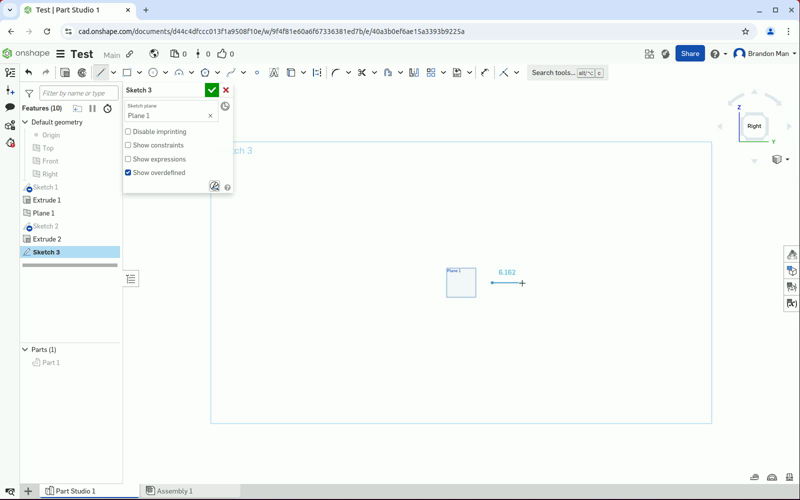
mouse_move(529, 282)
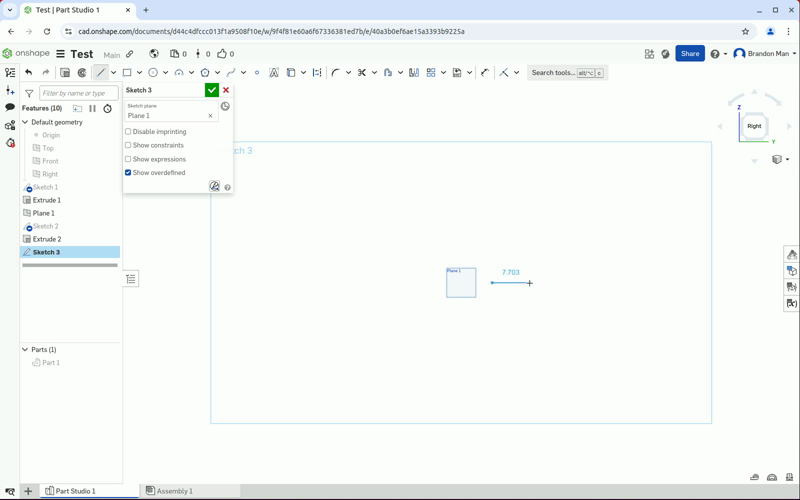
click(529, 282)
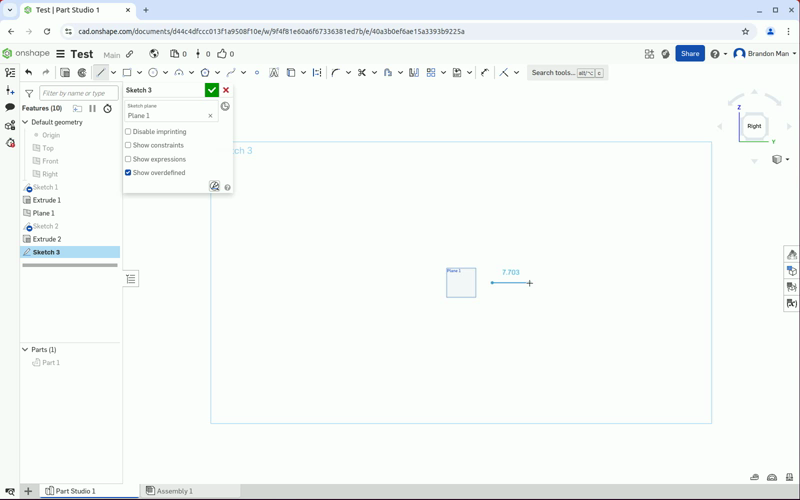
key_up(shift)
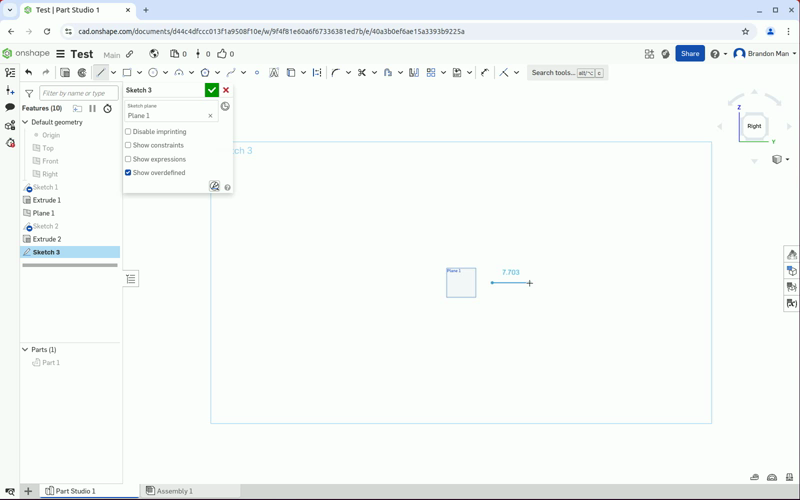
key_down(shift)
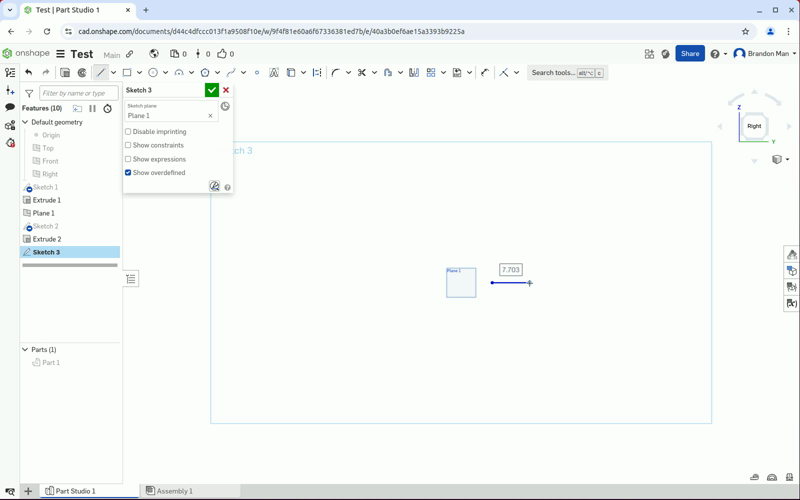
mouse_move(559, 282)
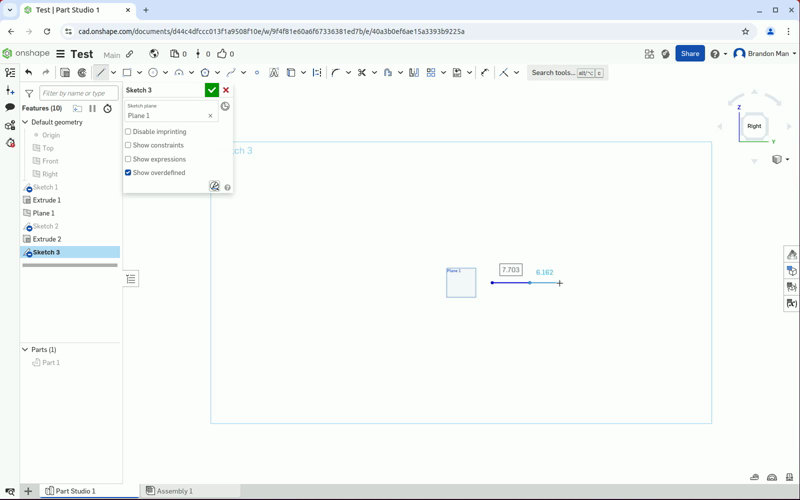
mouse_move(529, 250)
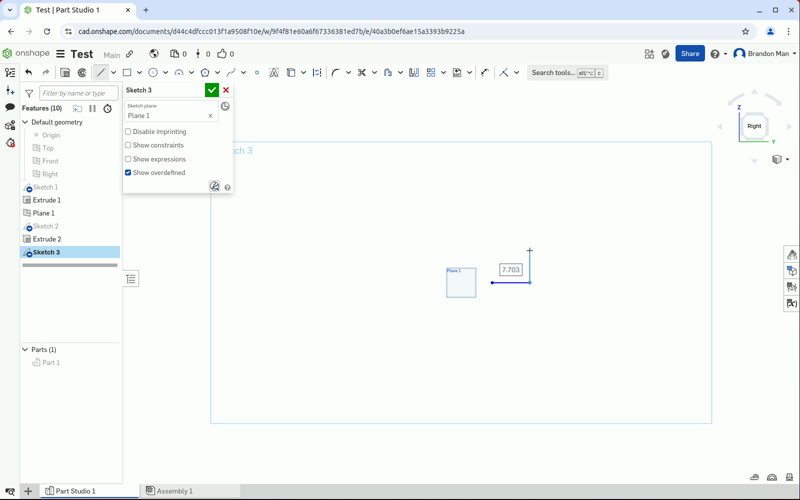
click(529, 250)
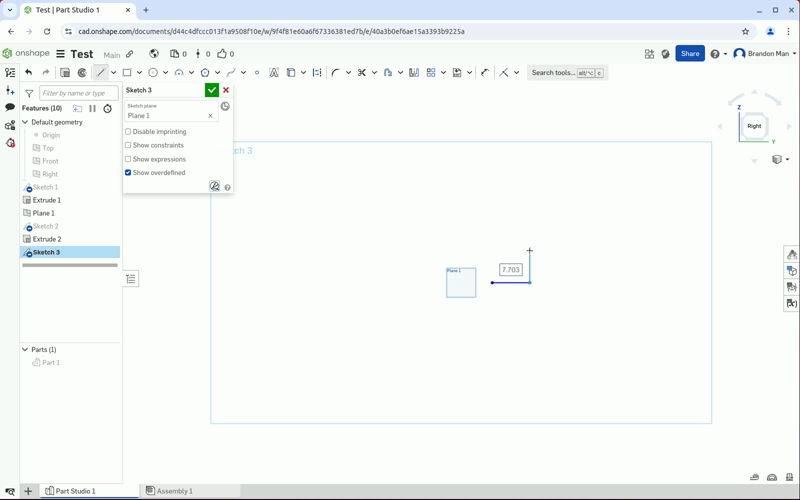
key_up(shift)
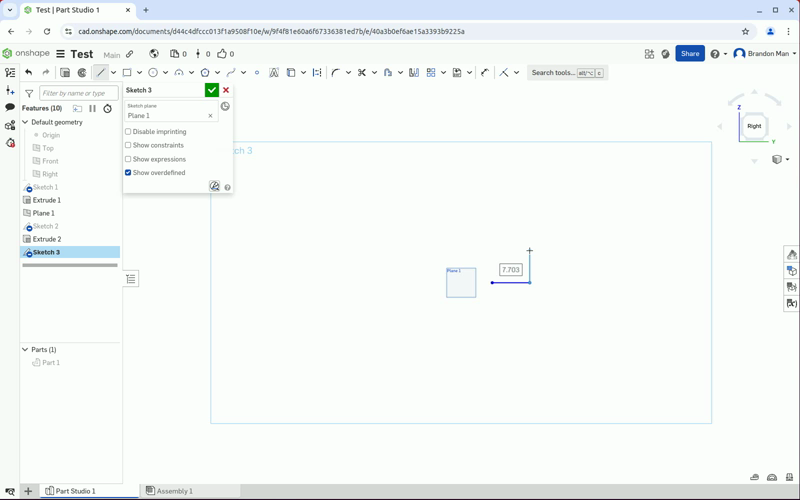
mouse_move(559, 250)
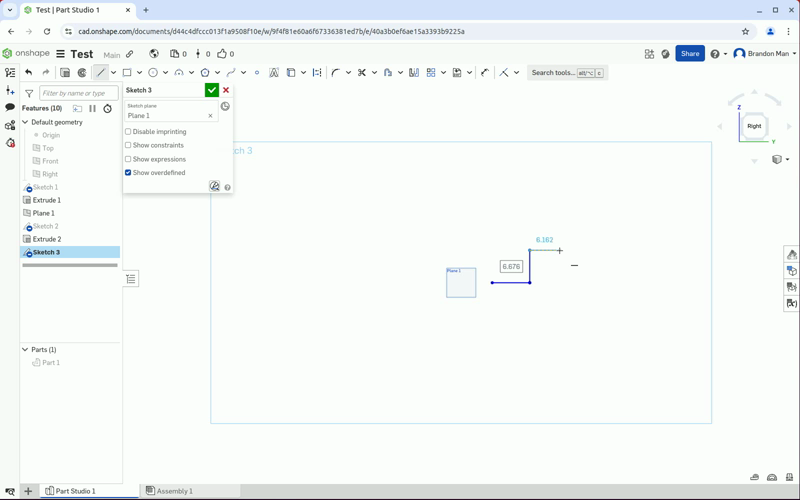
key_down(shift)
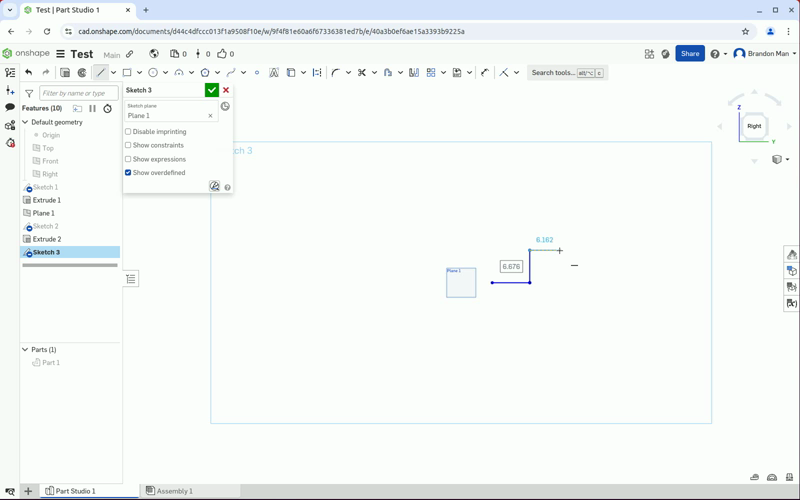
mouse_move(492, 282)
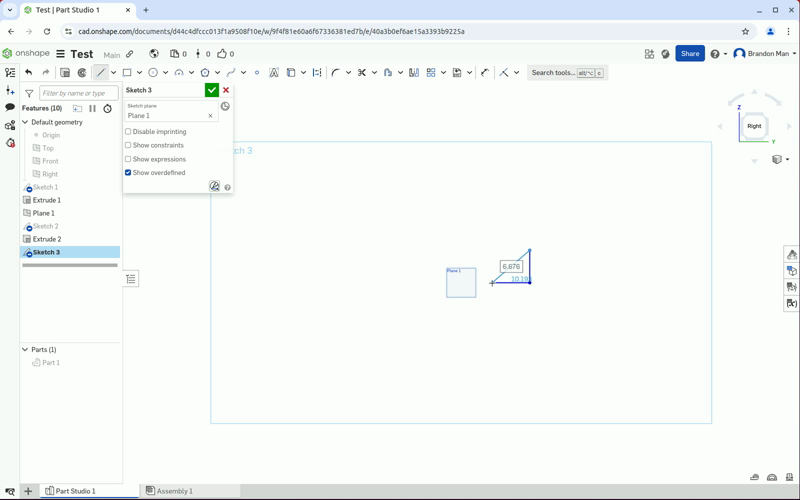
key_up(shift)
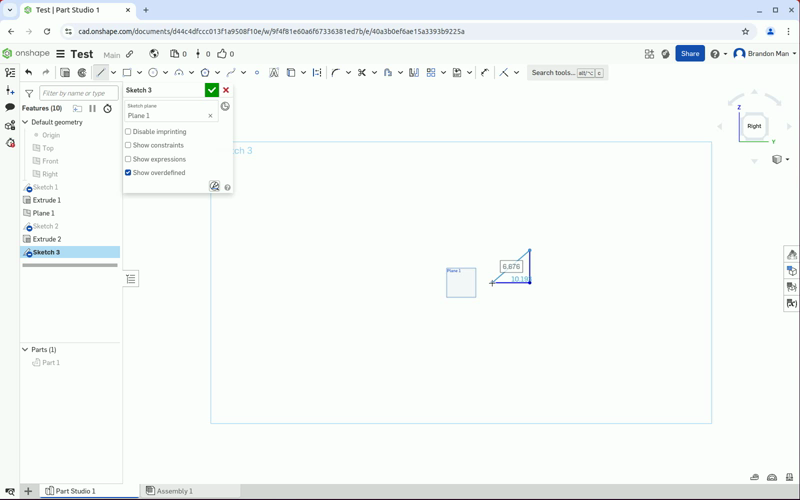
click(492, 282)
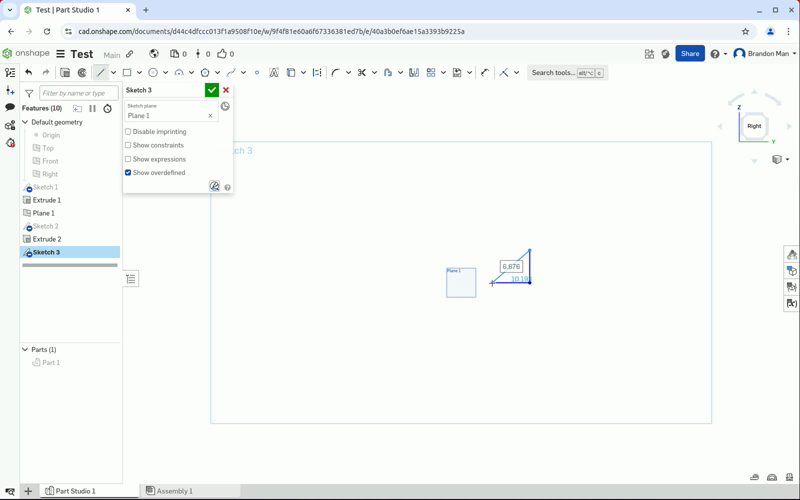
key(esc)
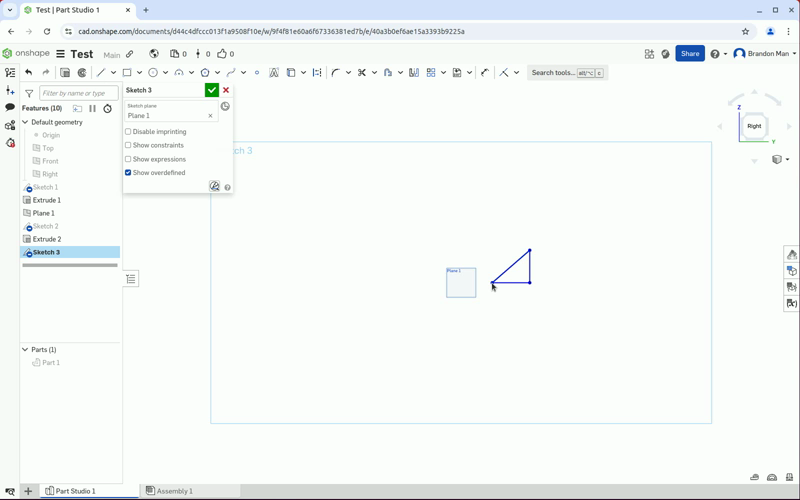
mouse_move(524, 258)
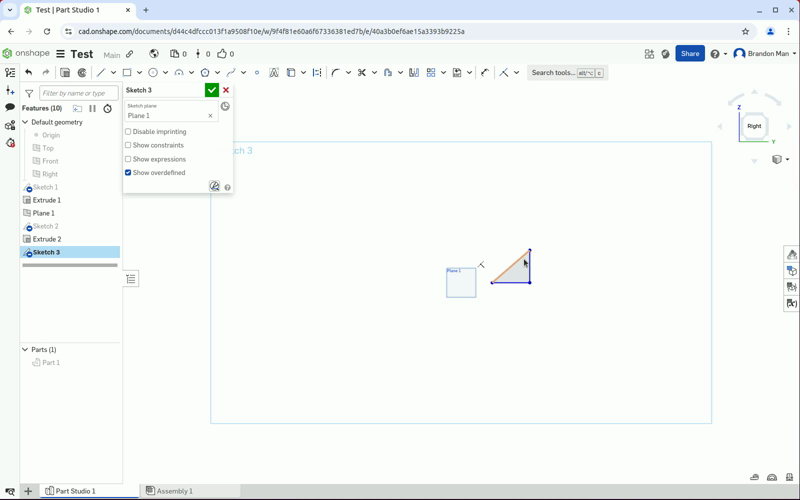
scroll(6)
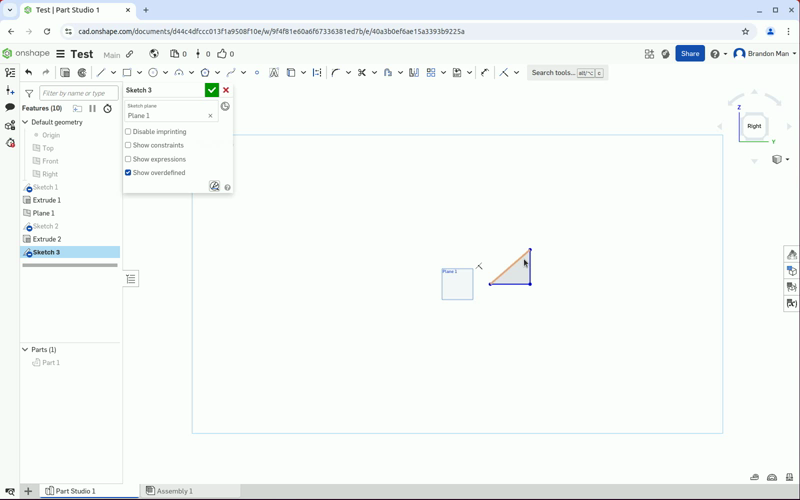
scroll(6)
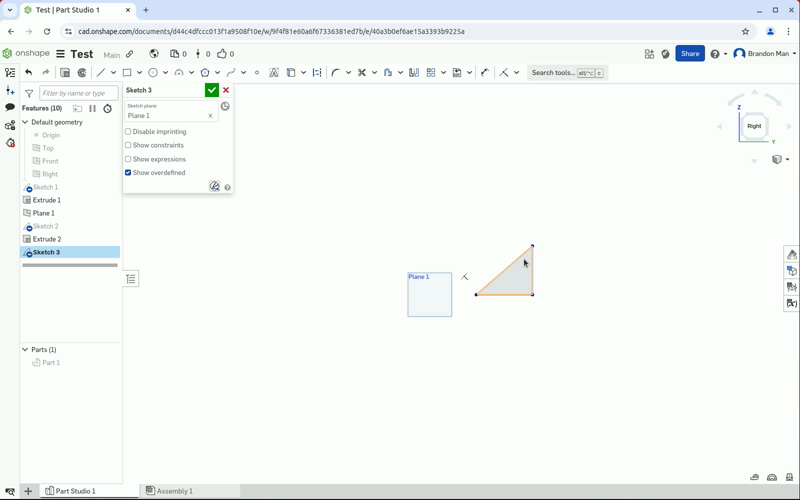
scroll(6)
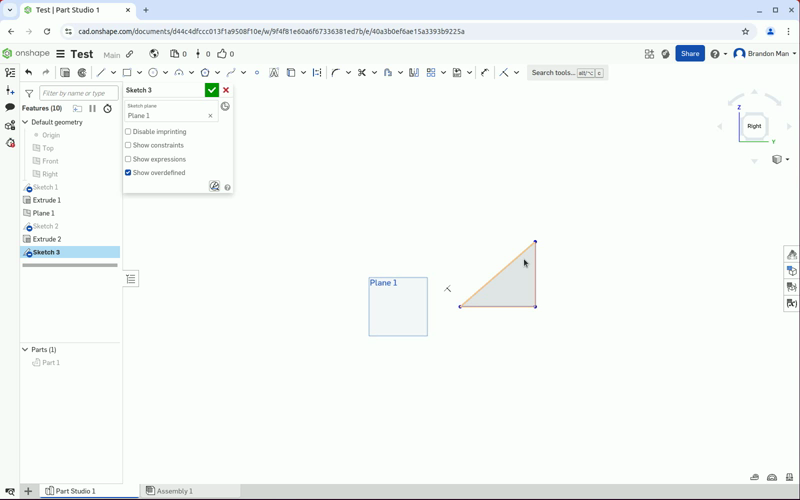
scroll(6)
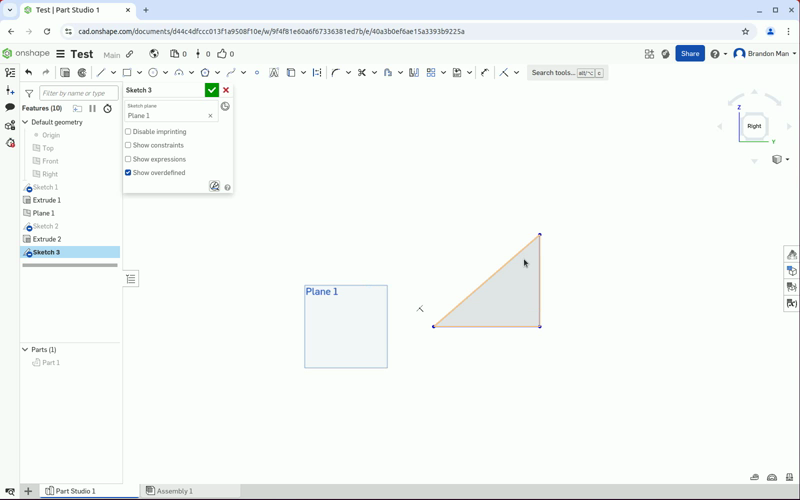
scroll(6)
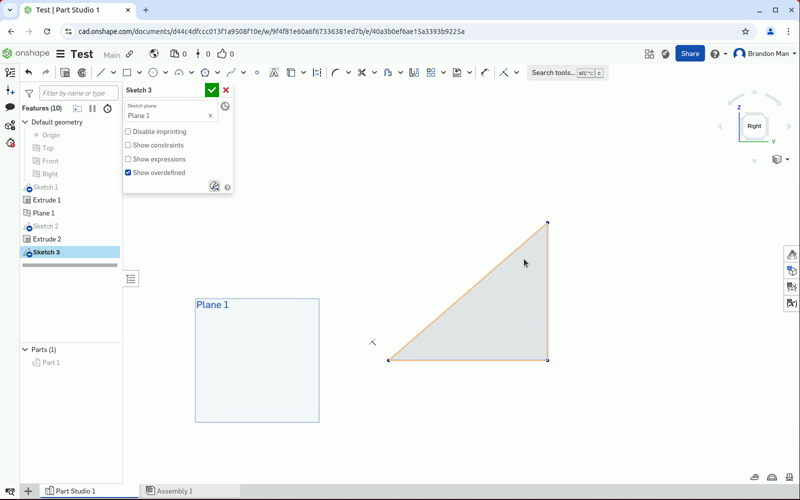
scroll(6)
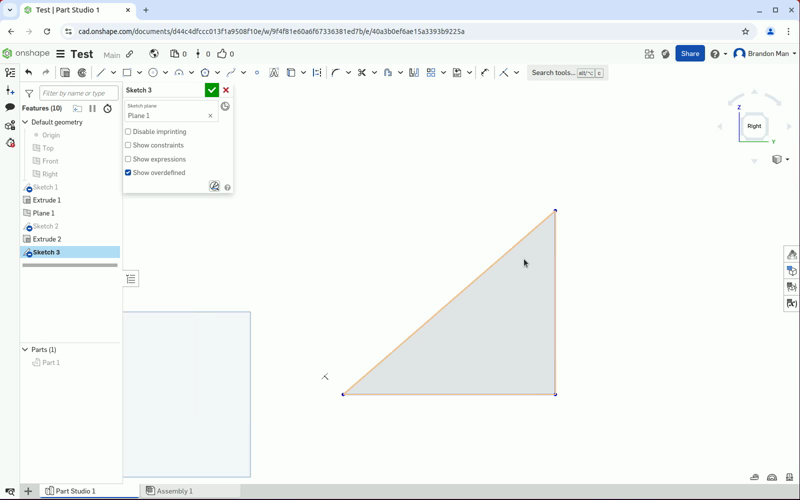
scroll(6)
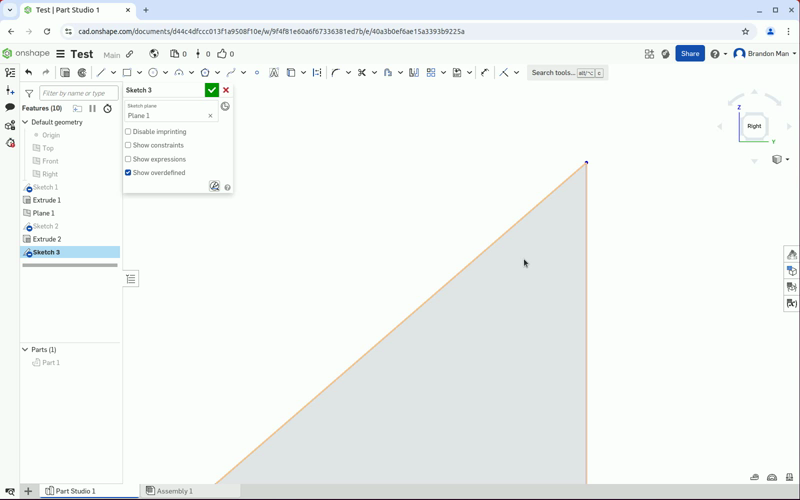
click(524, 258)
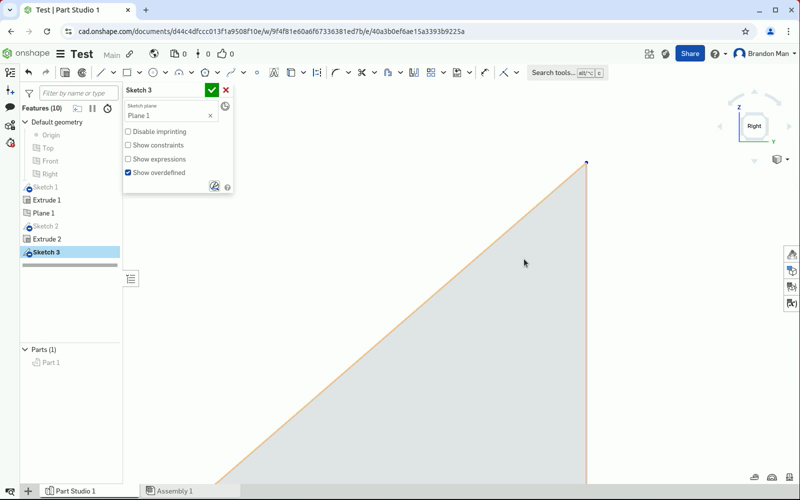
scroll(-6)
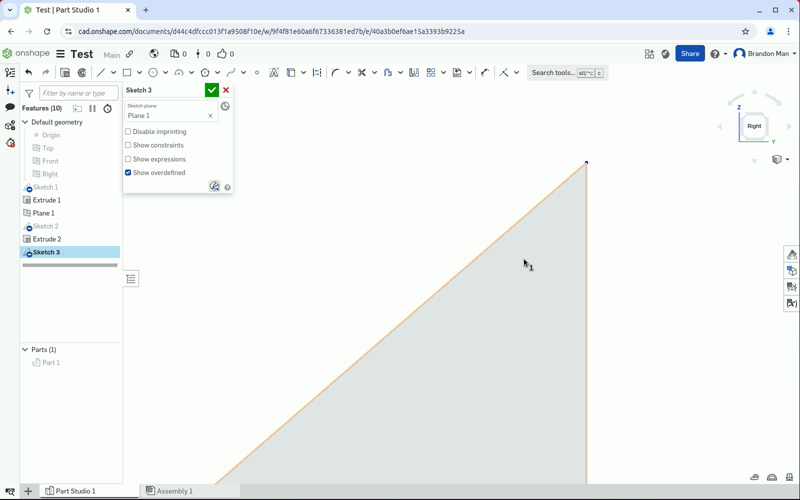
scroll(-6)
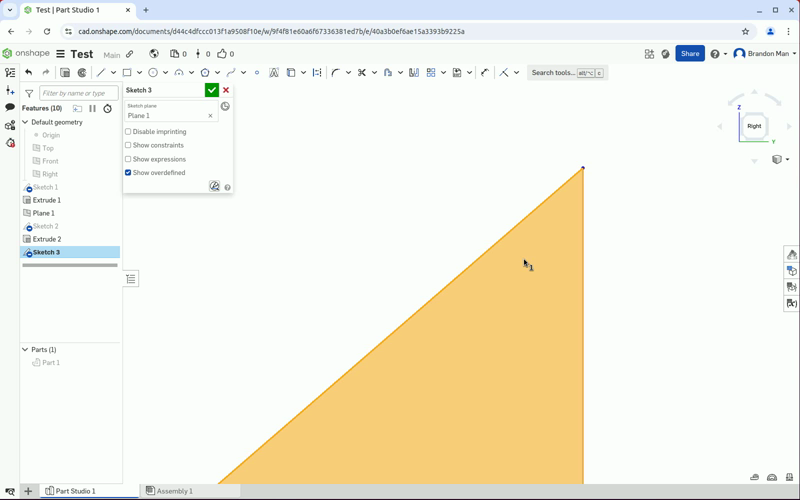
scroll(-6)
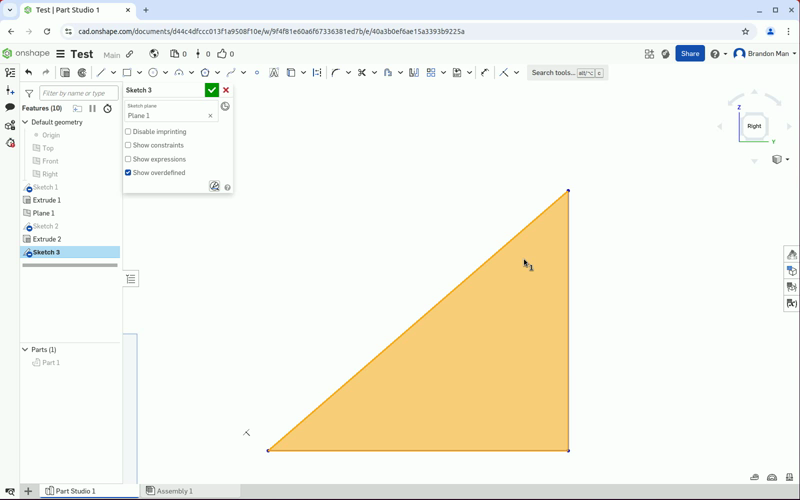
scroll(-6)
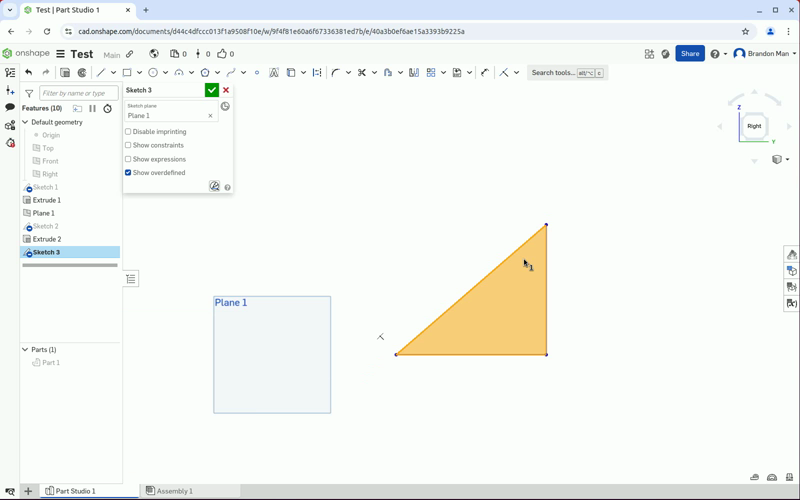
scroll(-6)
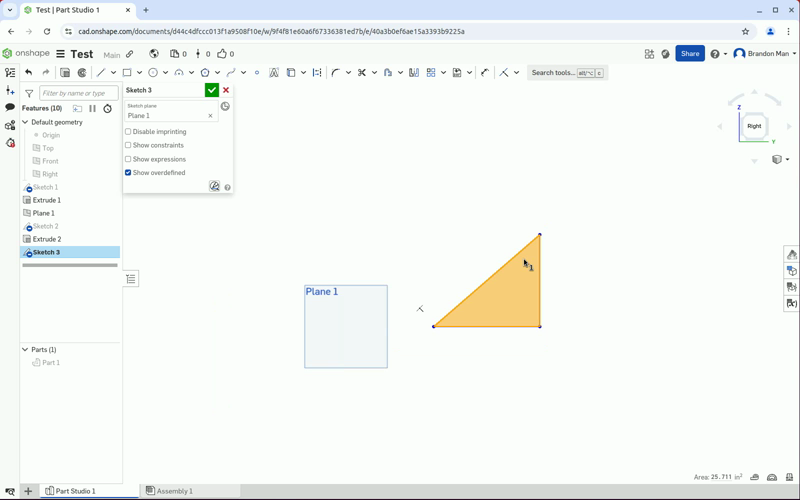
scroll(-6)
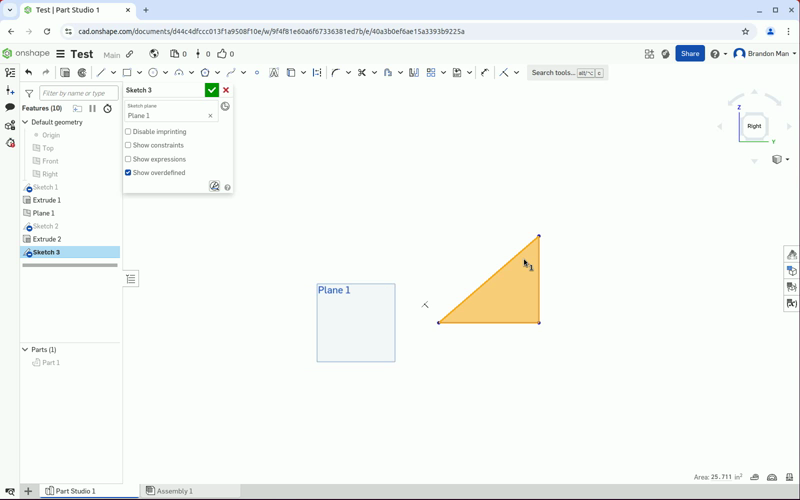
scroll(-6)
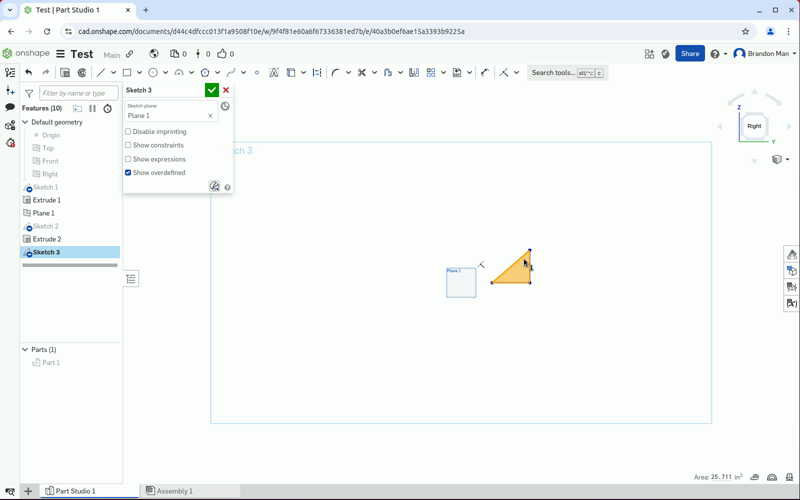
mouse_move(73, 352)
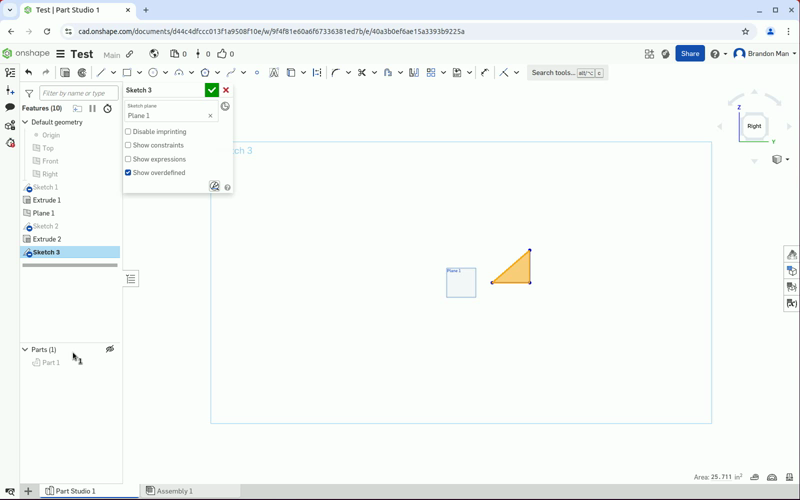
key(shift+y)
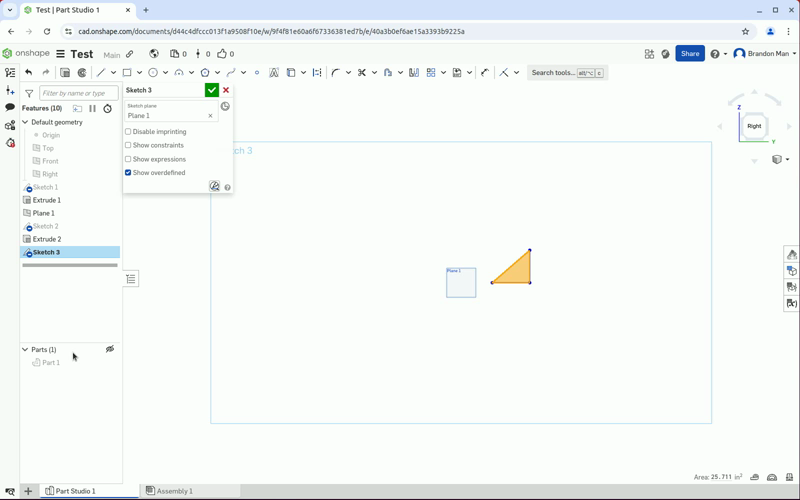
key(shift+e)
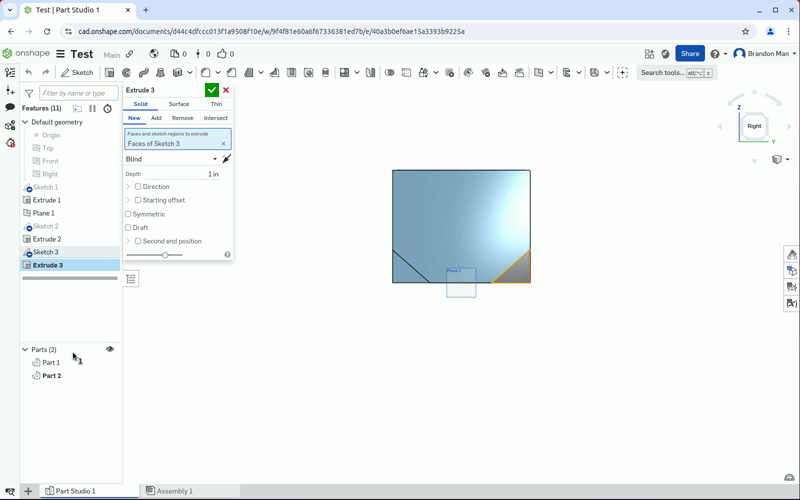
mouse_move(143, 106)
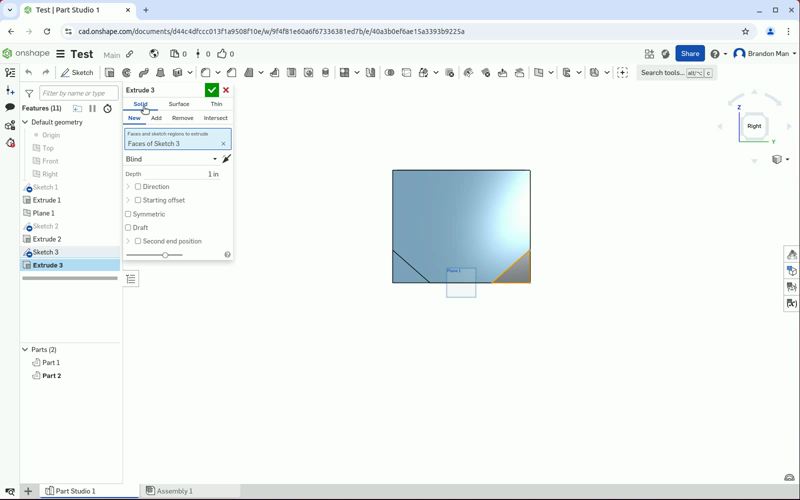
click(143, 106)
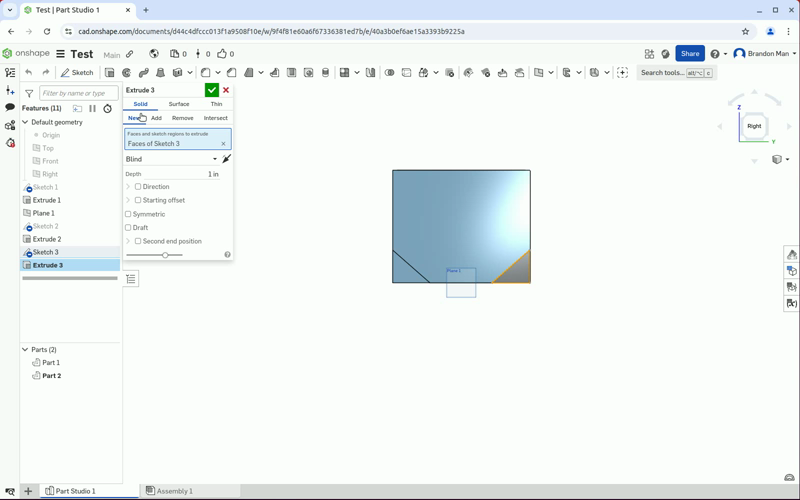
mouse_move(137, 120)
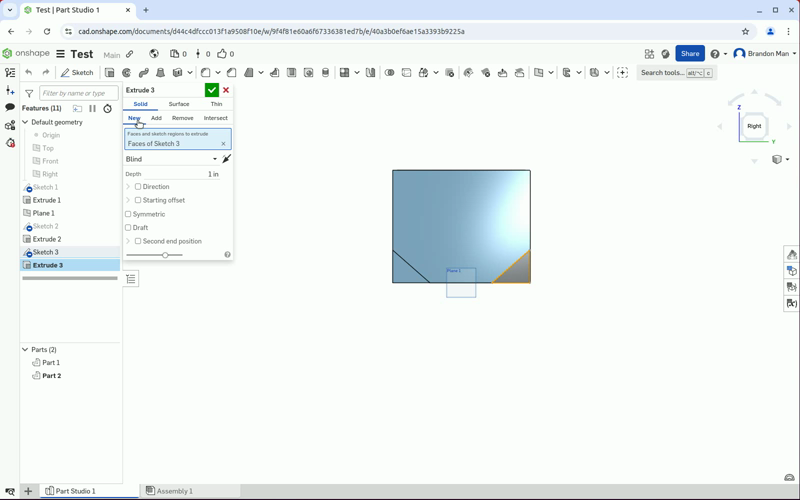
click(137, 120)
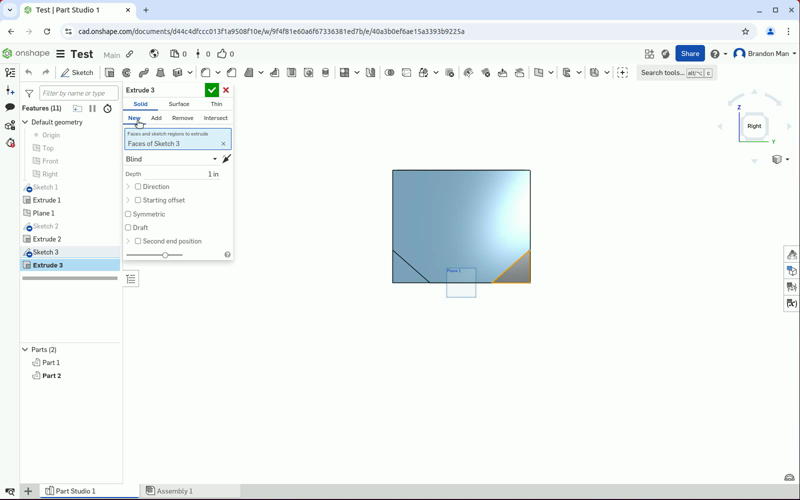
key(tab, 4)
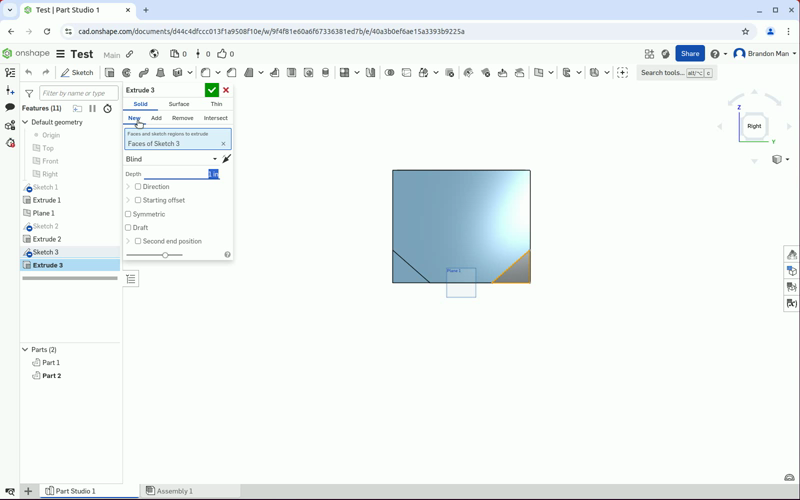
text(-9.147)
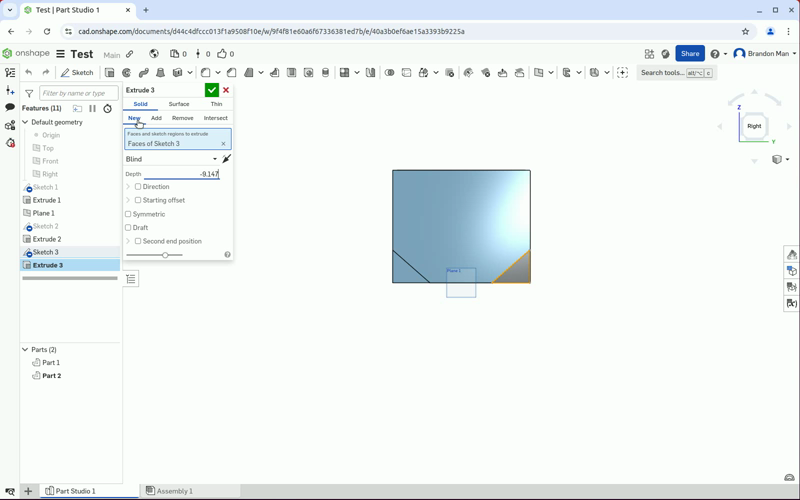
key(enter)
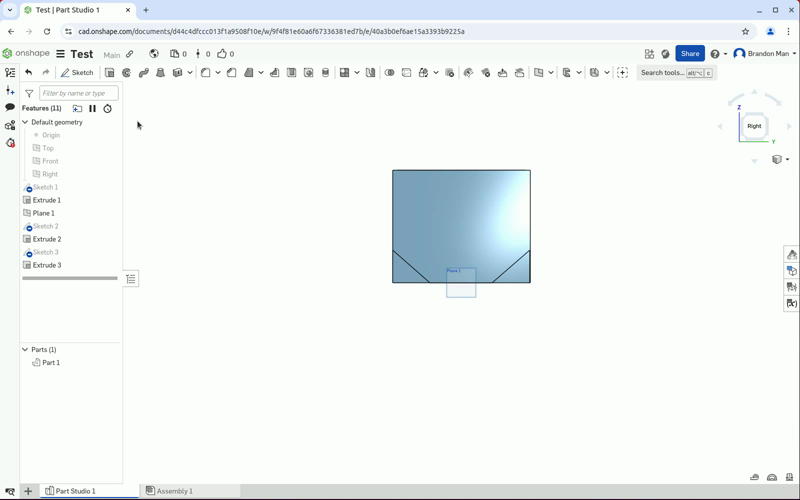
key(shift+h)
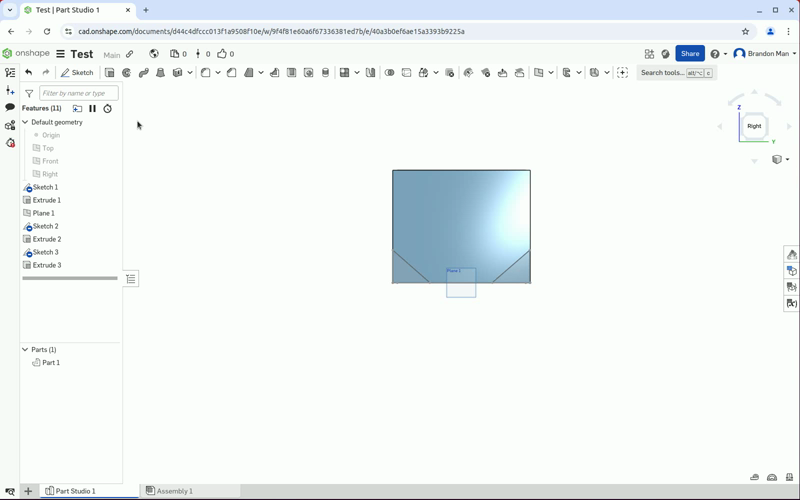
key(shift+h)
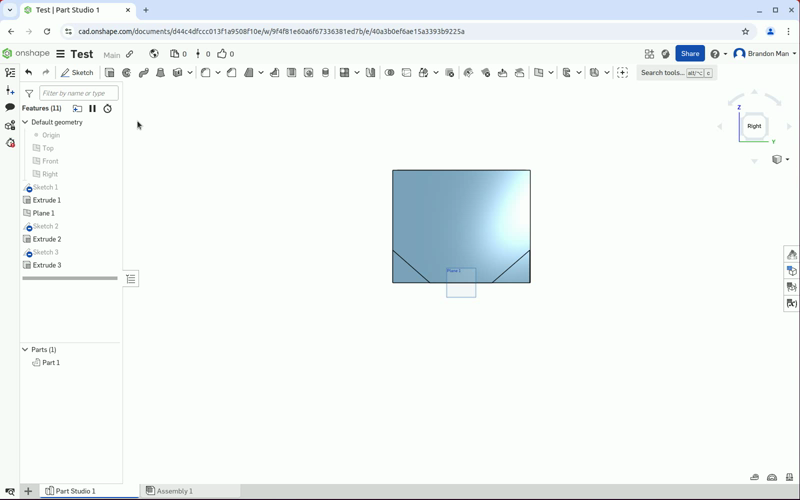
mouse_move(73, 189)
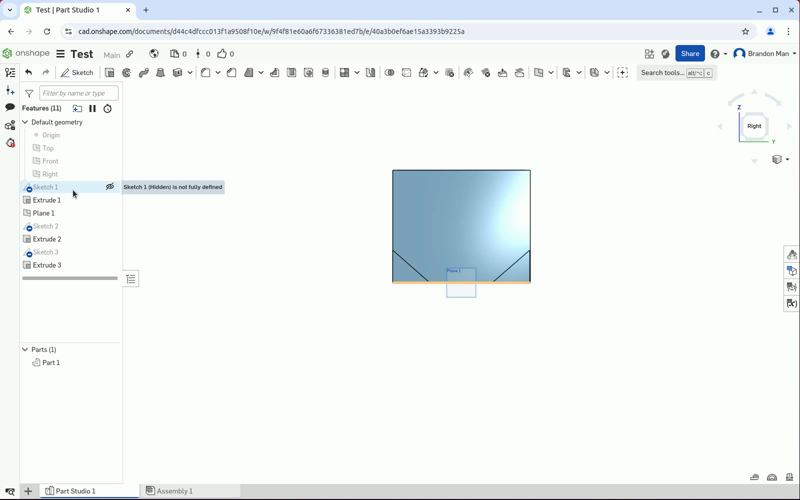
click(73, 189)
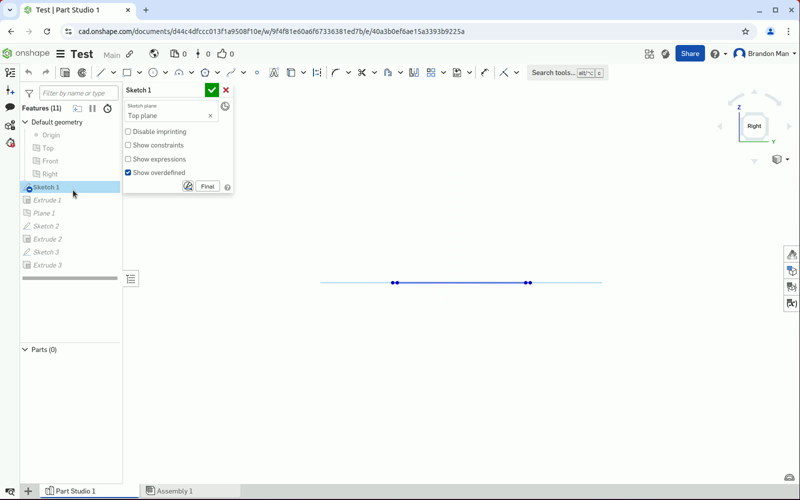
mouse_move(229, 92)
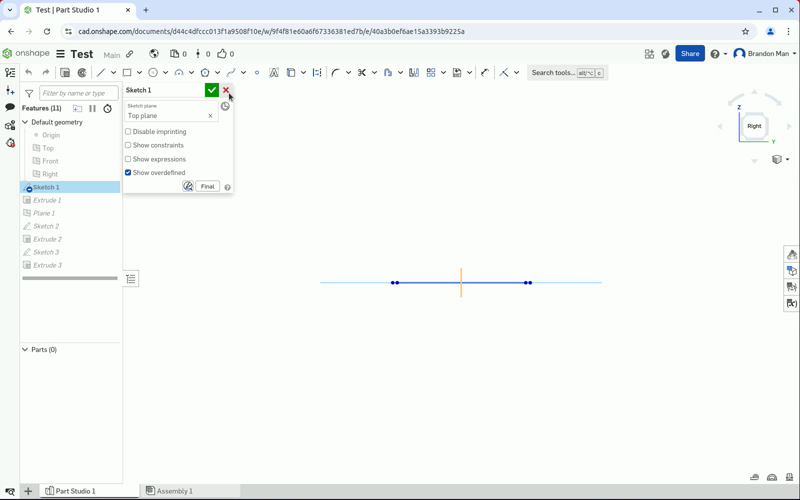
click(229, 92)
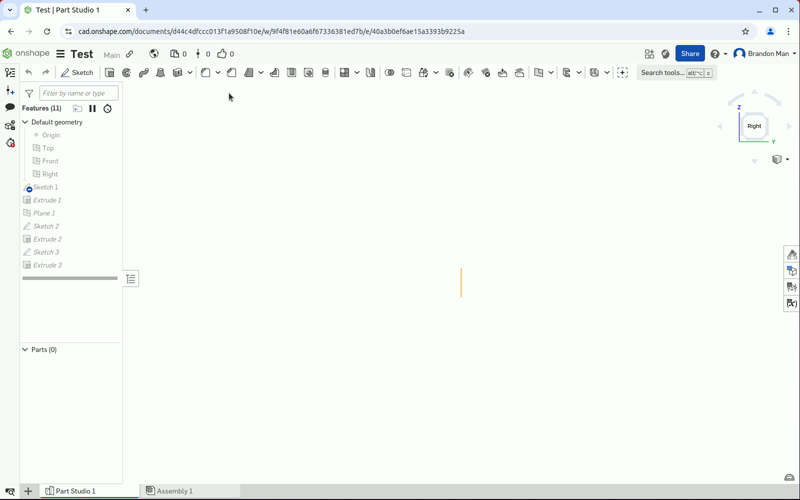
key(shift+s)
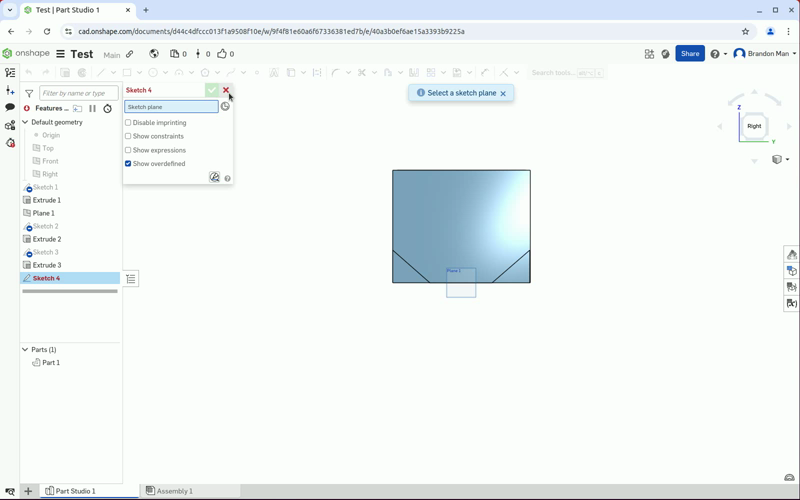
mouse_move(73, 215)
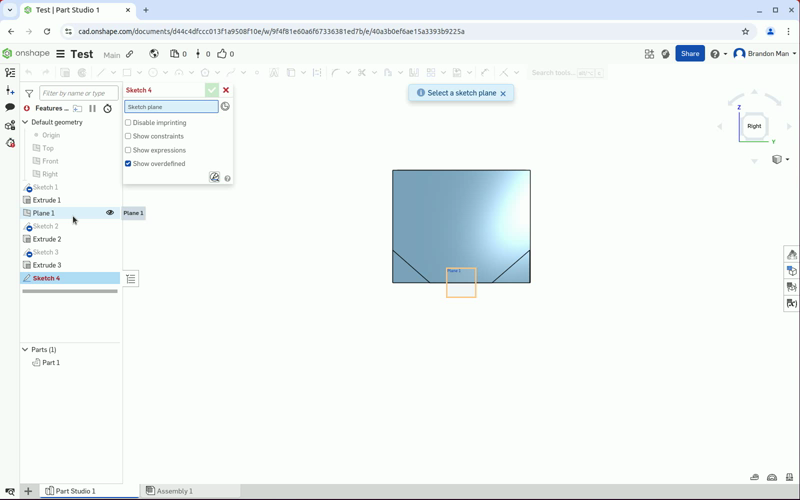
click(73, 215)
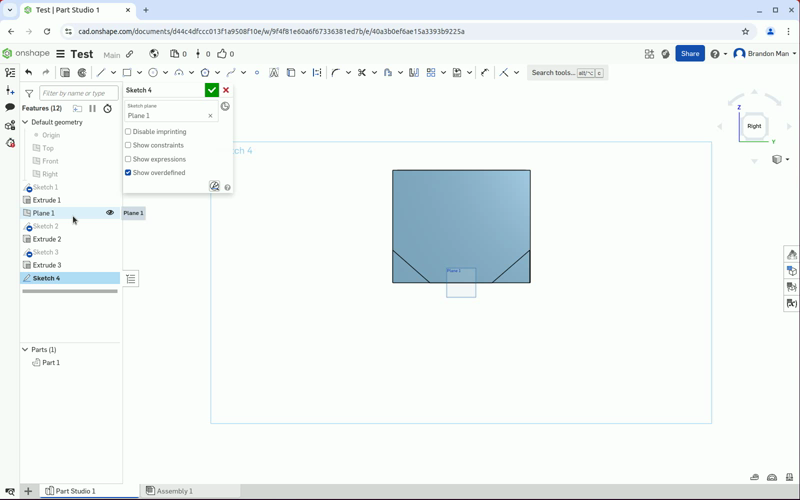
mouse_move(73, 352)
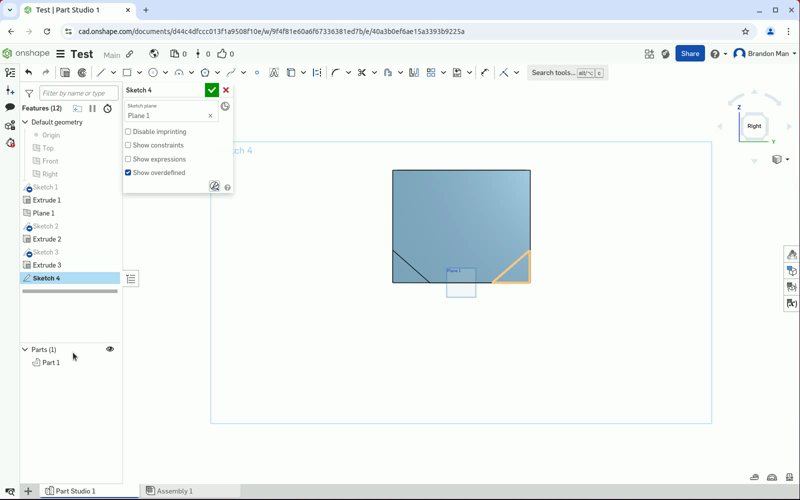
key(y)
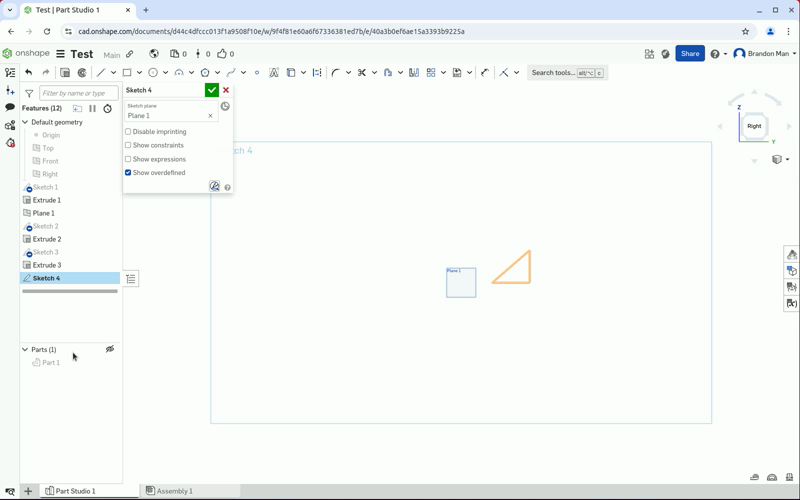
key(a)
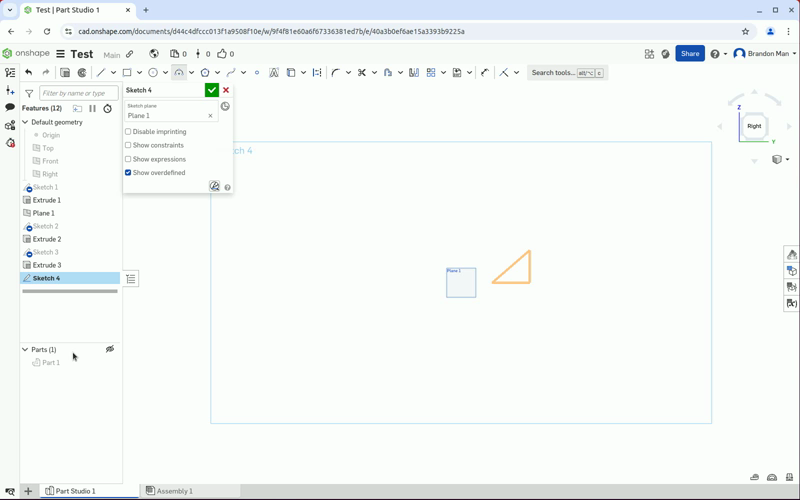
key_down(shift)
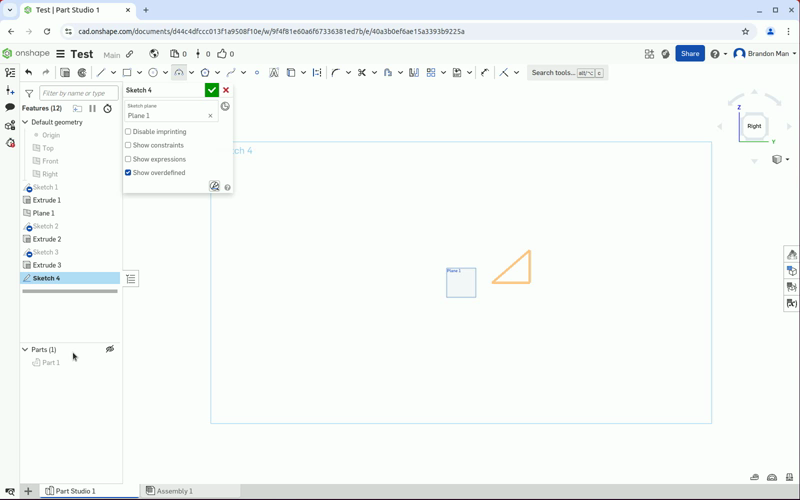
mouse_move(444, 170)
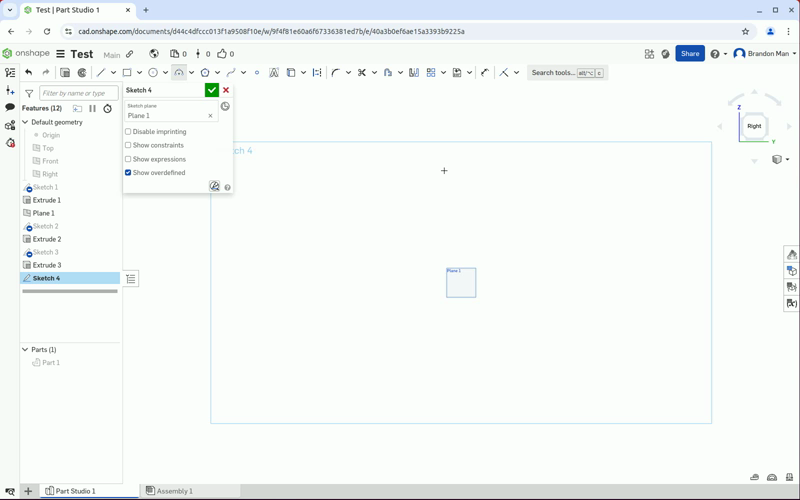
click(444, 170)
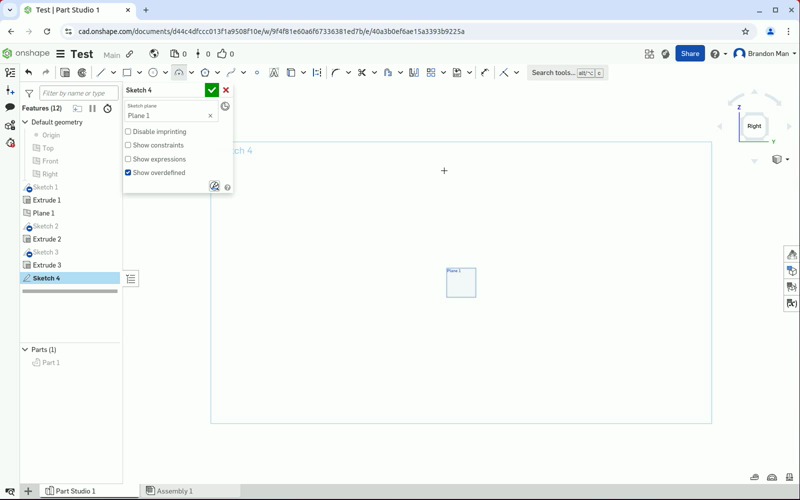
key_up(shift)
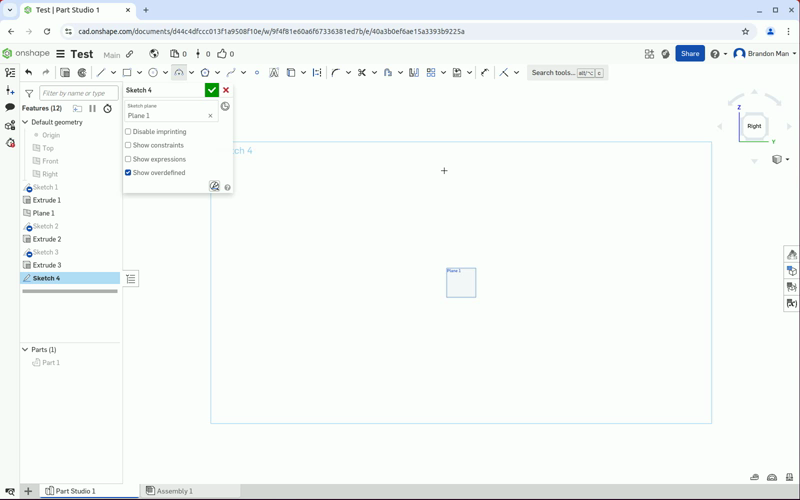
key_down(shift)
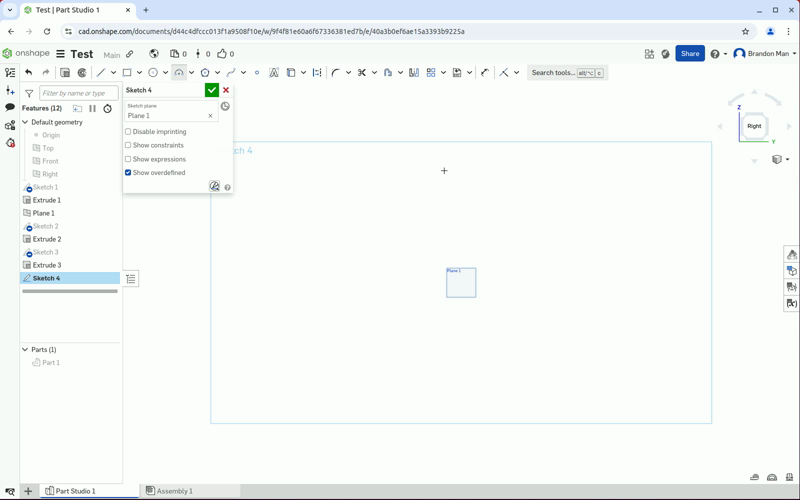
mouse_move(477, 170)
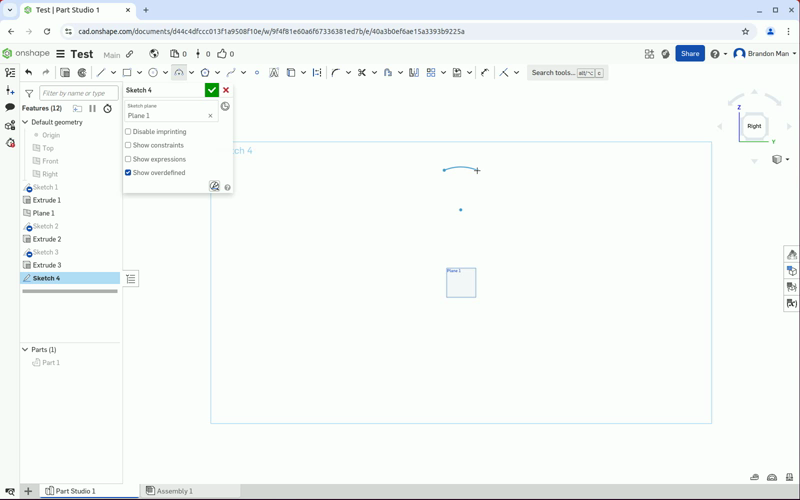
click(477, 170)
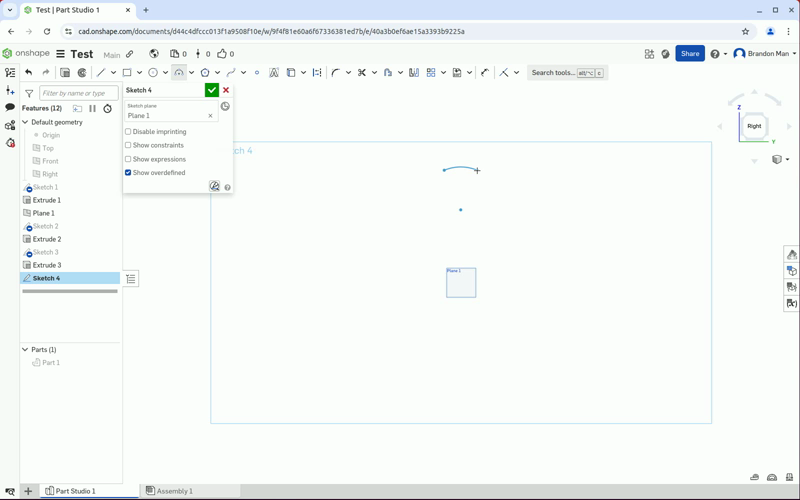
mouse_move(460, 186)
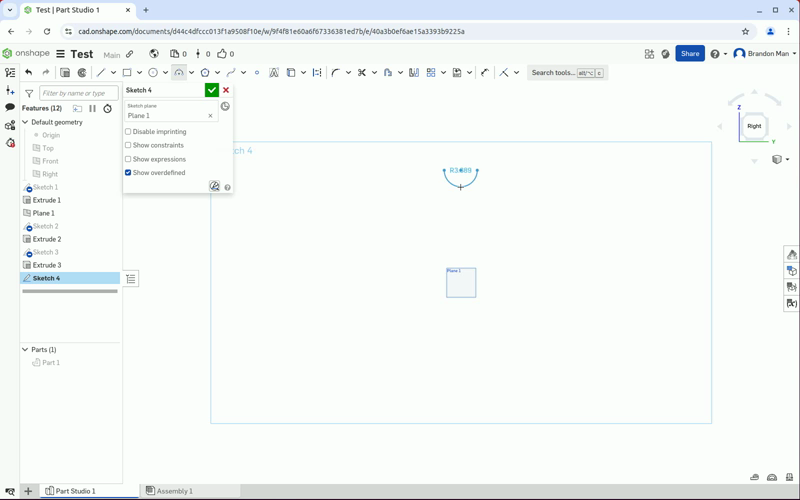
click(460, 186)
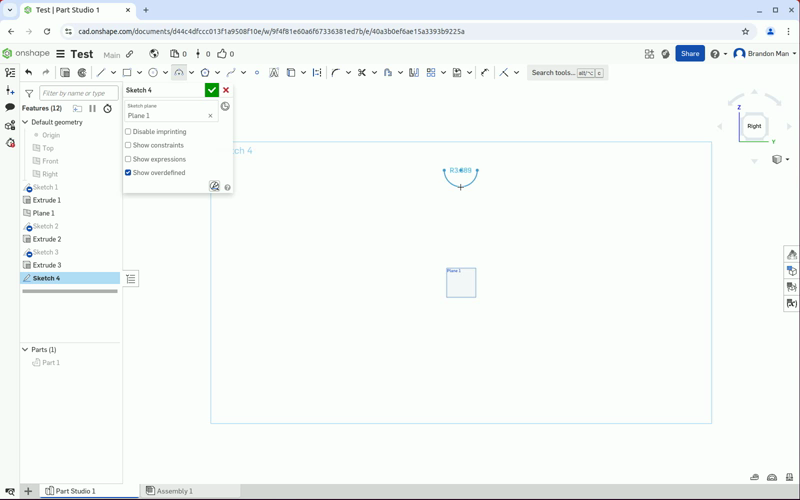
key_up(shift)
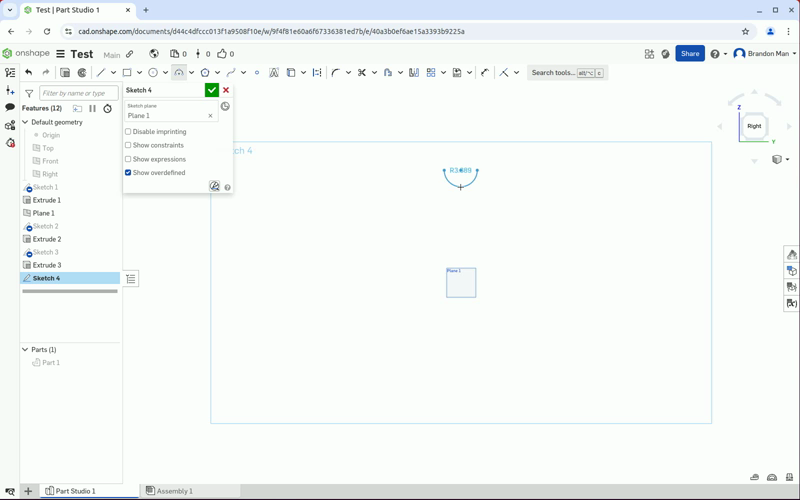
key(esc)
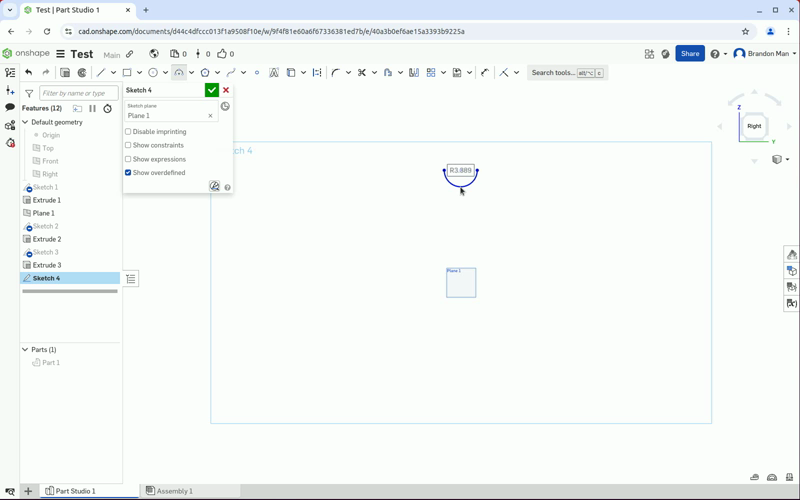
key(l)
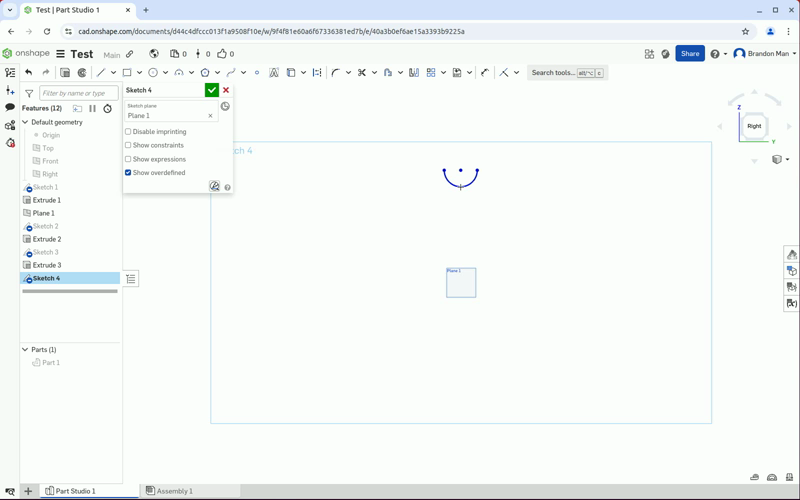
mouse_move(477, 170)
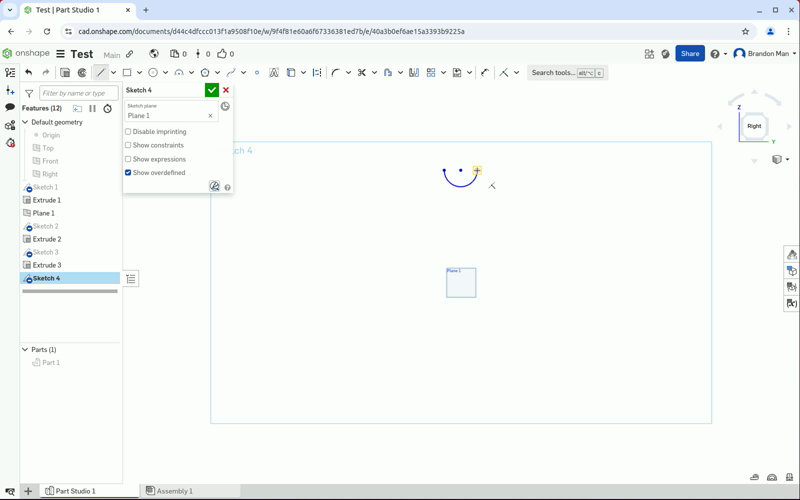
click(477, 170)
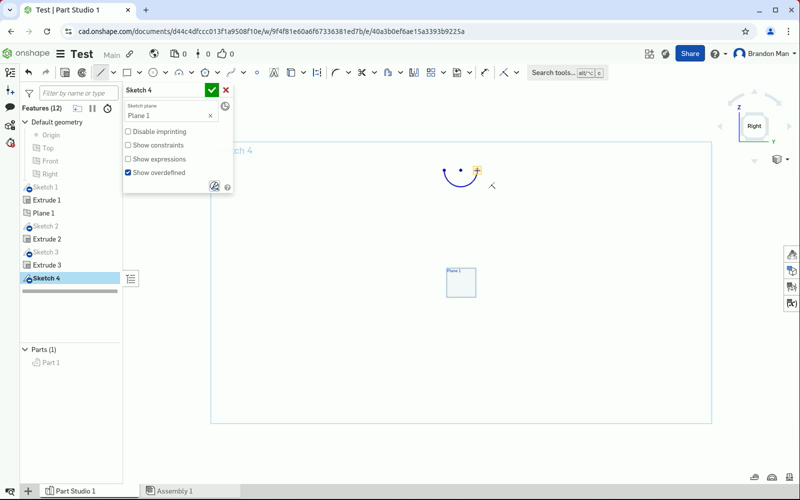
mouse_move(507, 170)
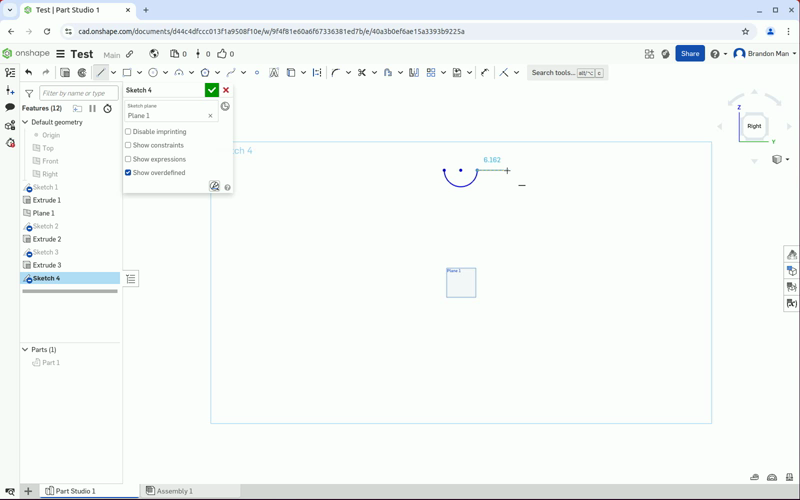
key_down(shift)
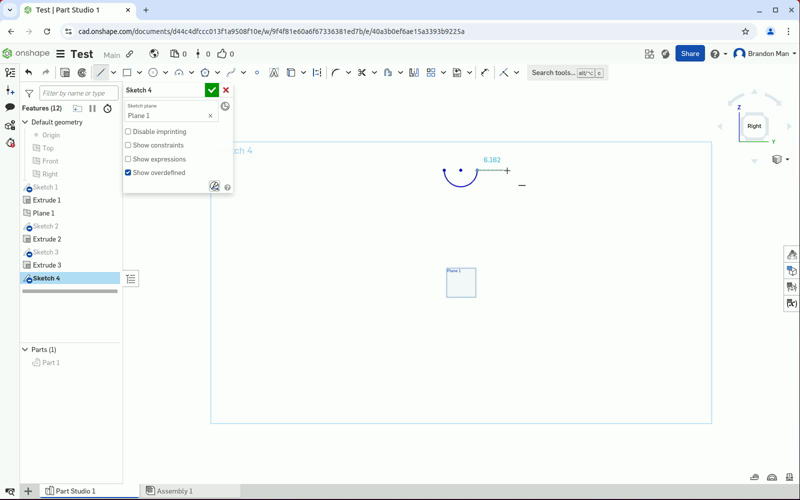
mouse_move(444, 170)
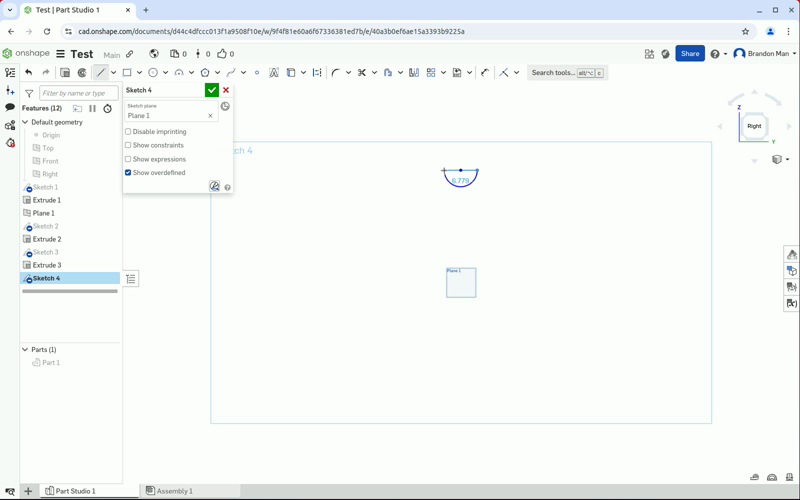
key_up(shift)
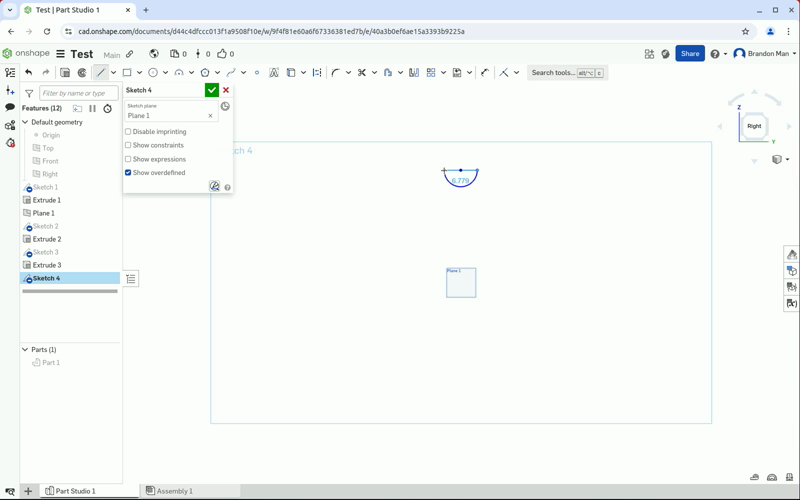
click(444, 170)
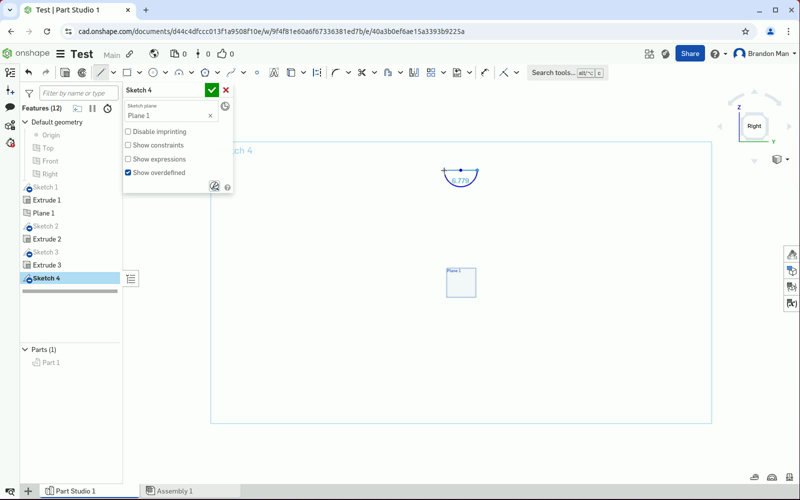
key(esc)
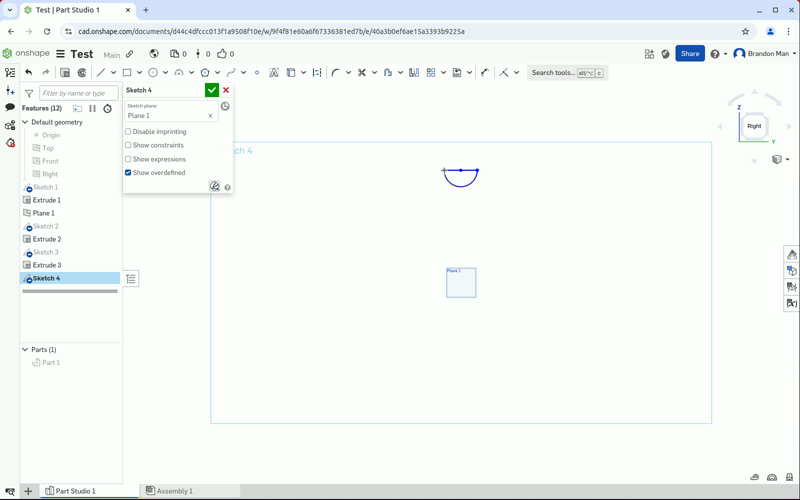
mouse_move(461, 184)
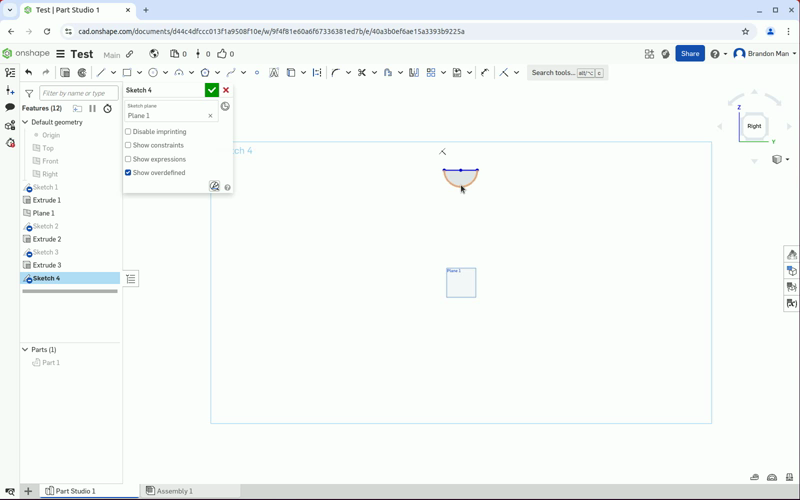
scroll(6)
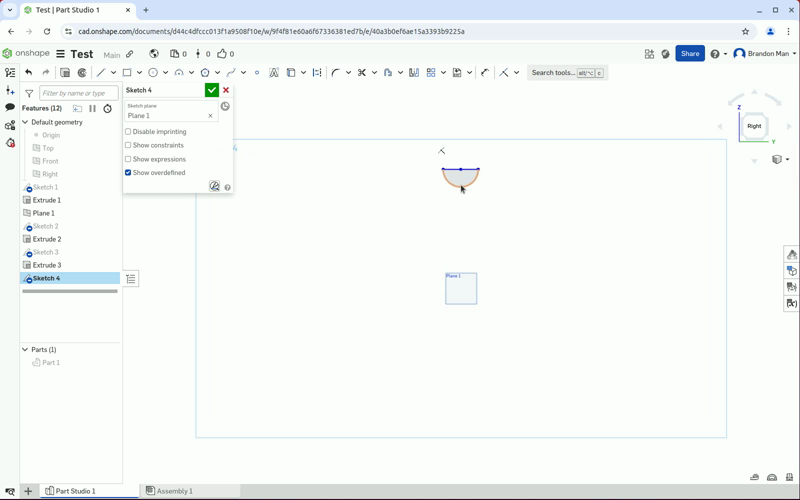
scroll(6)
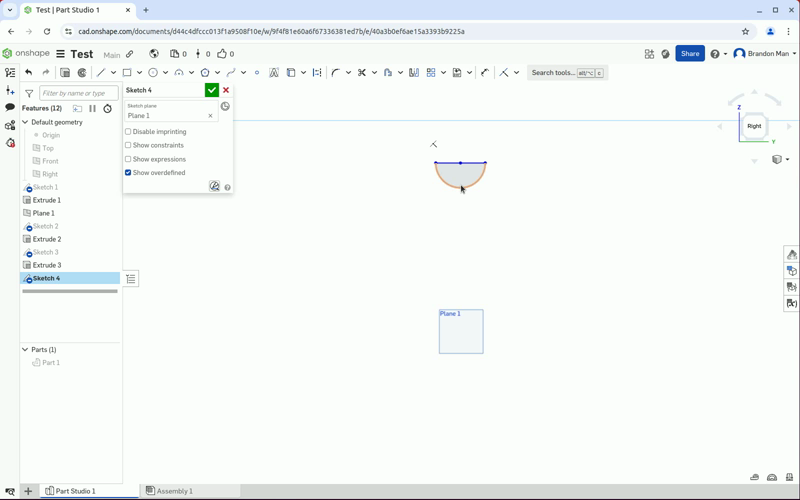
scroll(6)
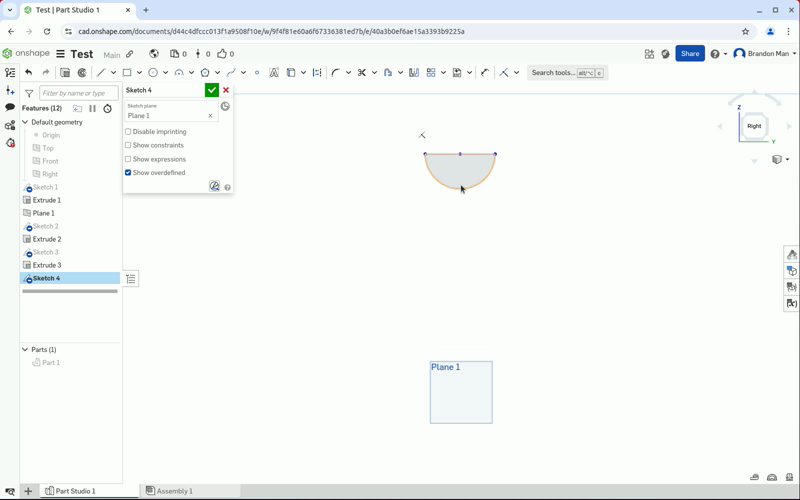
scroll(6)
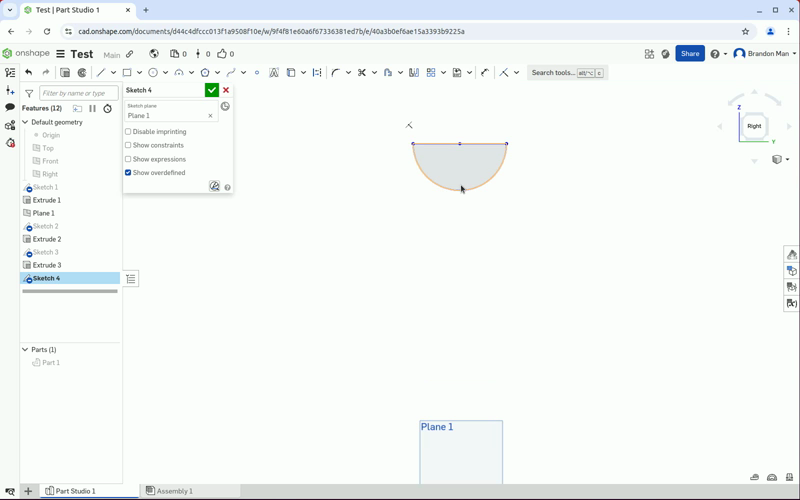
scroll(6)
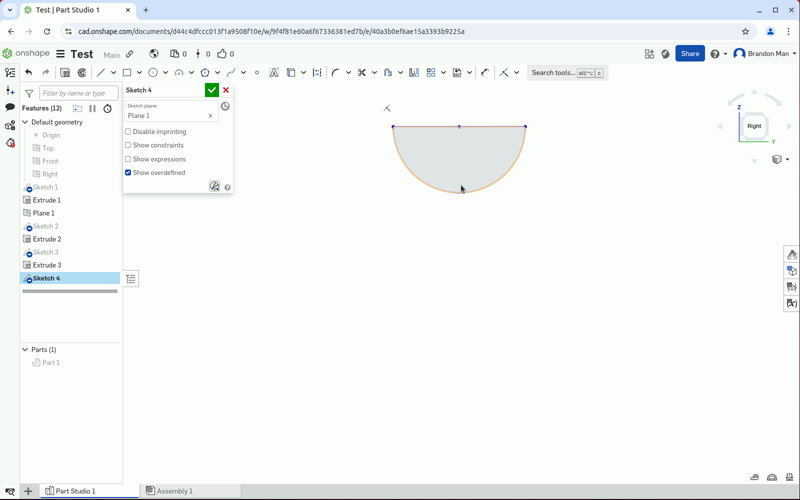
scroll(6)
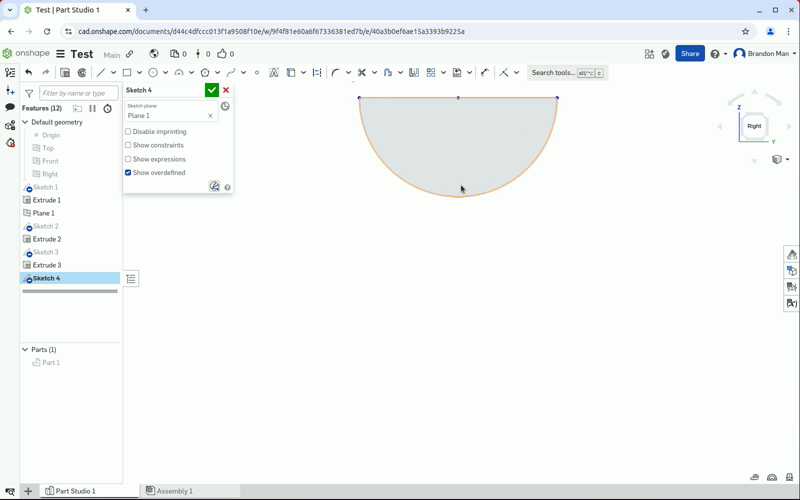
scroll(6)
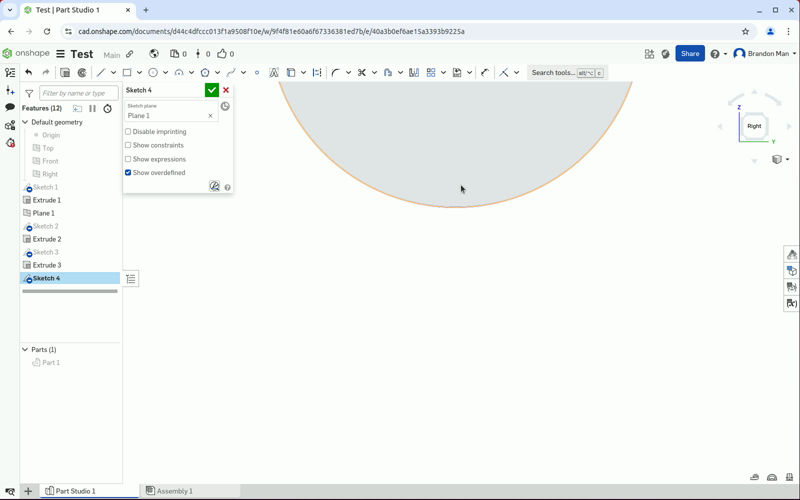
click(461, 184)
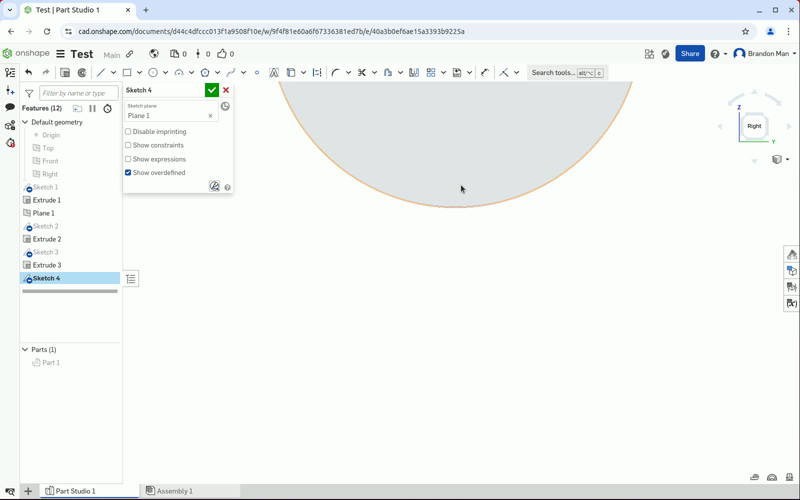
scroll(-6)
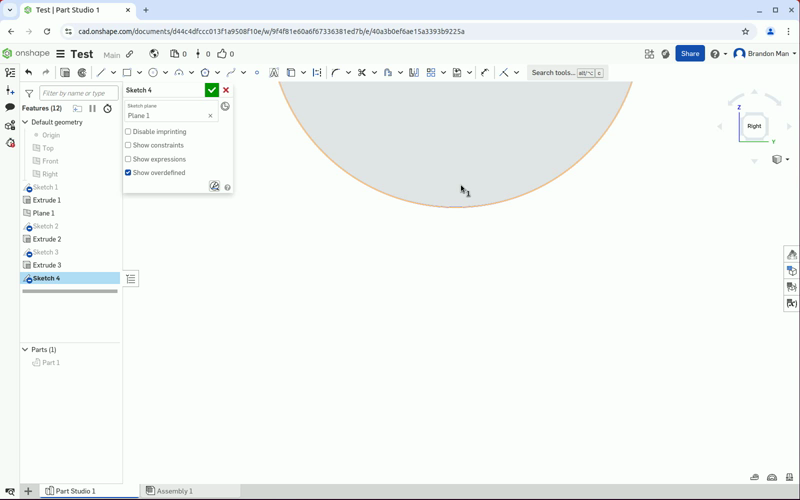
scroll(-6)
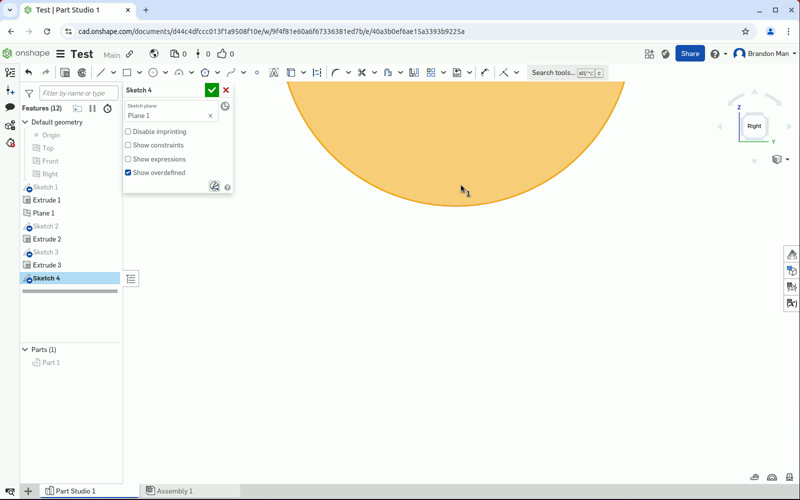
scroll(-6)
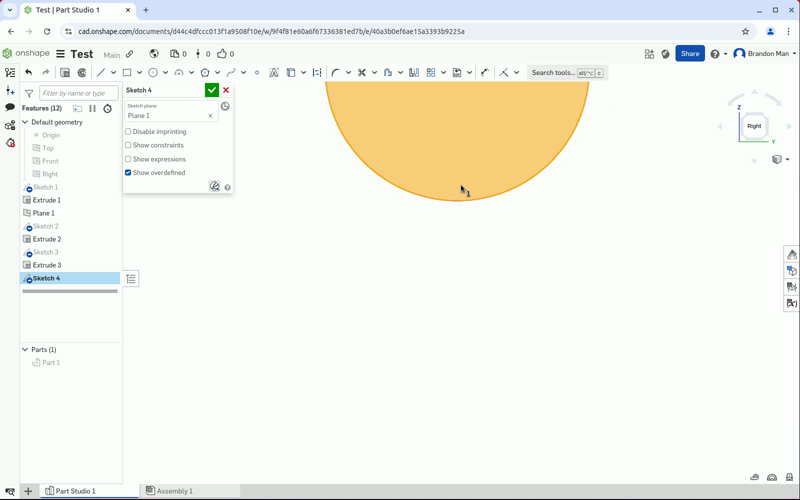
scroll(-6)
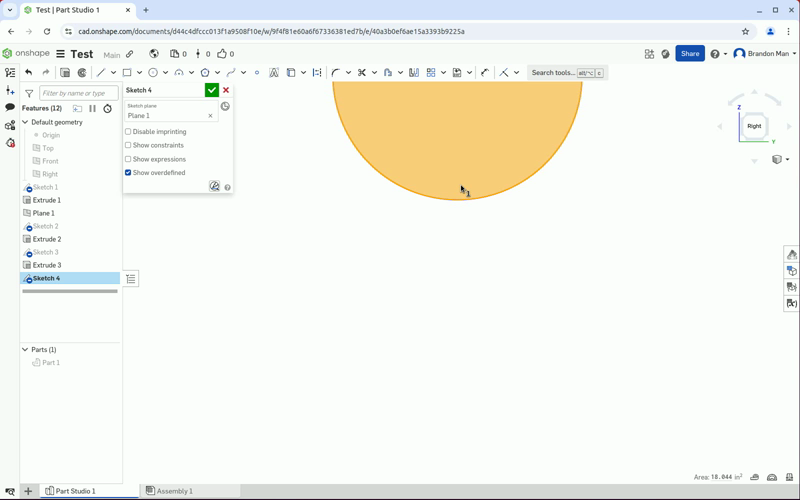
scroll(-6)
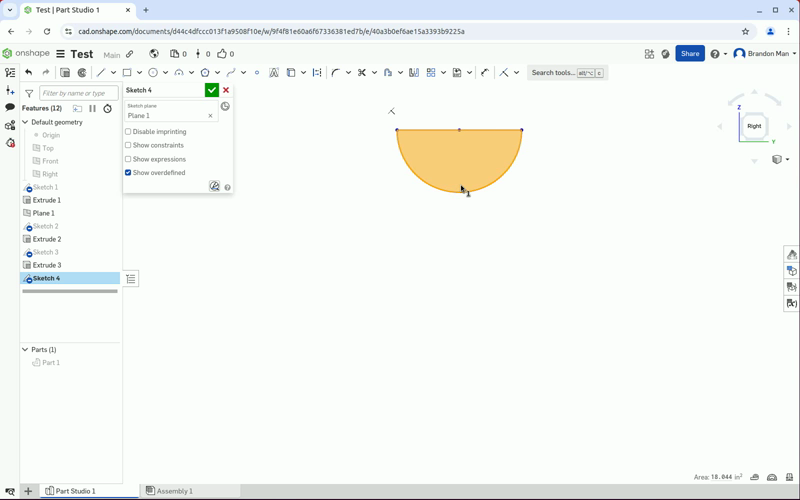
scroll(-6)
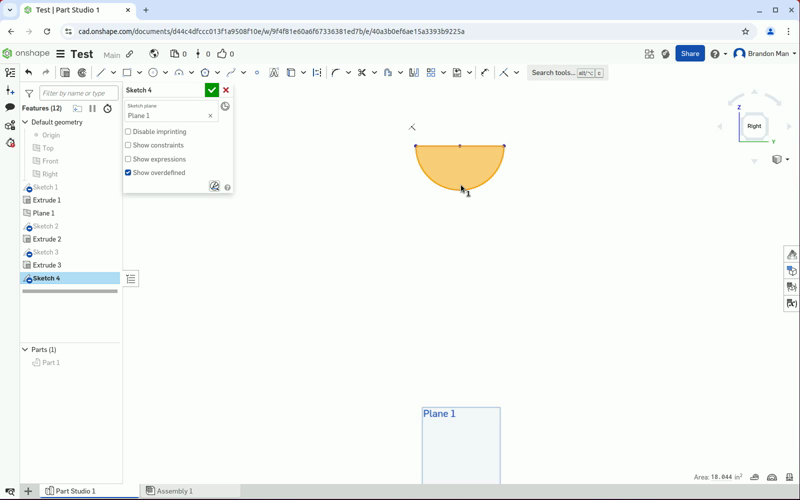
scroll(-6)
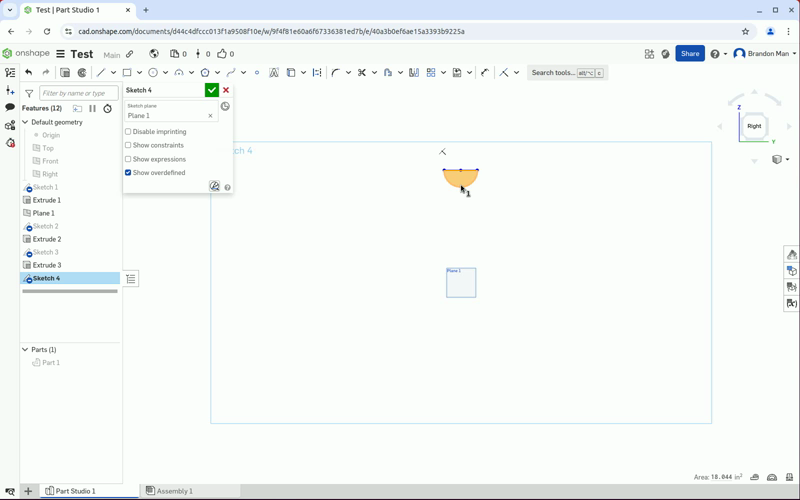
mouse_move(73, 352)
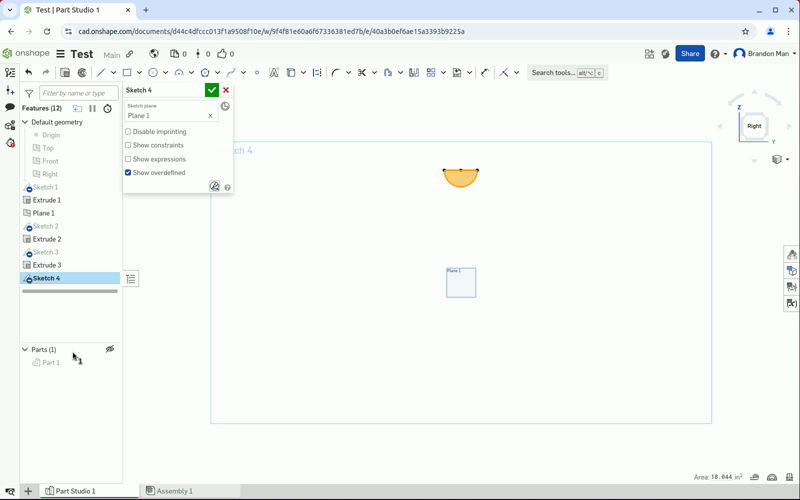
key(shift+y)
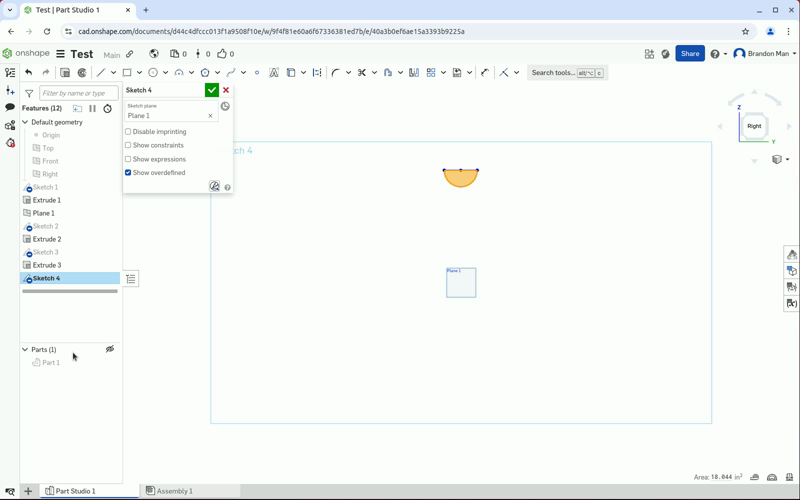
key(shift+e)
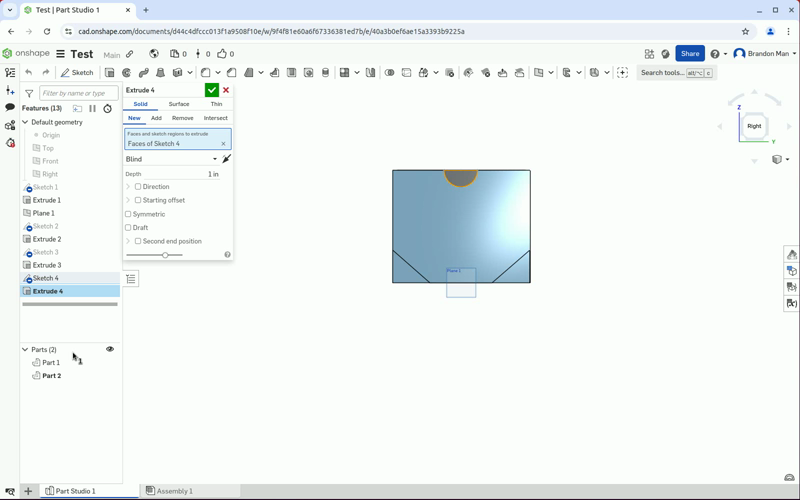
mouse_move(143, 106)
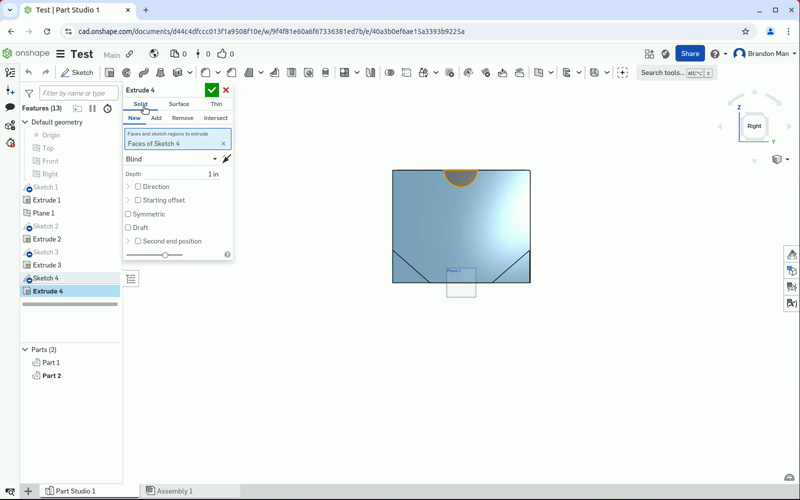
click(143, 106)
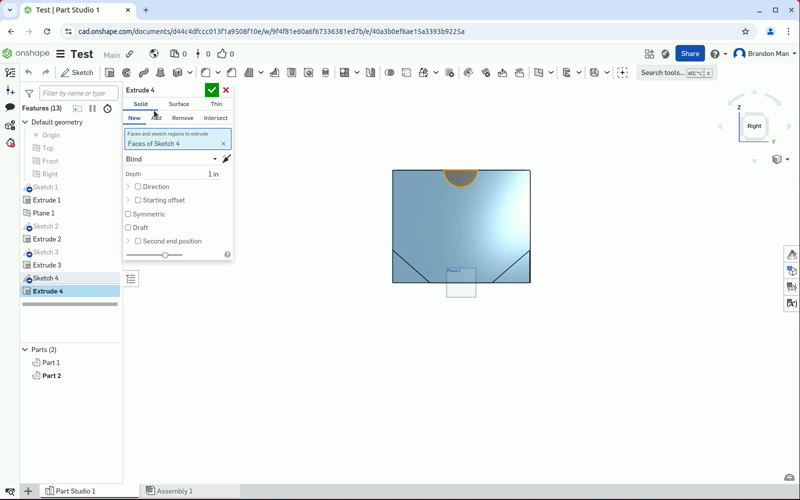
mouse_move(186, 120)
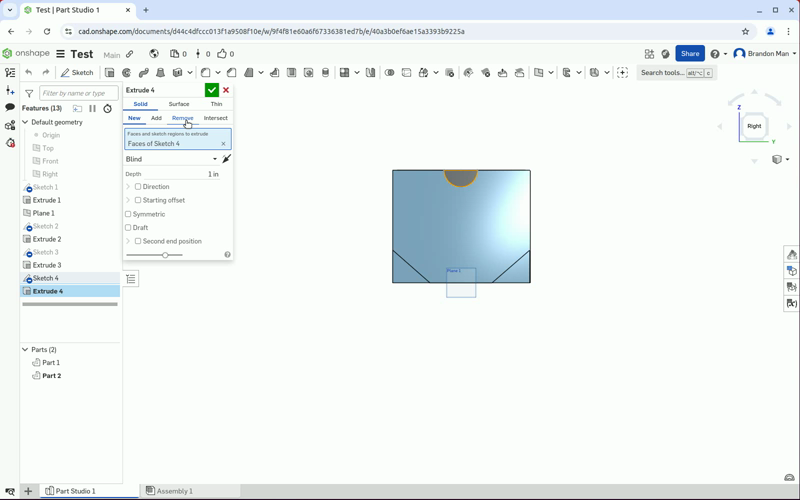
click(186, 120)
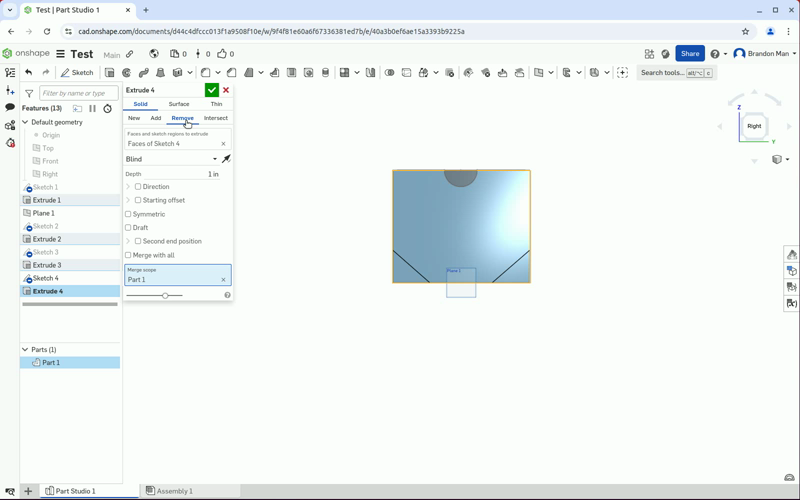
key(tab, 4)
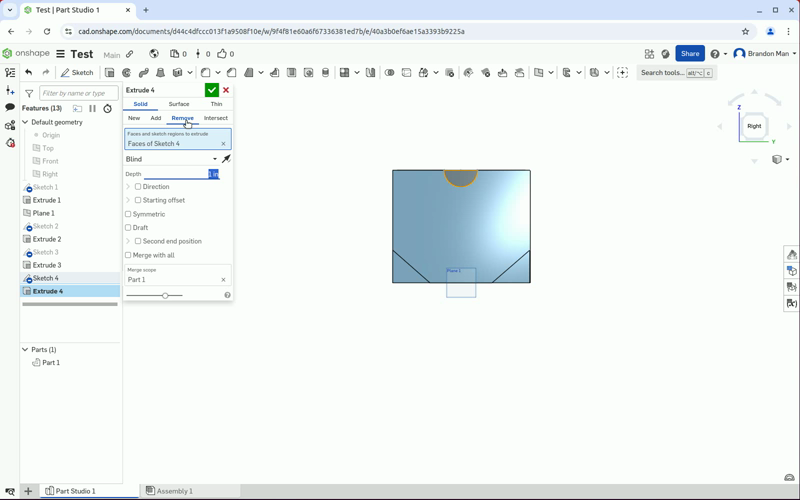
text(9.147)
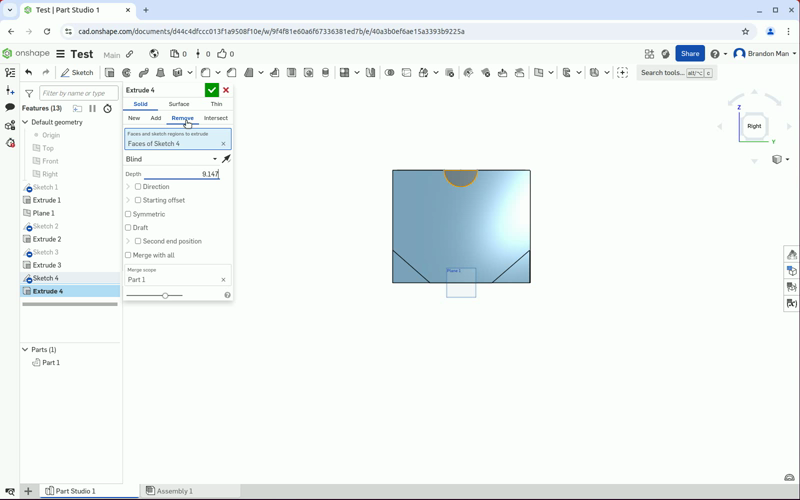
key(tab, 6)
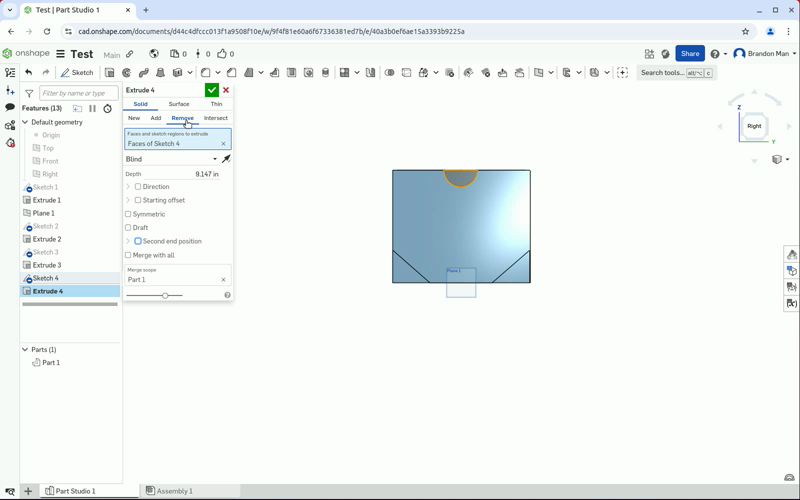
key(space)
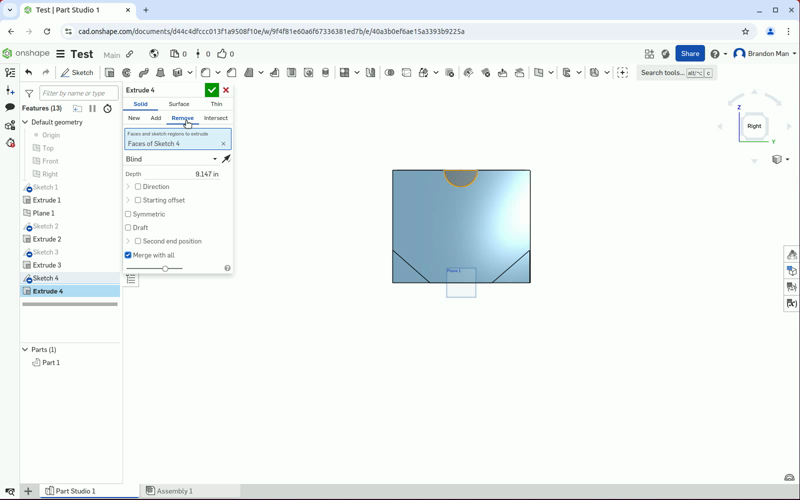
key(enter)
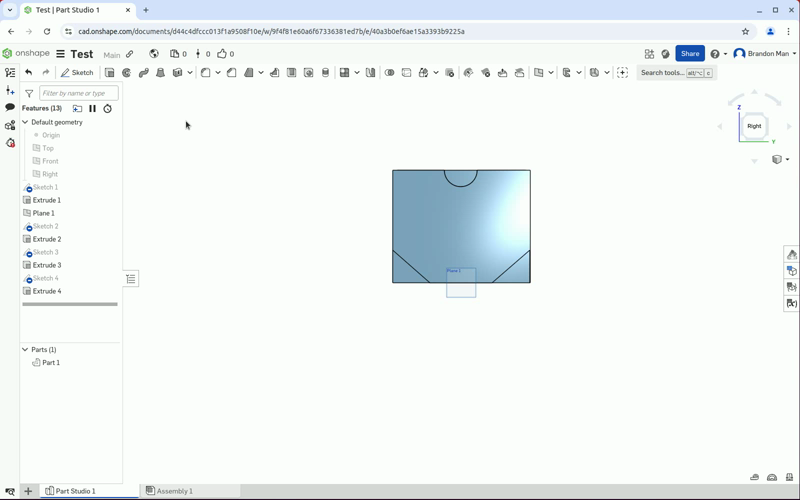
key(shift+h)
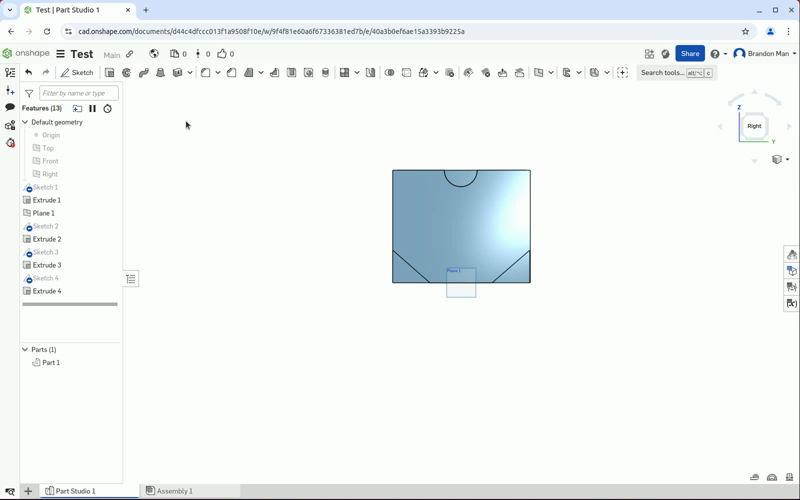
key(shift+h)
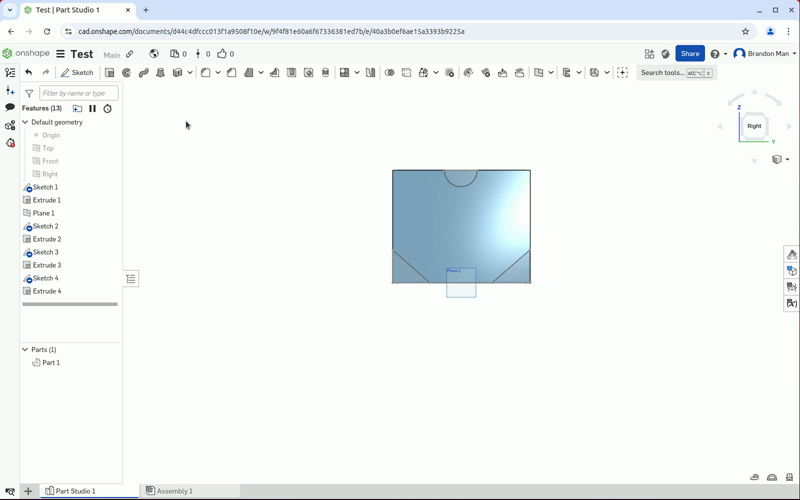
key(shift+7)
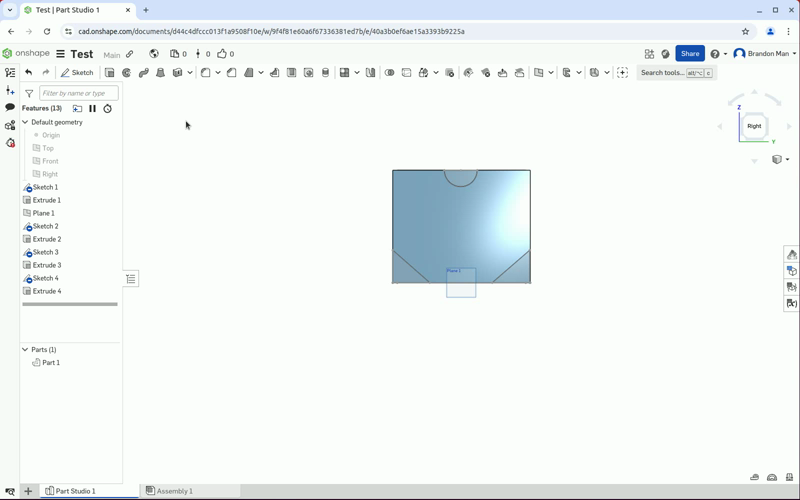
key(right, 2)
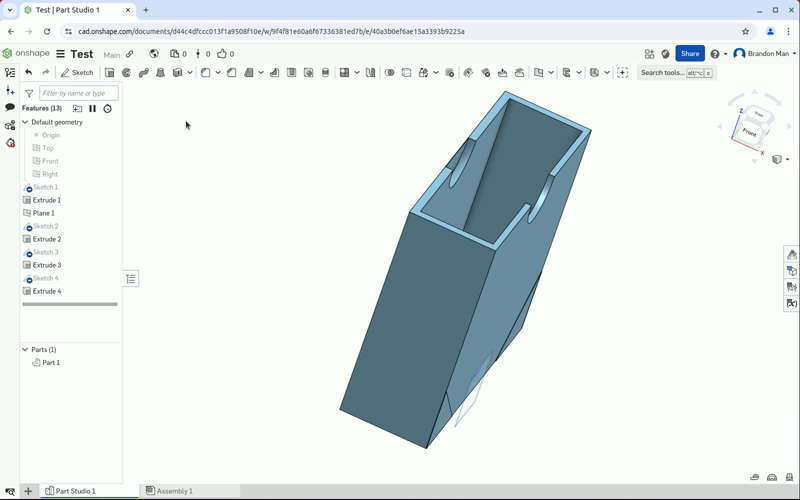
key(down, 2)
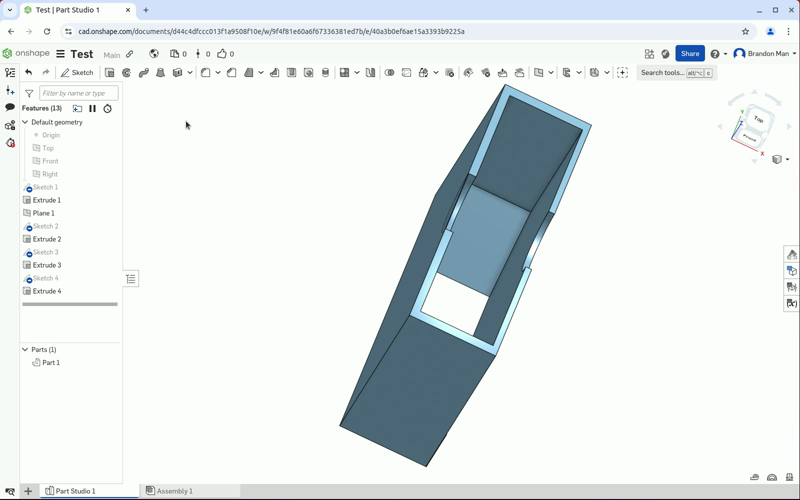
key(up, 2)
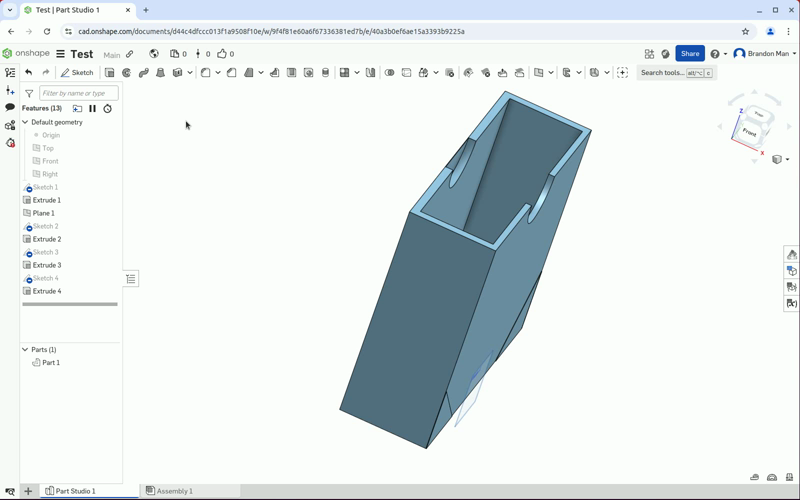
key(left, 2)
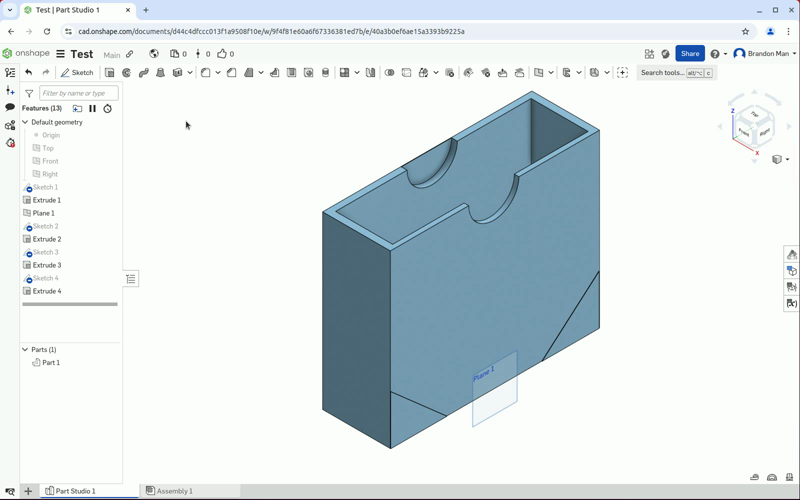
mouse_move(73, 189)
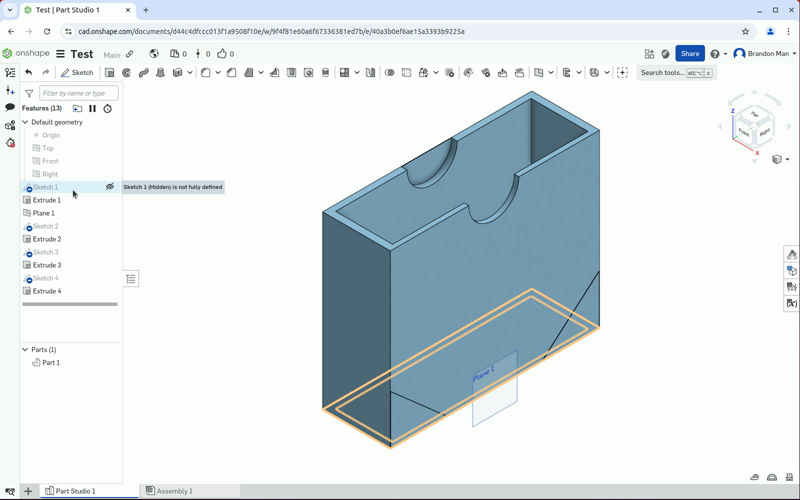
click(73, 189)